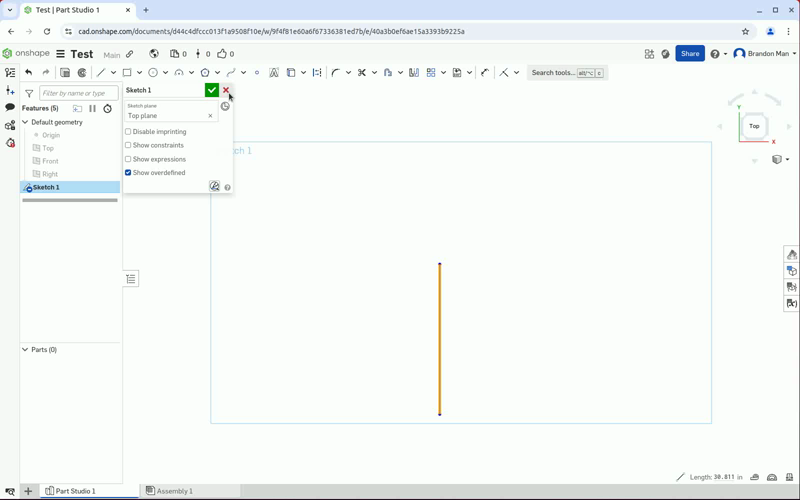
key(shift+h)
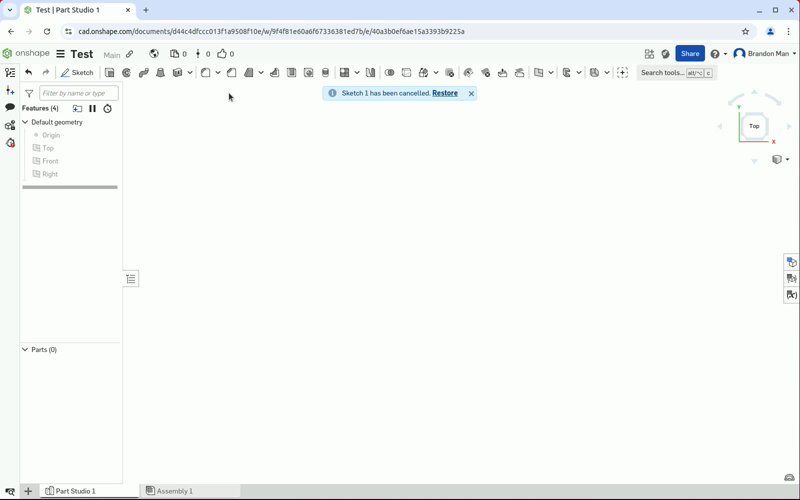
mouse_move(73, 352)
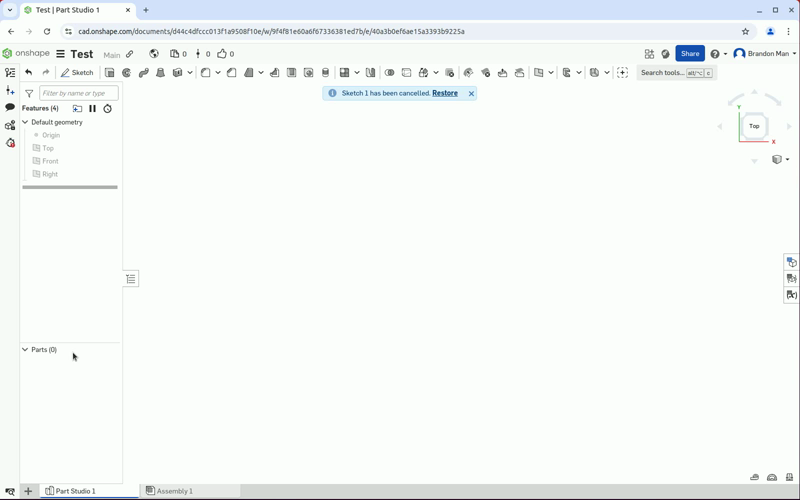
key(y)
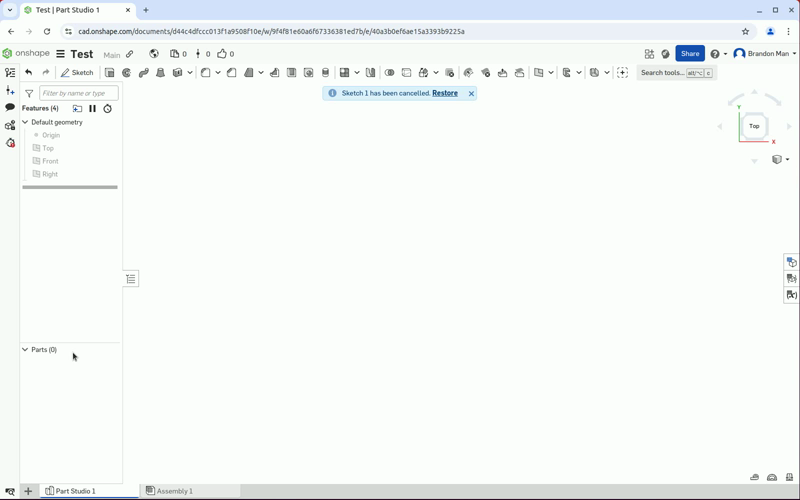
key(shift+p)
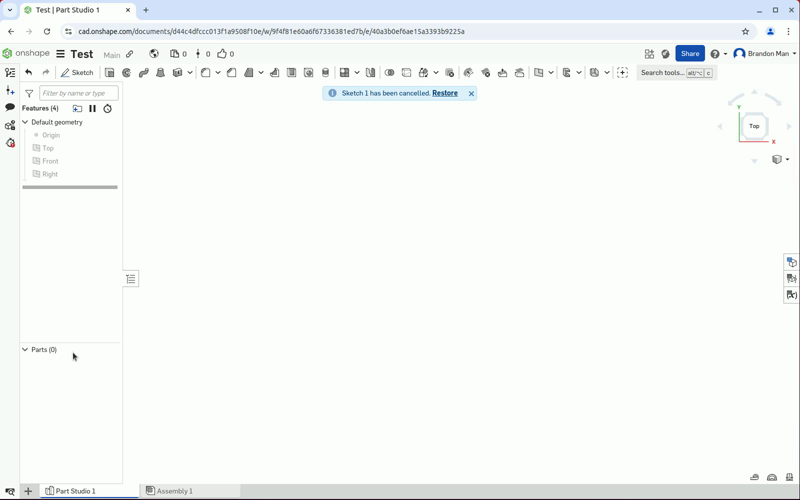
key(space)
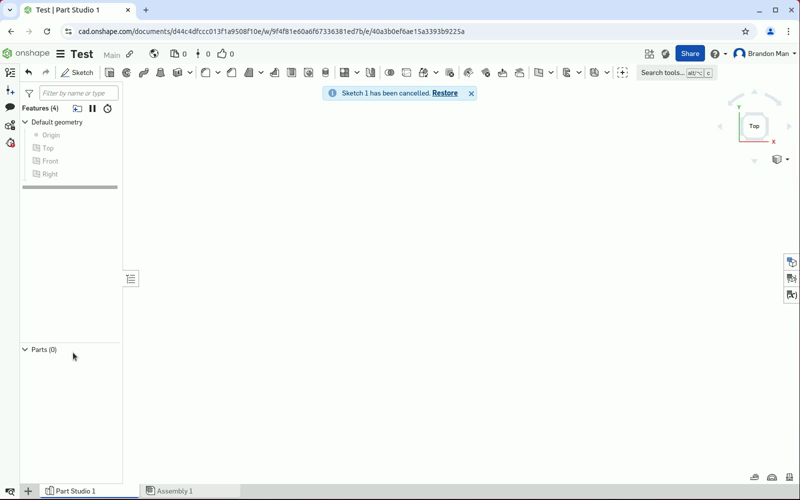
key_down(shift)
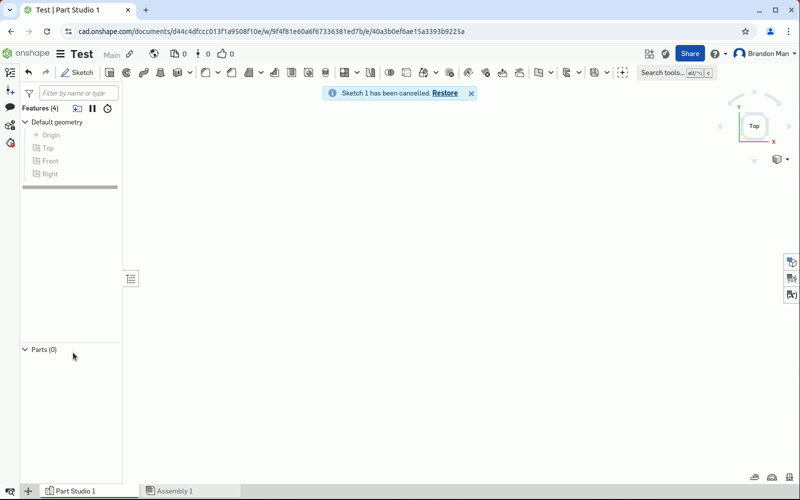
key(up)
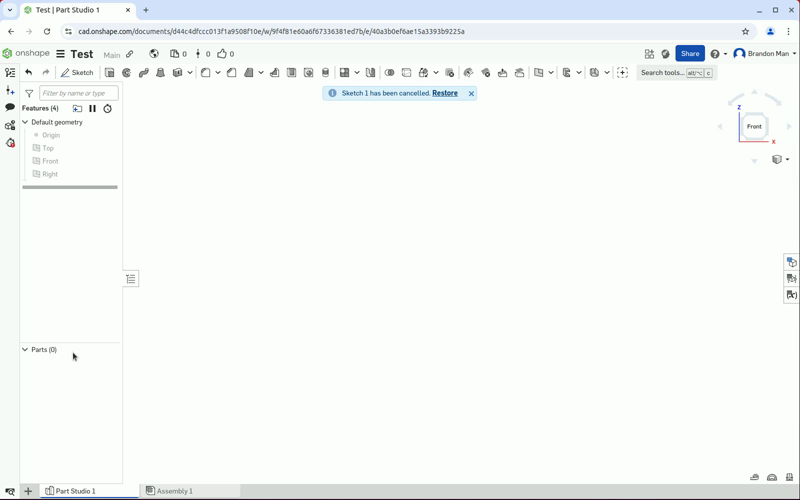
key_up(shift)
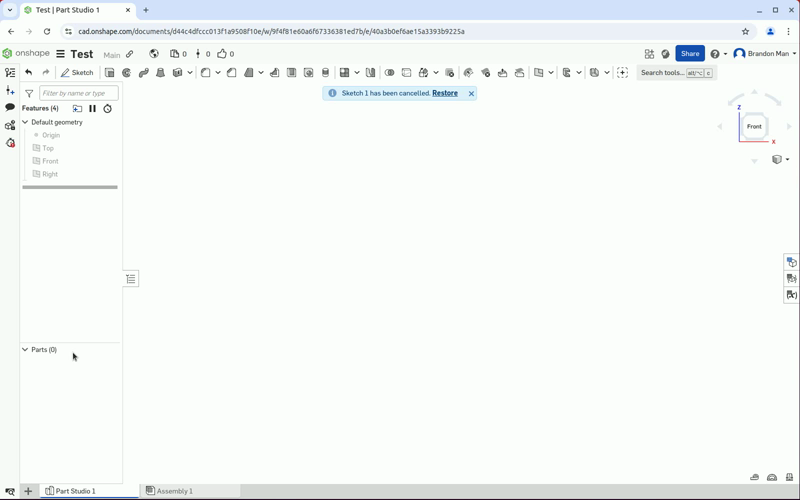
mouse_move(73, 352)
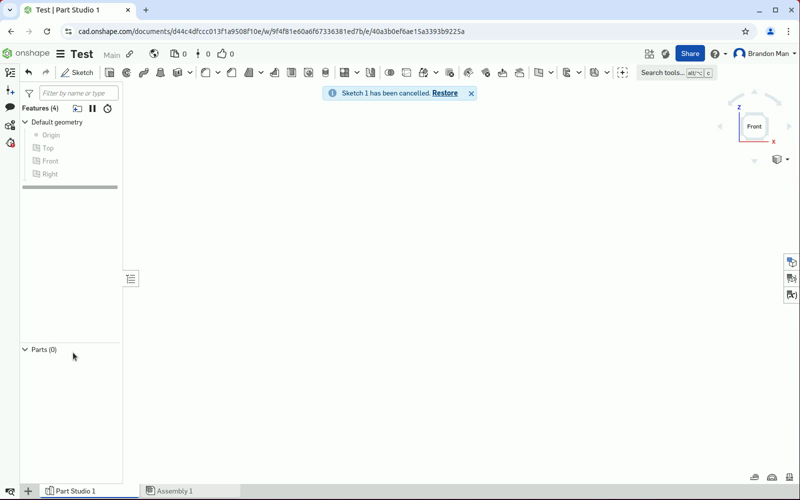
key(shift+y)
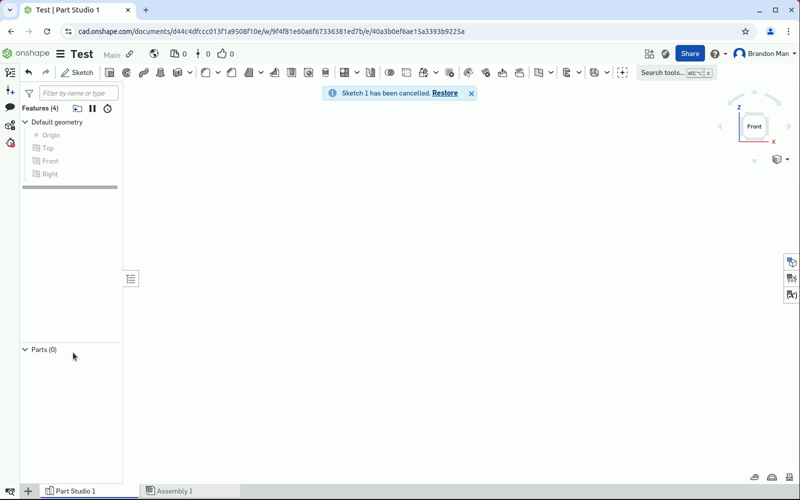
key(shift+s)
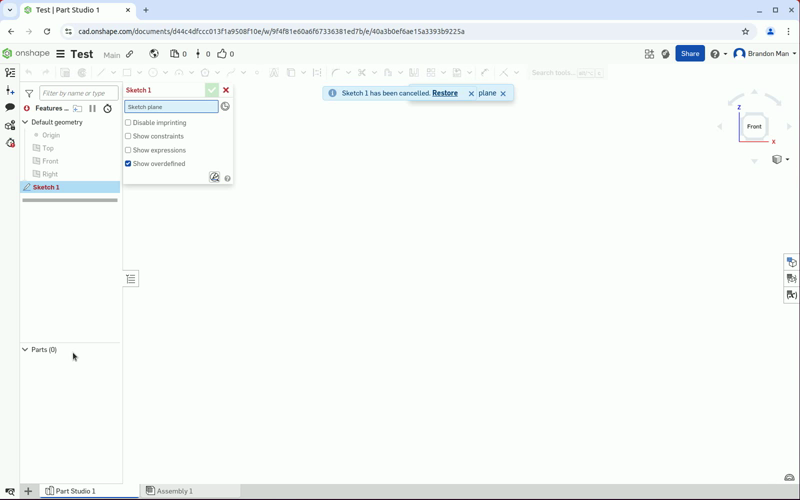
mouse_move(73, 163)
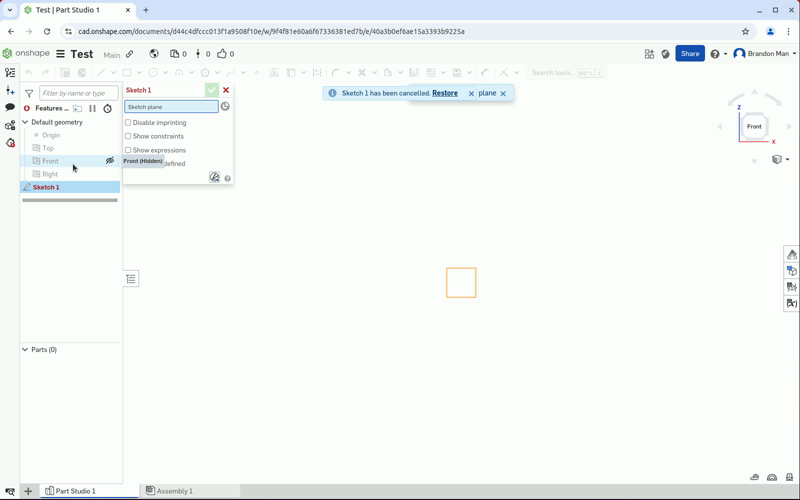
click(73, 163)
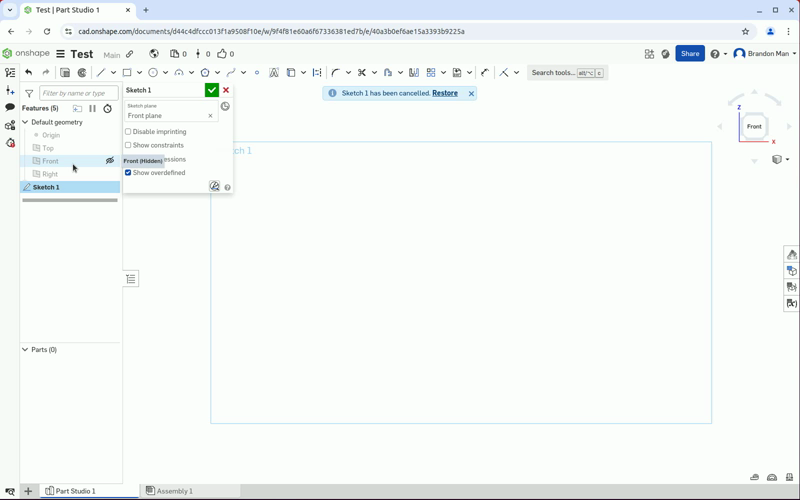
mouse_move(73, 352)
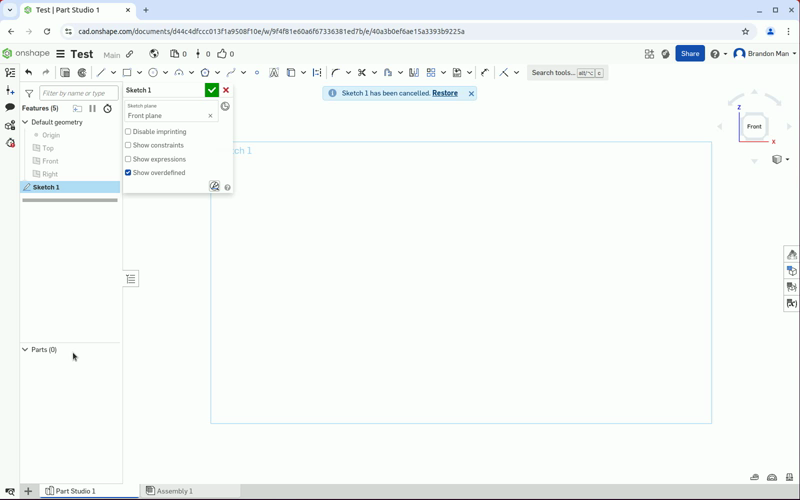
key(y)
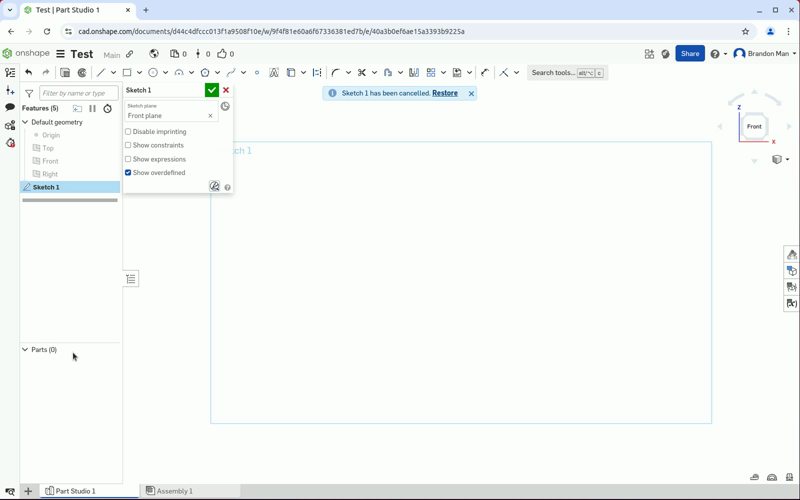
key(l)
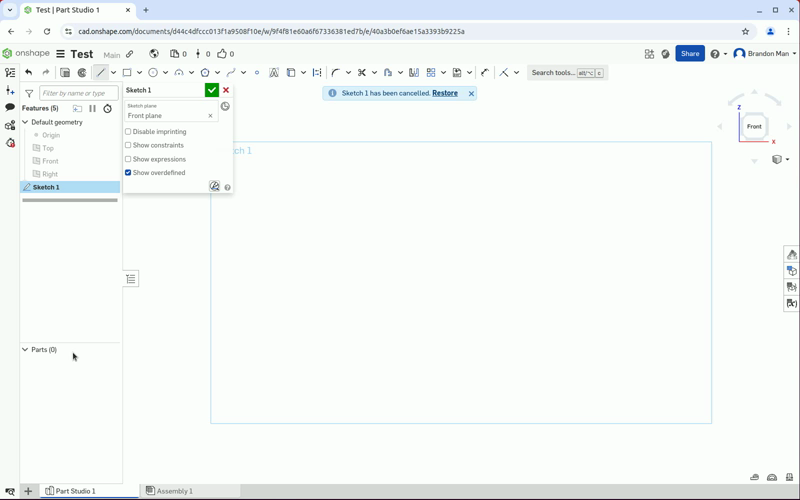
key_down(shift)
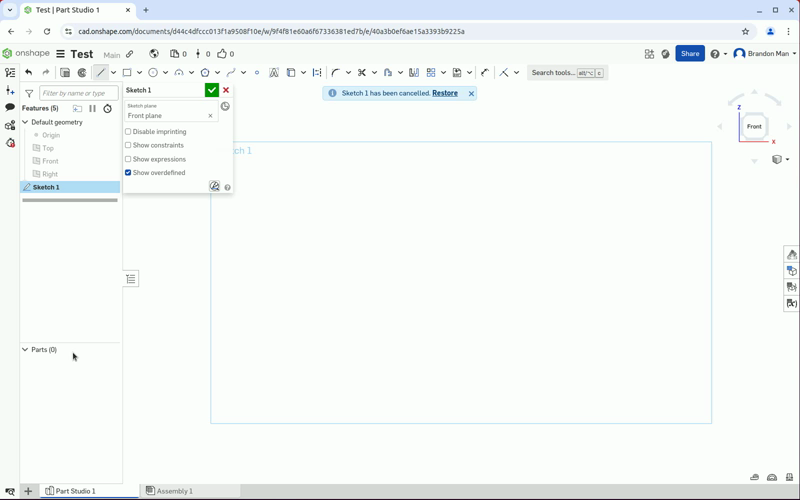
mouse_move(362, 294)
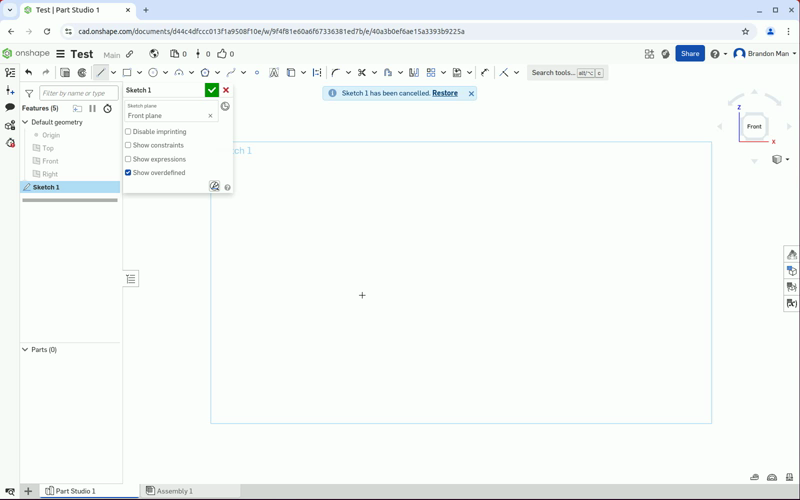
click(362, 294)
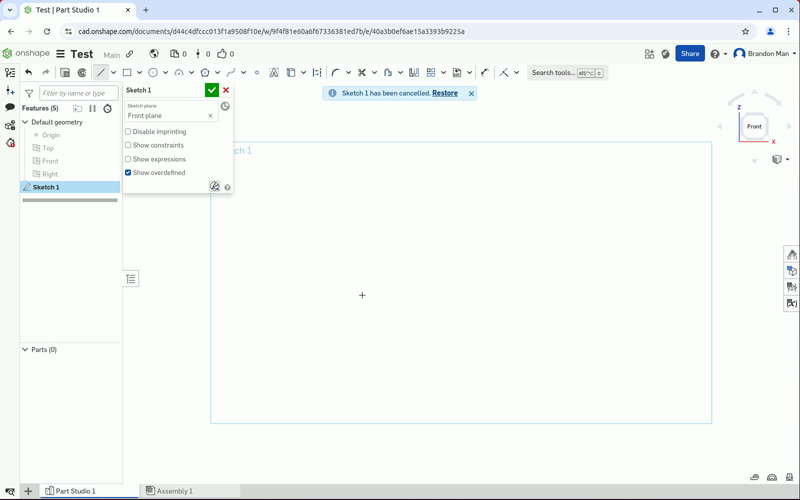
key_up(shift)
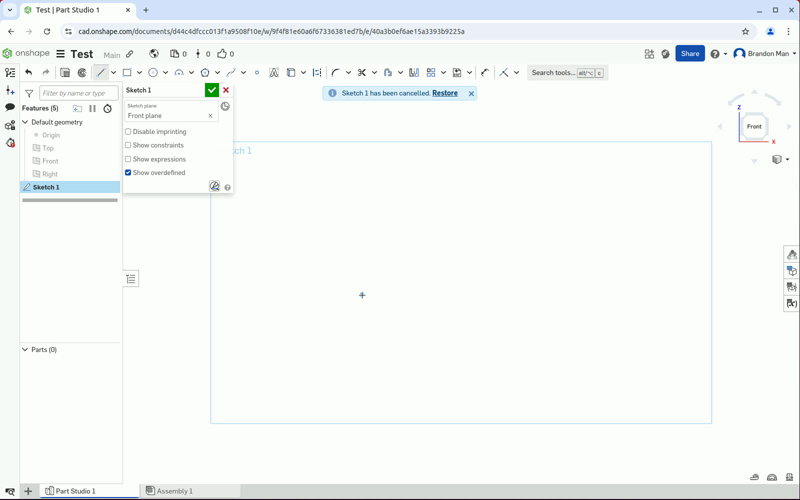
key_down(shift)
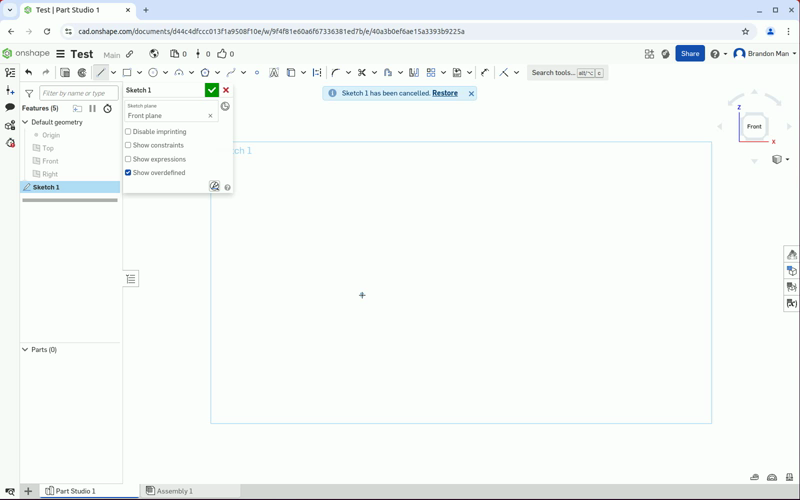
mouse_move(436, 294)
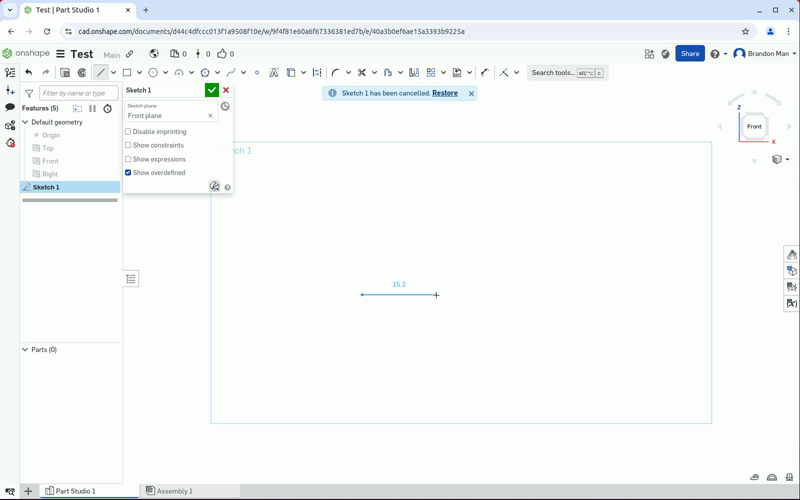
click(436, 294)
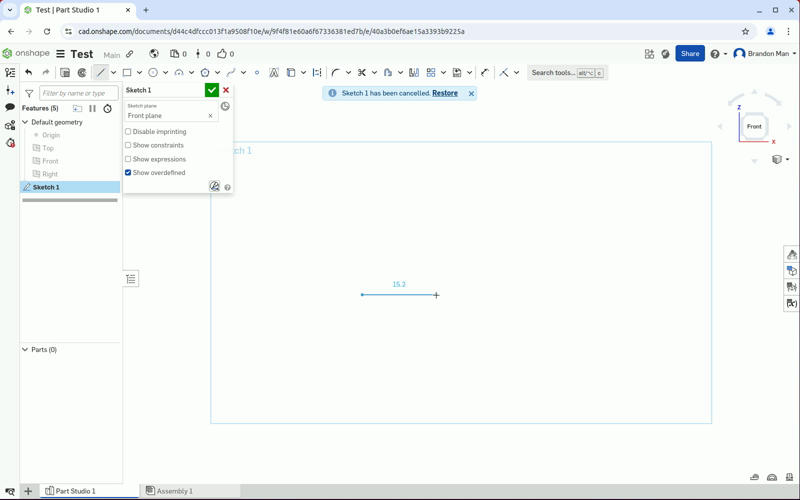
key_up(shift)
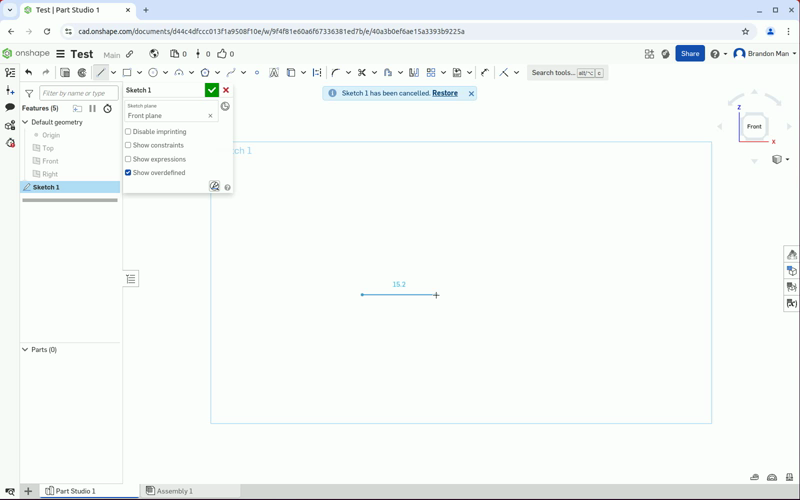
key_down(shift)
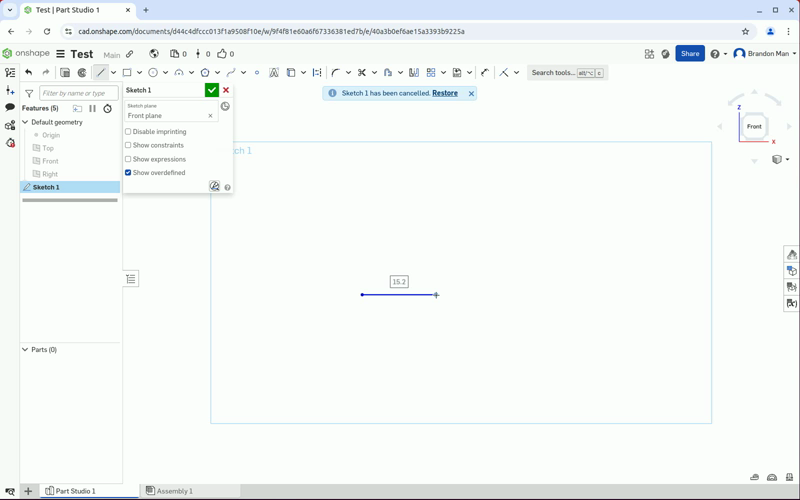
mouse_move(466, 294)
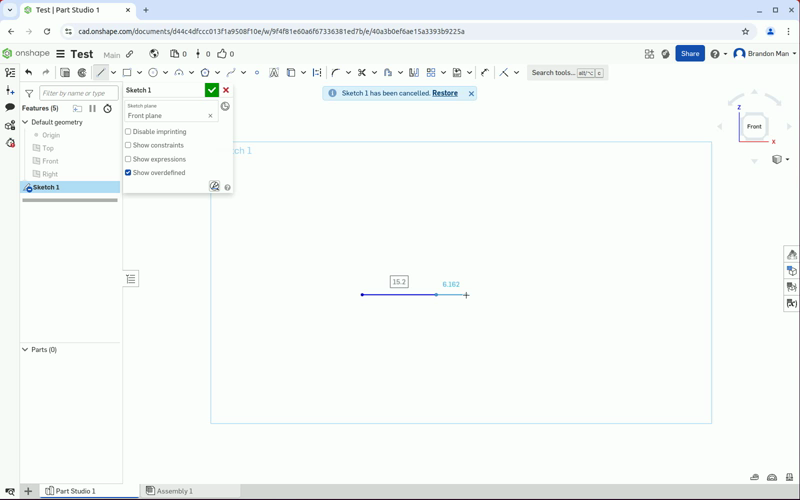
mouse_move(436, 271)
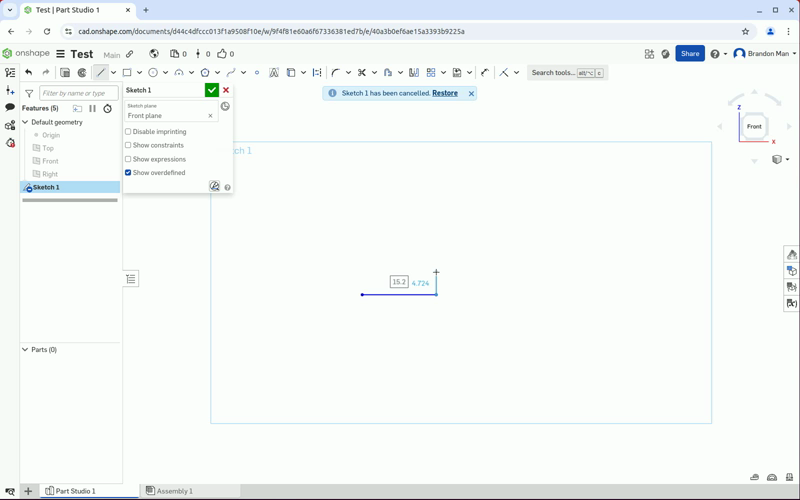
click(436, 271)
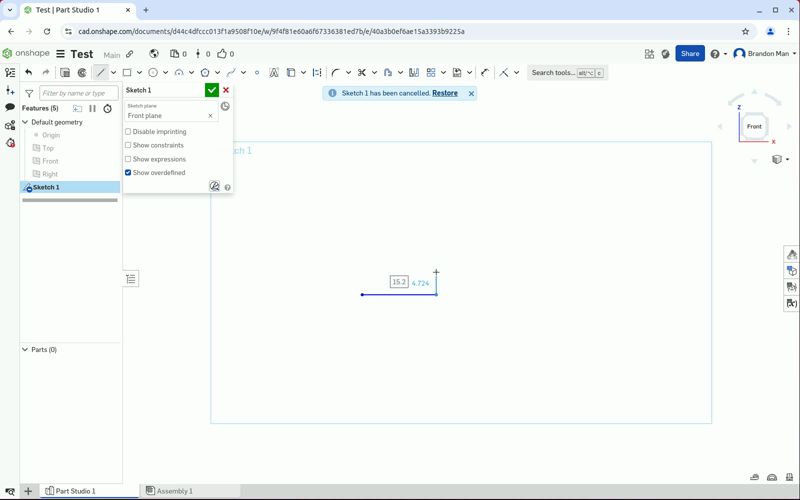
key_up(shift)
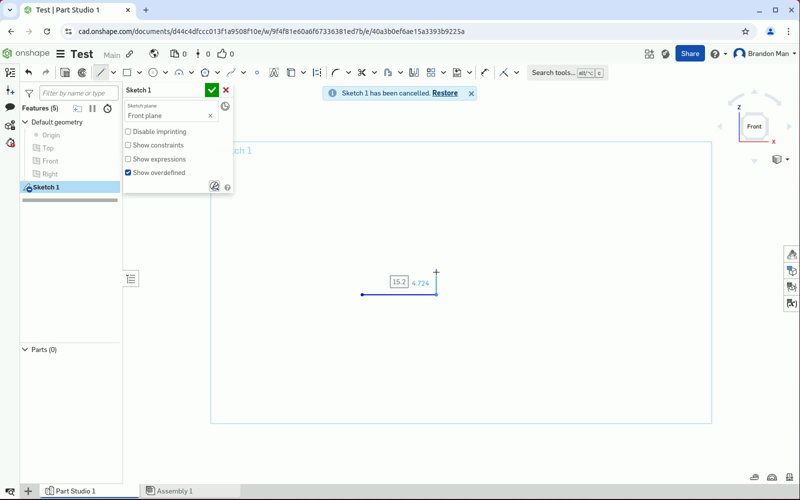
key_down(shift)
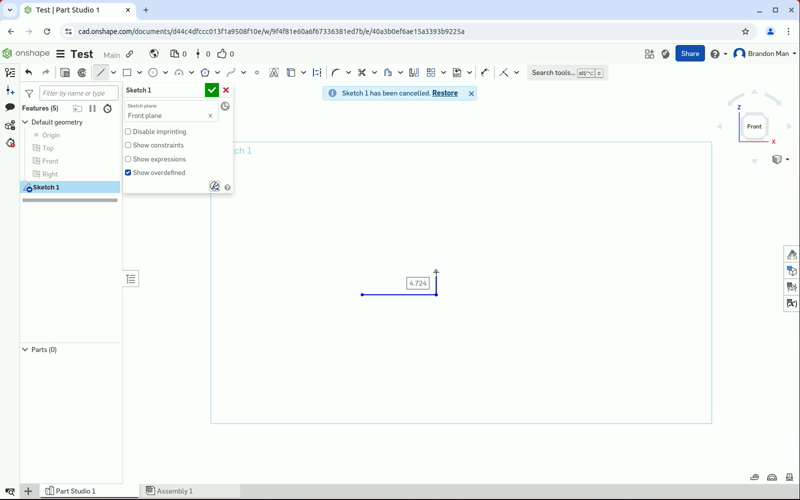
mouse_move(466, 271)
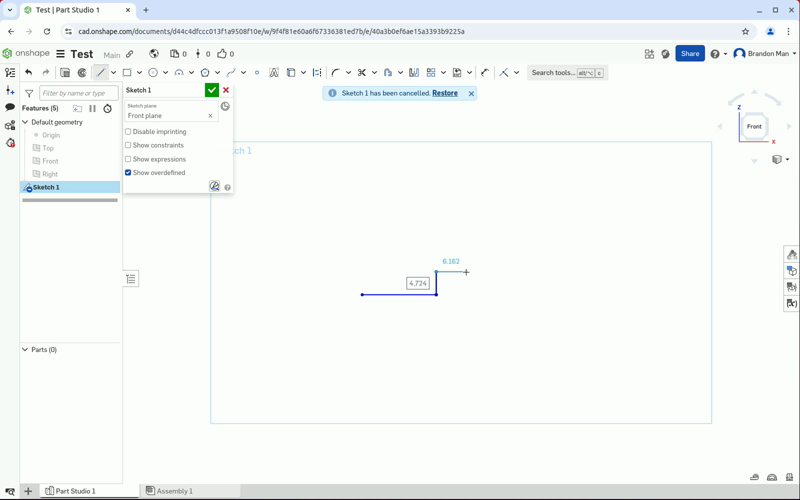
mouse_move(404, 271)
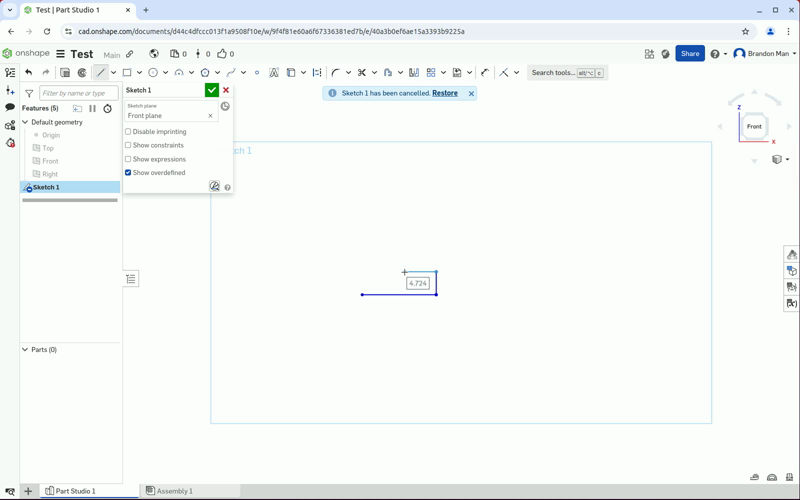
click(404, 271)
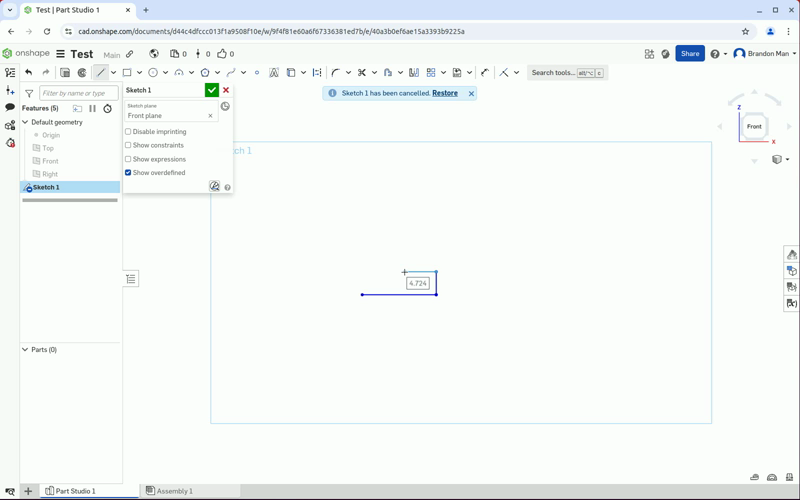
key_up(shift)
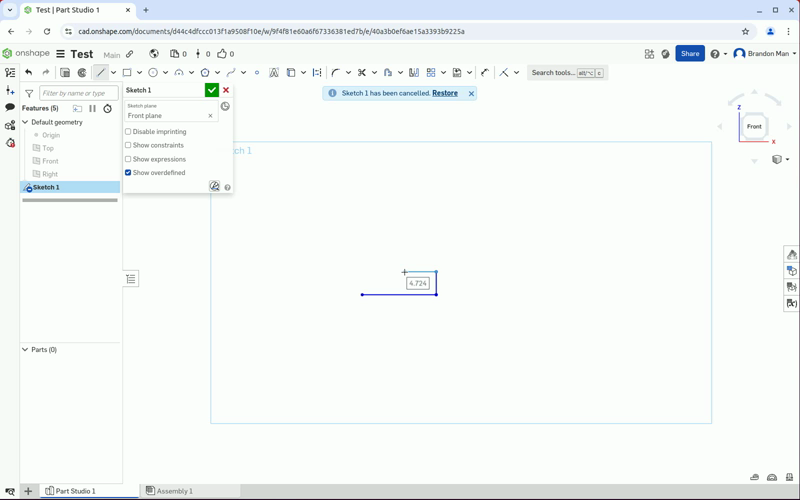
mouse_move(434, 271)
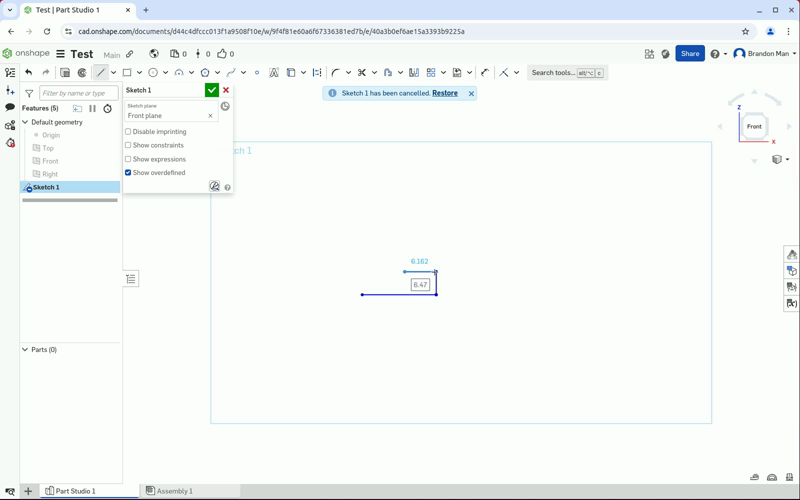
key_down(shift)
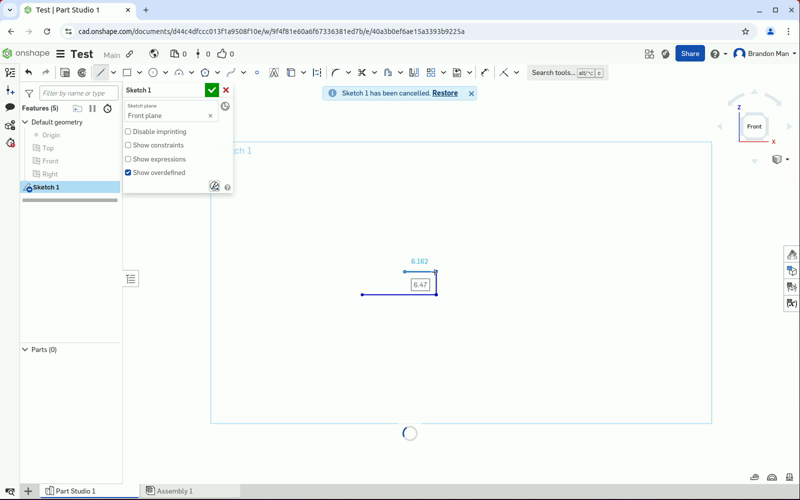
mouse_move(362, 294)
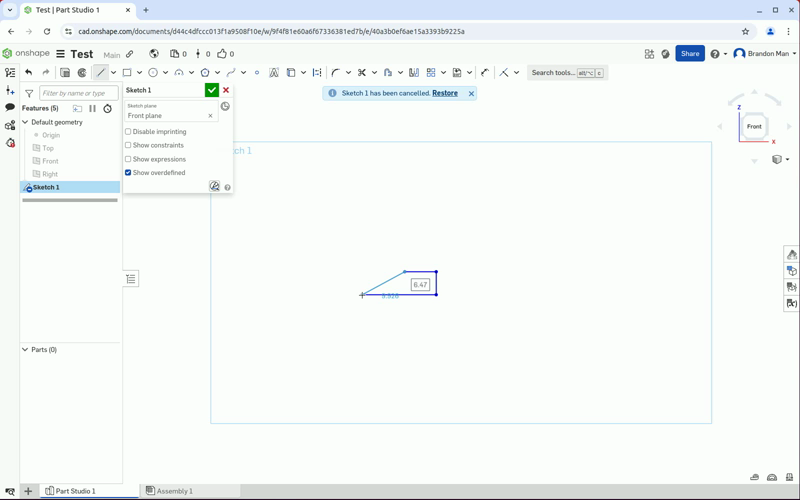
key_up(shift)
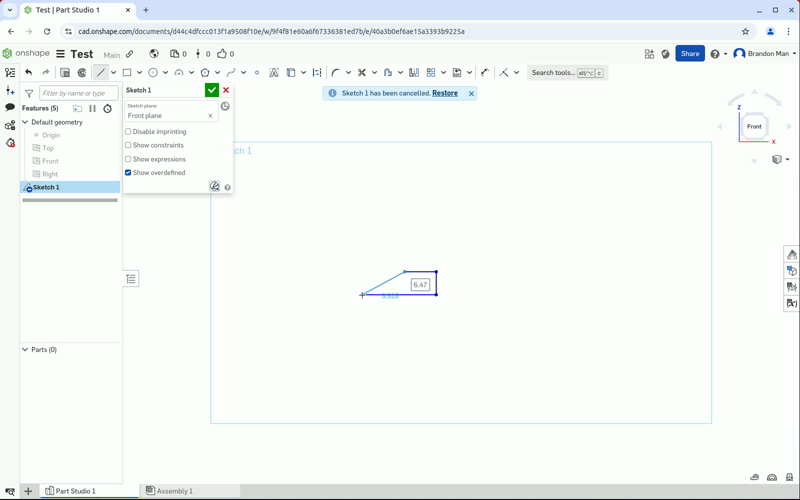
click(362, 294)
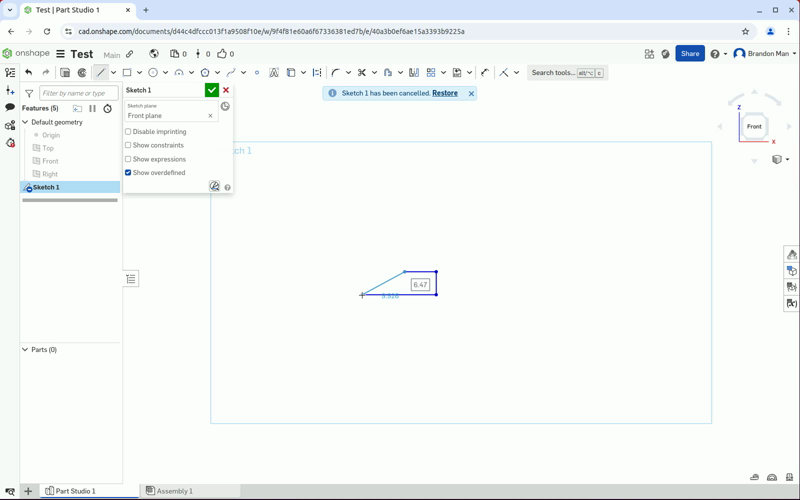
key(esc)
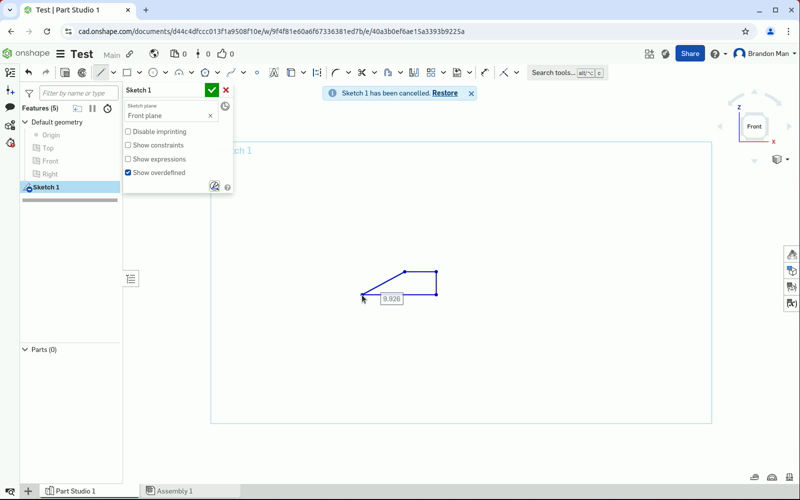
mouse_move(429, 288)
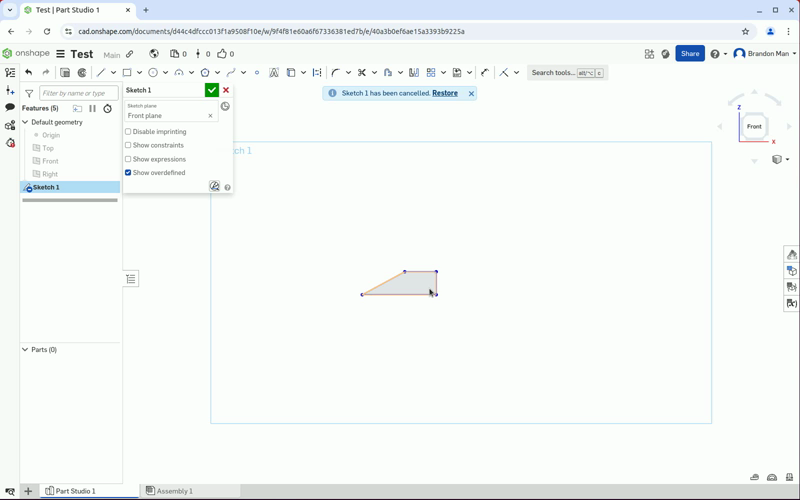
scroll(6)
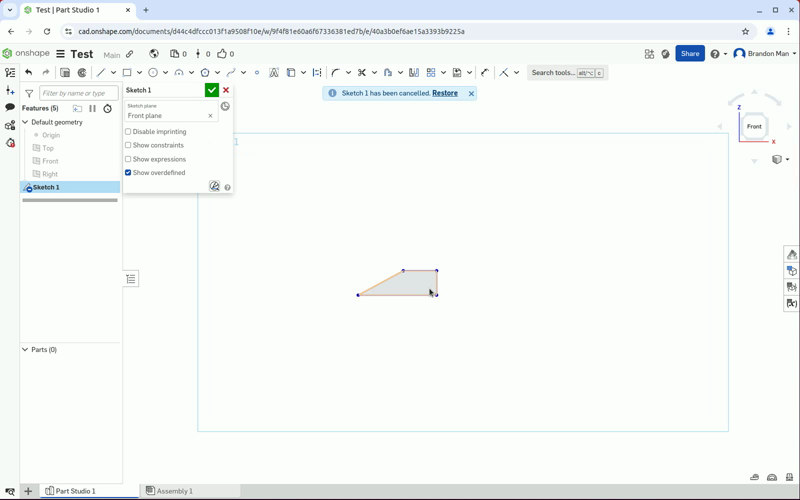
scroll(6)
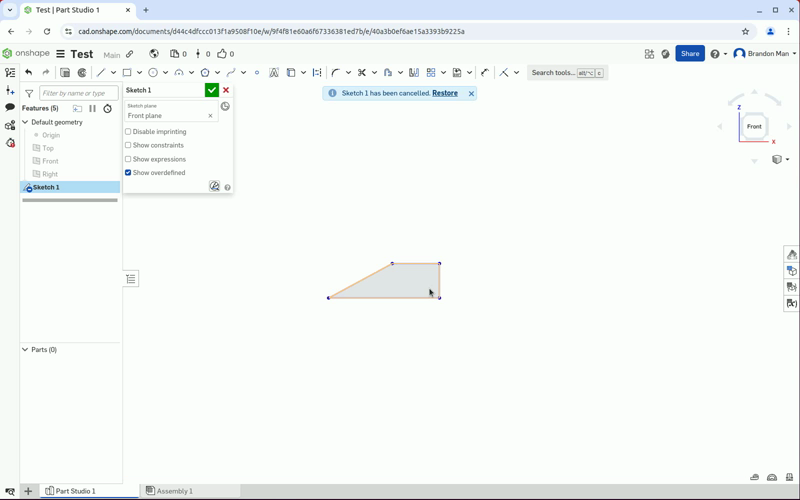
scroll(6)
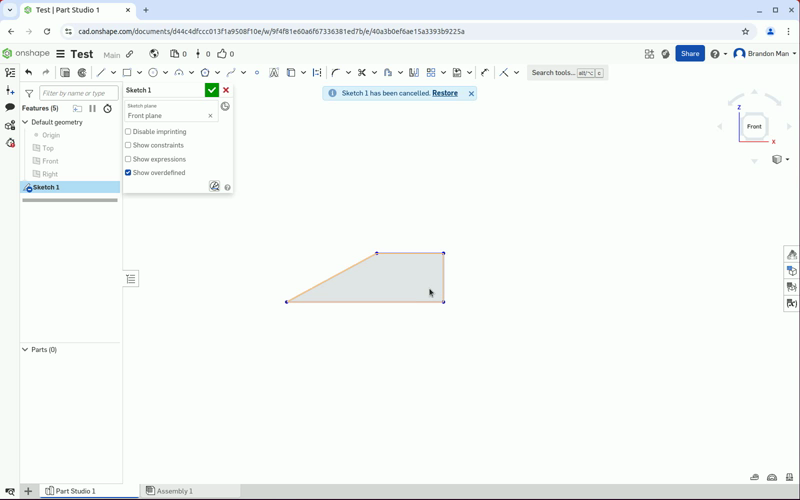
scroll(6)
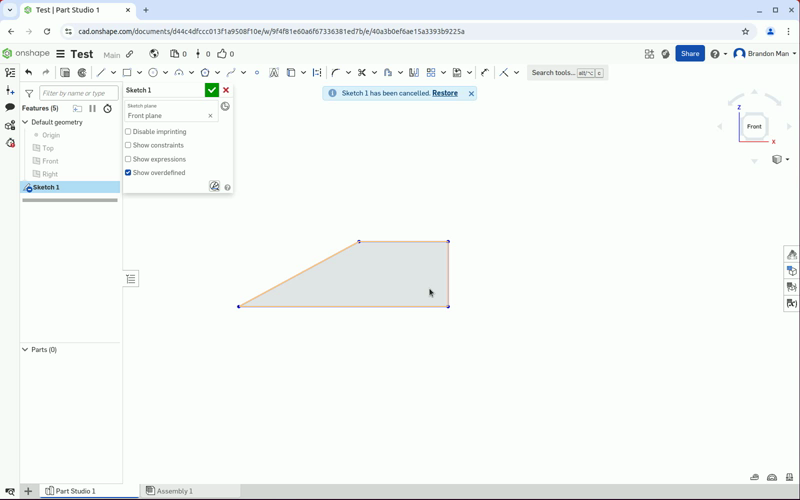
scroll(6)
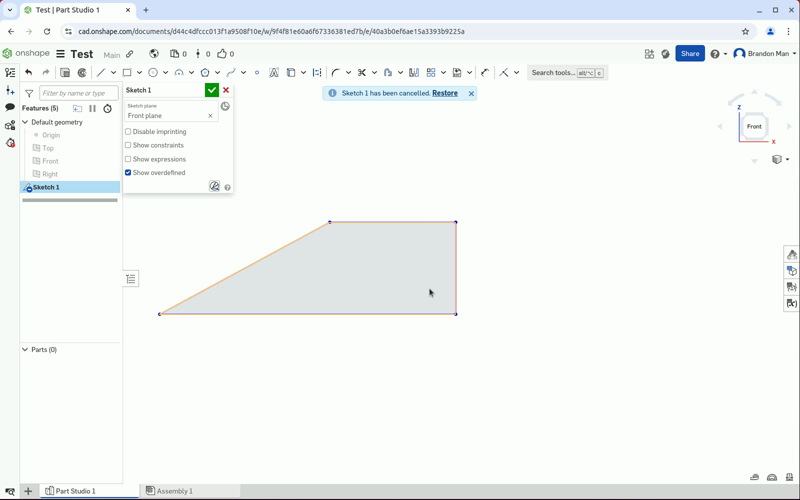
scroll(6)
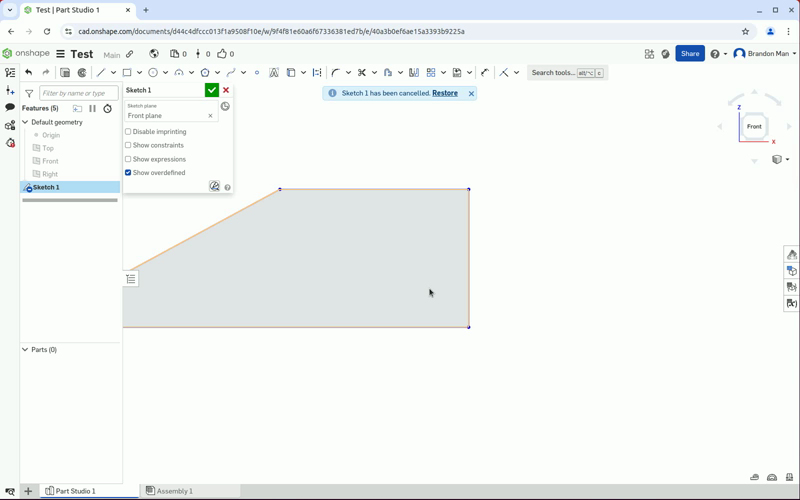
scroll(6)
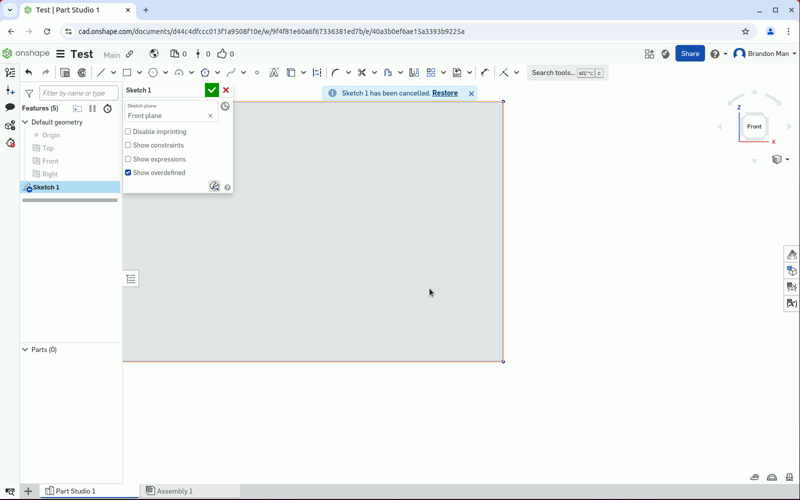
click(429, 288)
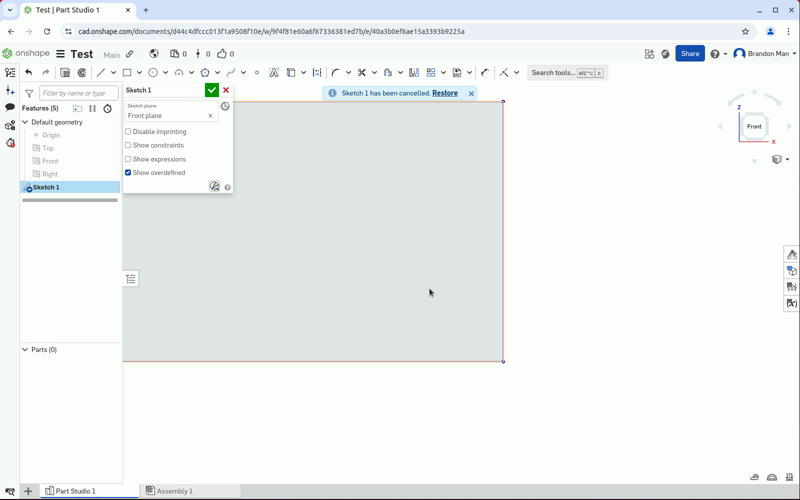
scroll(-6)
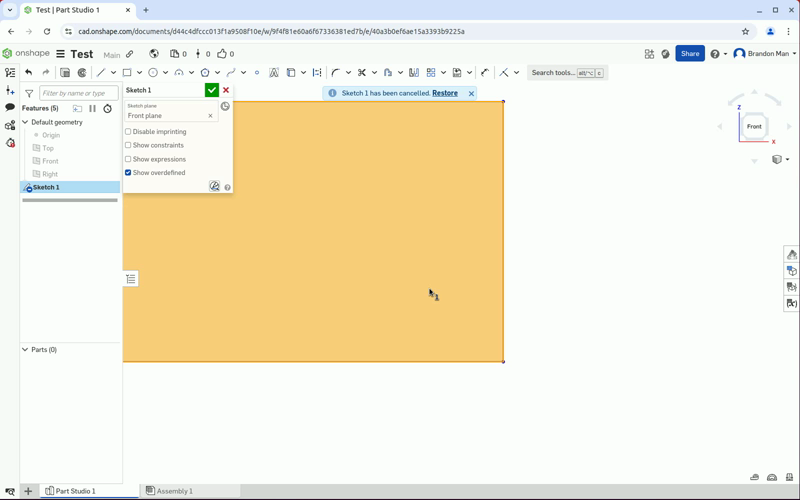
scroll(-6)
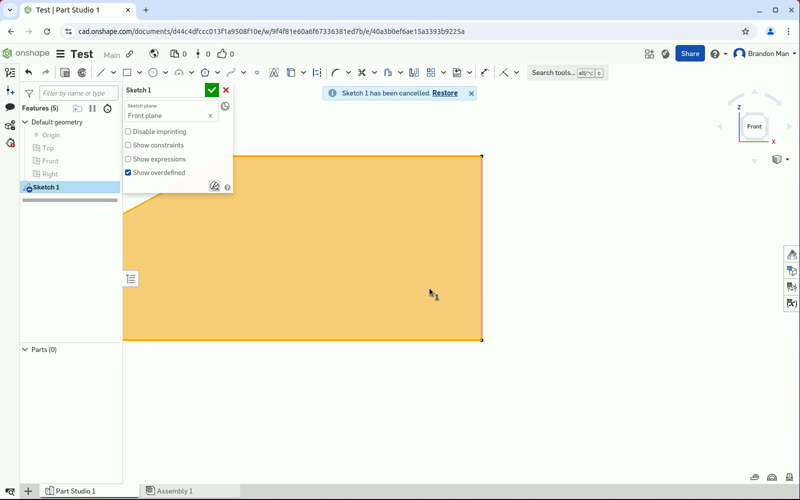
scroll(-6)
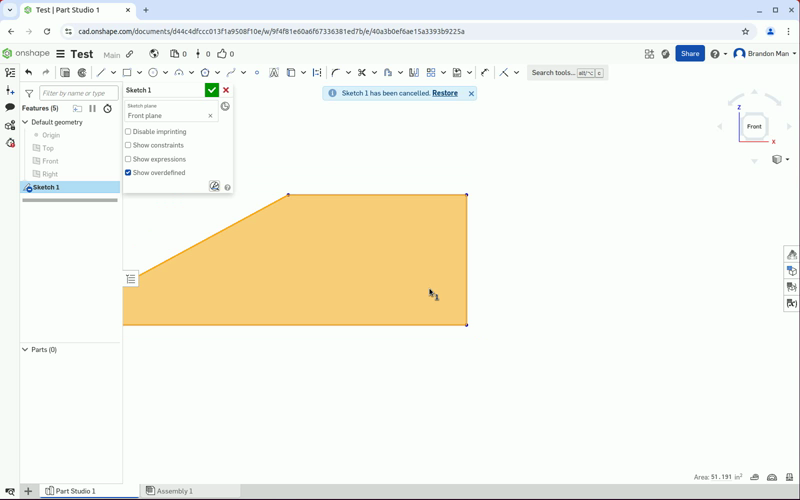
scroll(-6)
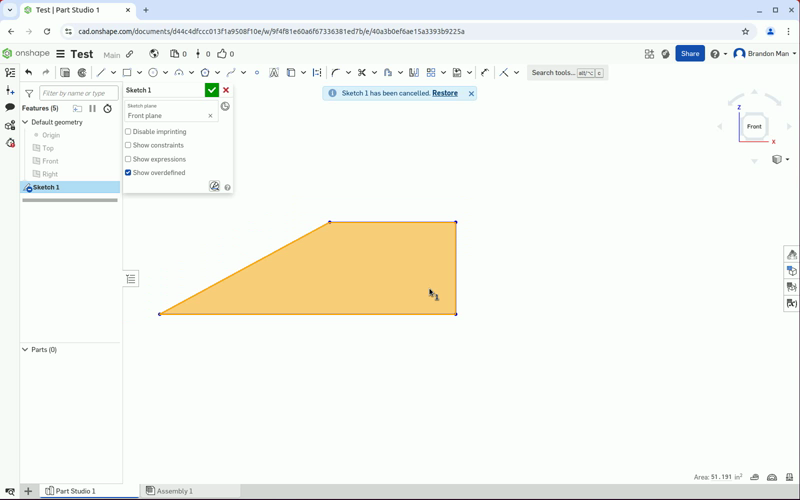
scroll(-6)
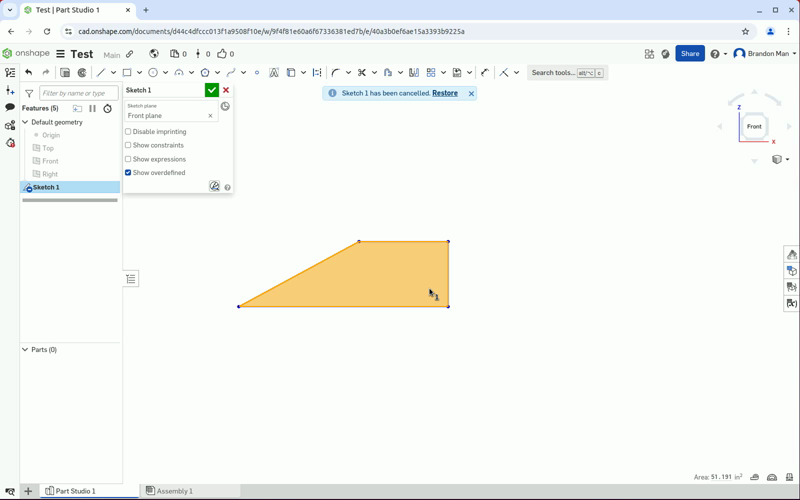
scroll(-6)
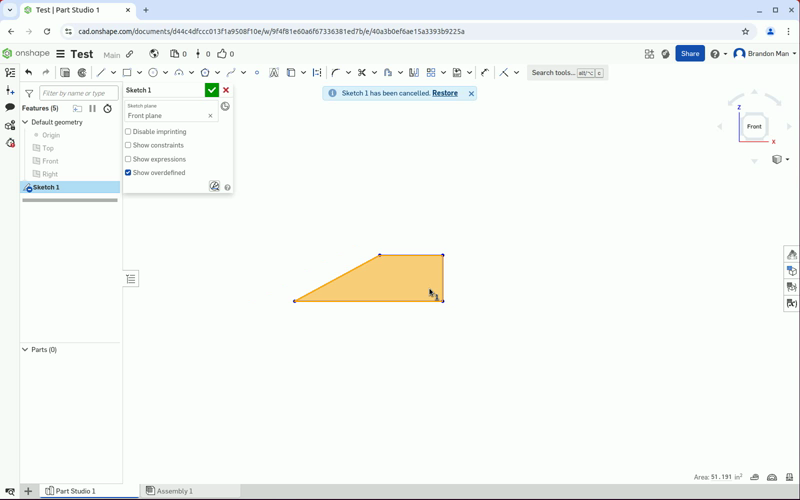
scroll(-6)
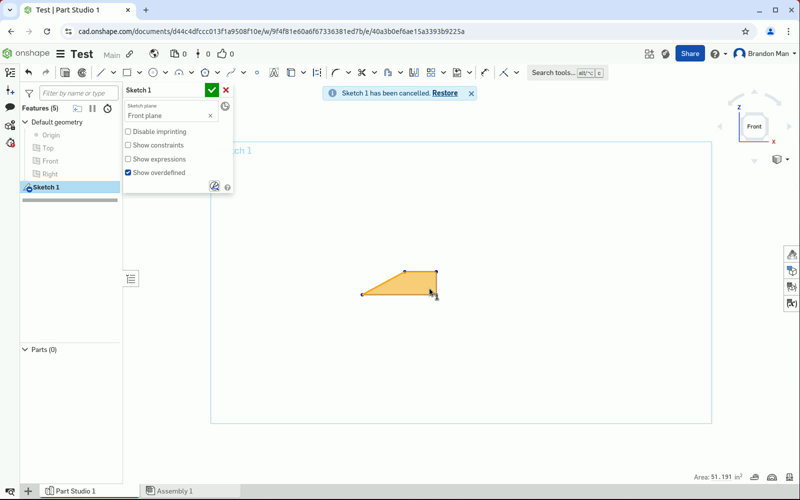
mouse_move(73, 352)
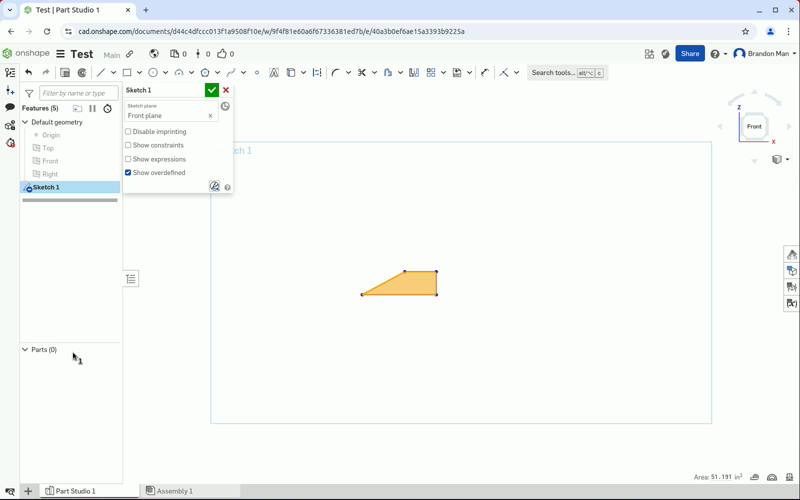
key(shift+y)
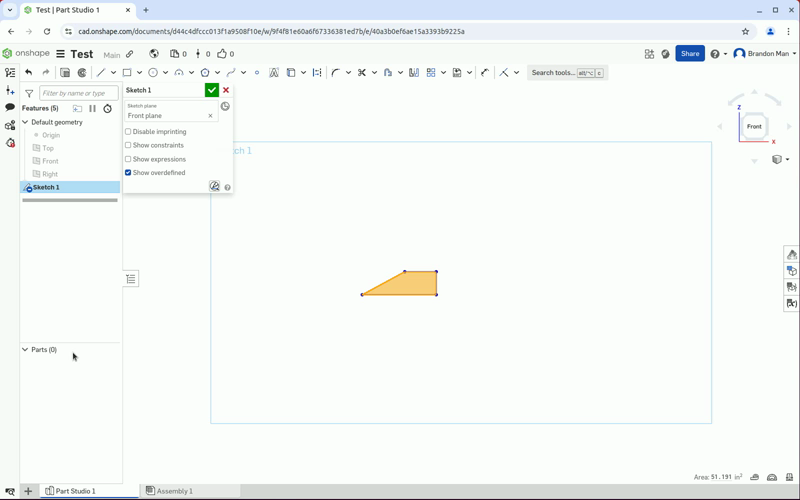
key(shift+e)
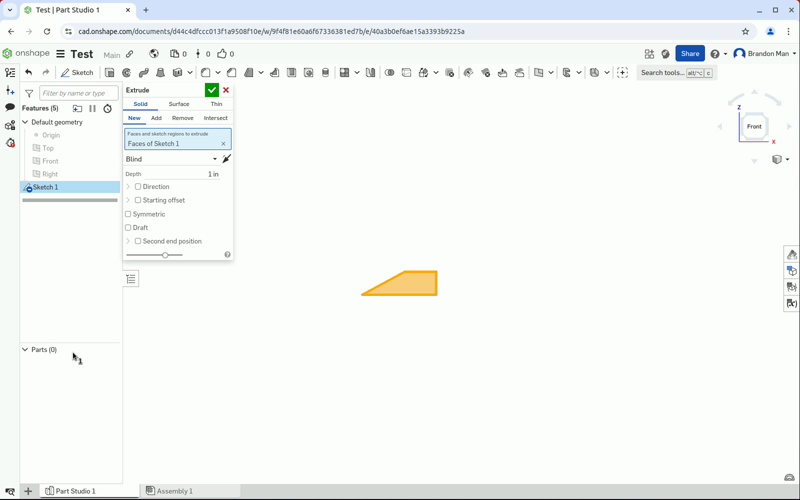
mouse_move(143, 106)
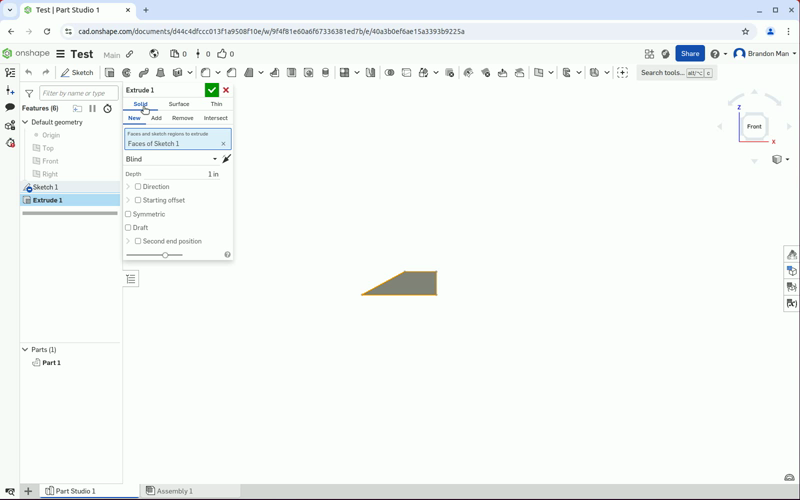
click(143, 106)
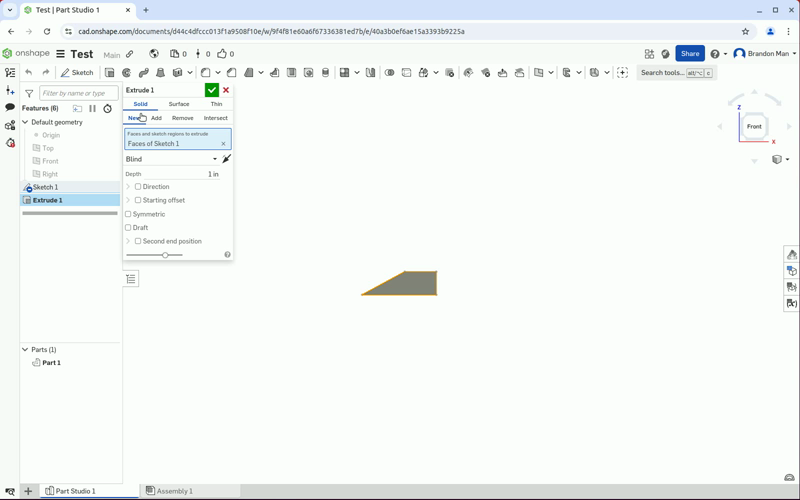
mouse_move(137, 120)
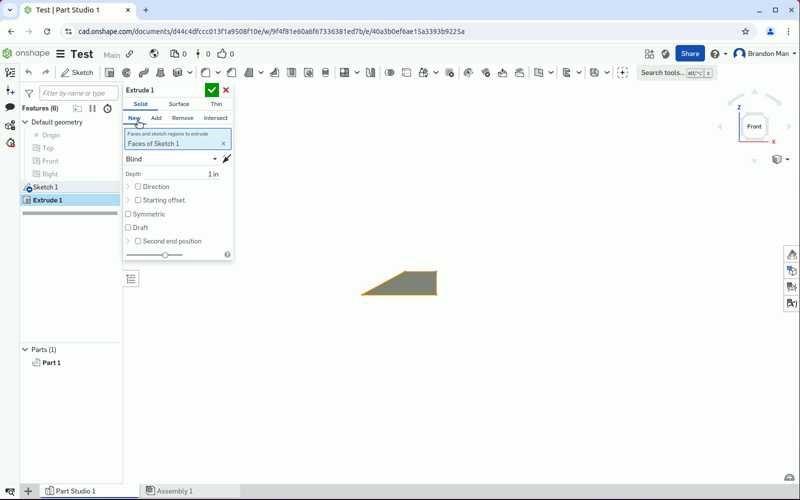
click(137, 120)
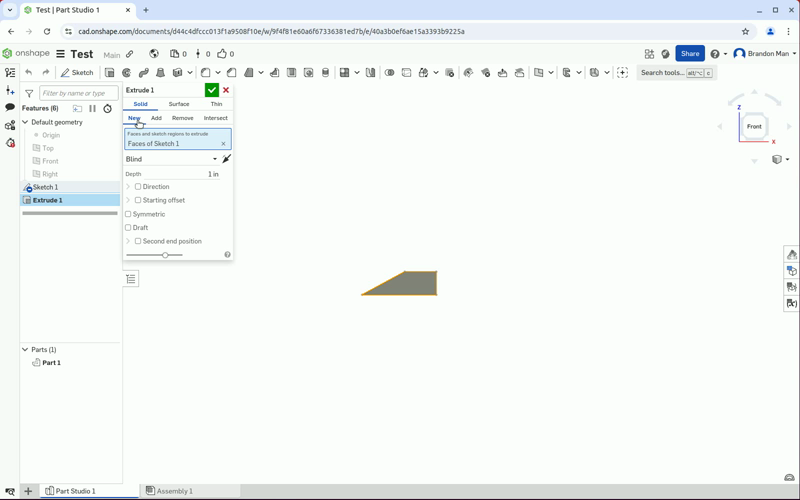
key(tab, 4)
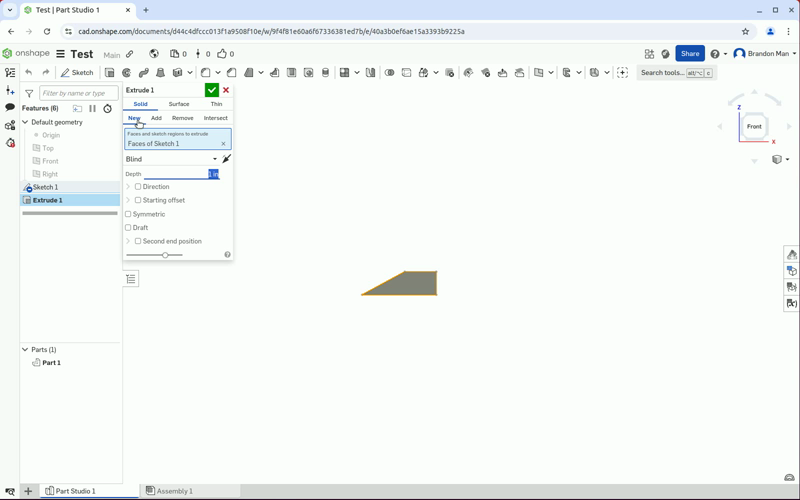
text(4.574)
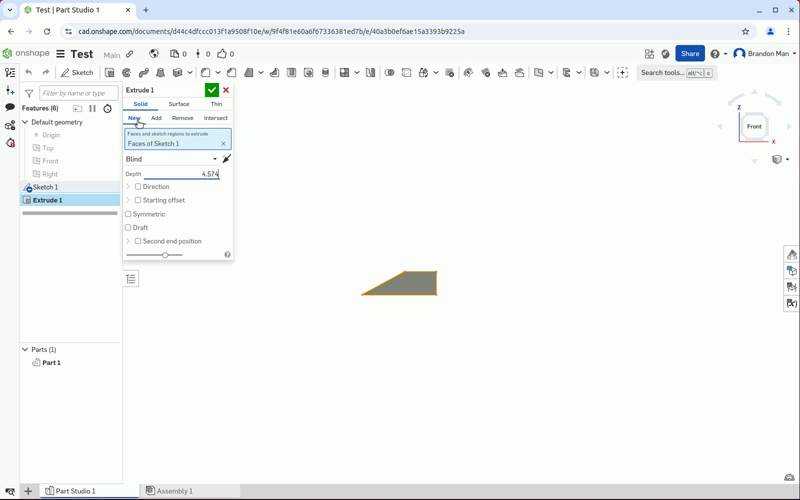
key(enter)
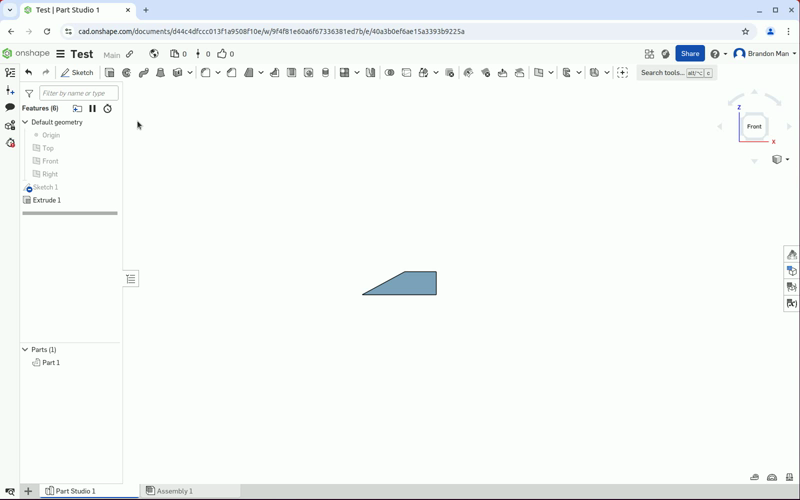
key(shift+h)
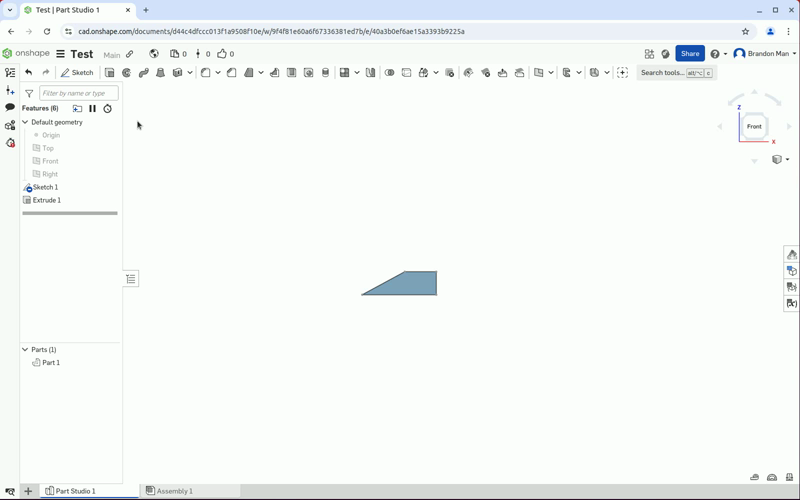
key(shift+h)
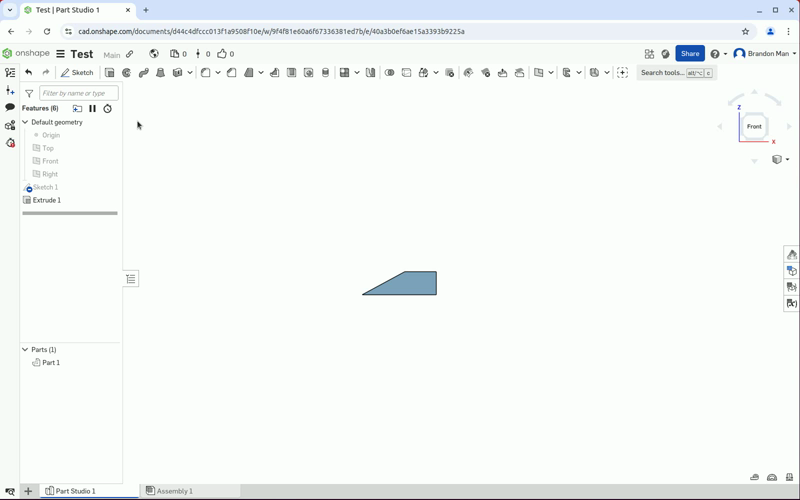
mouse_move(73, 189)
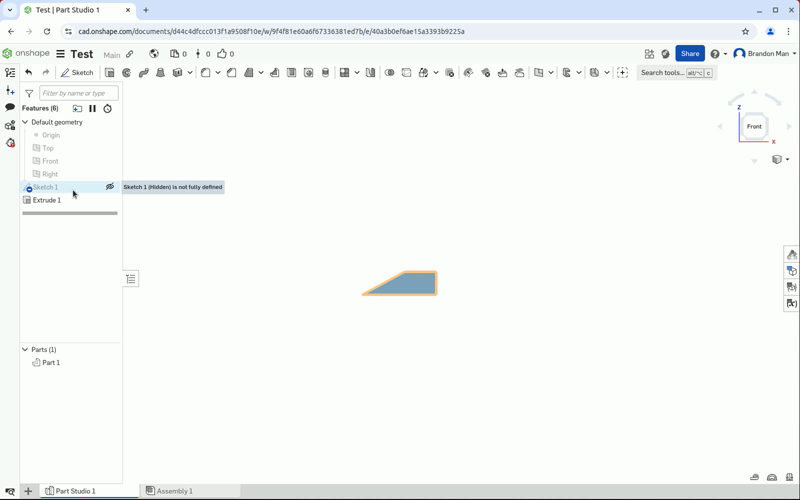
click(73, 189)
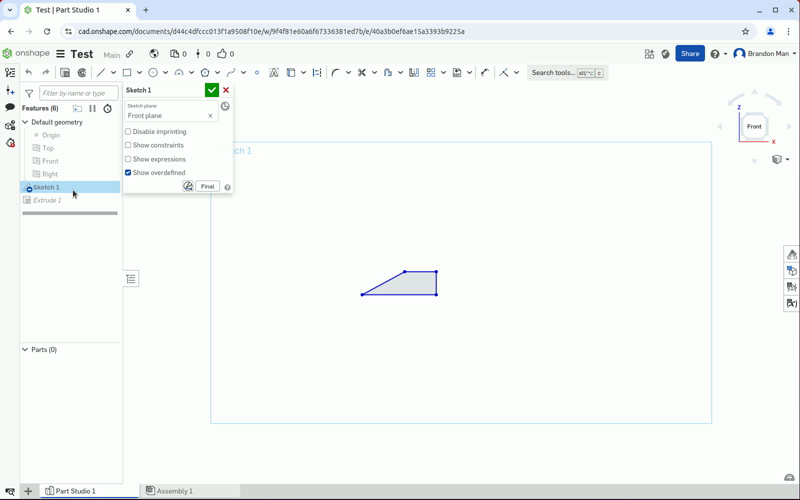
mouse_move(229, 92)
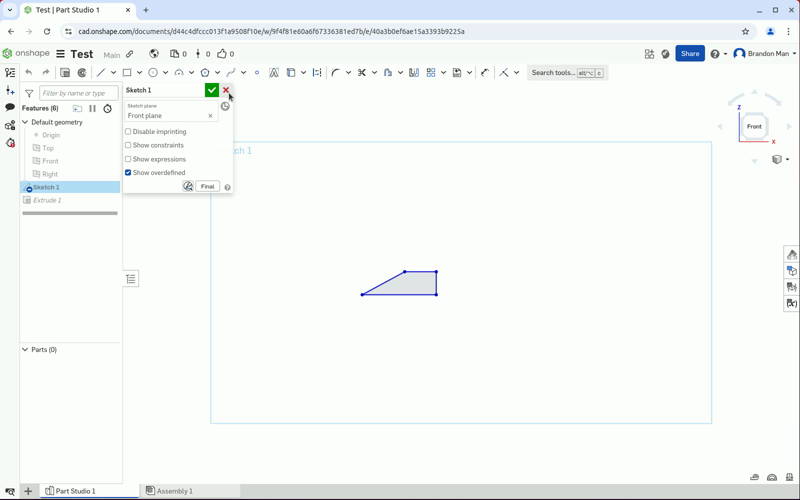
click(229, 92)
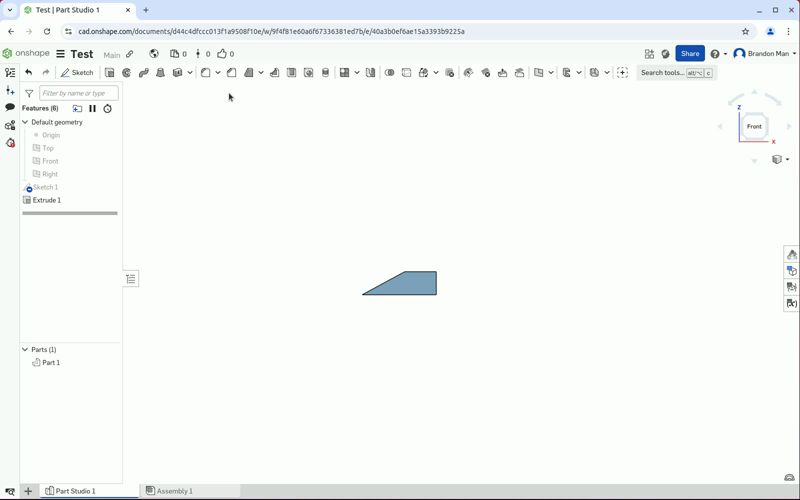
mouse_move(73, 352)
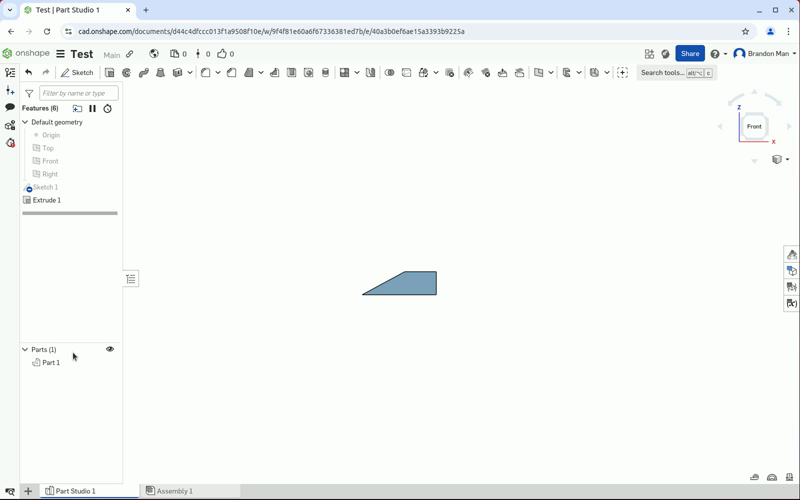
key(y)
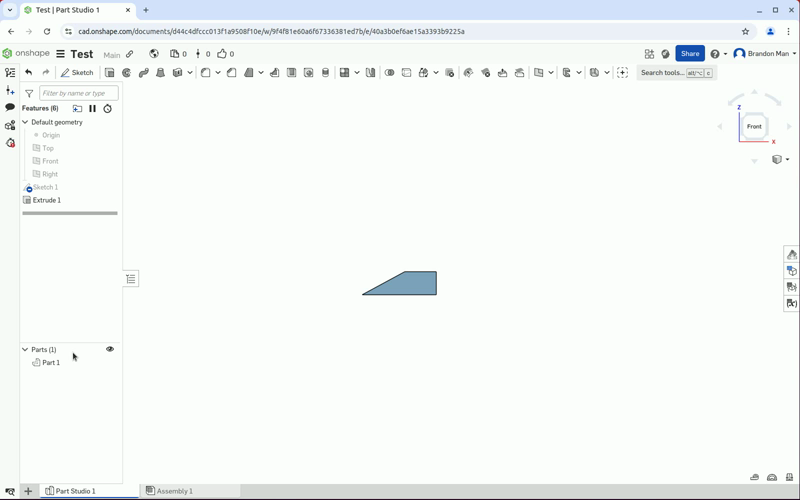
key(shift+p)
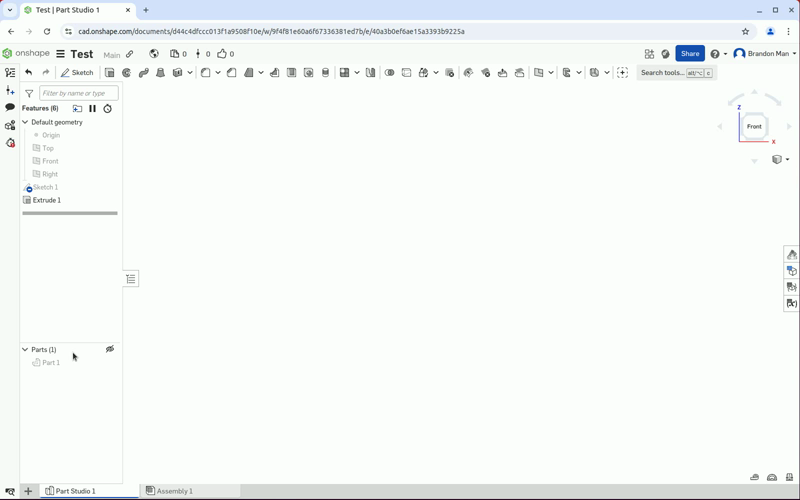
key(space)
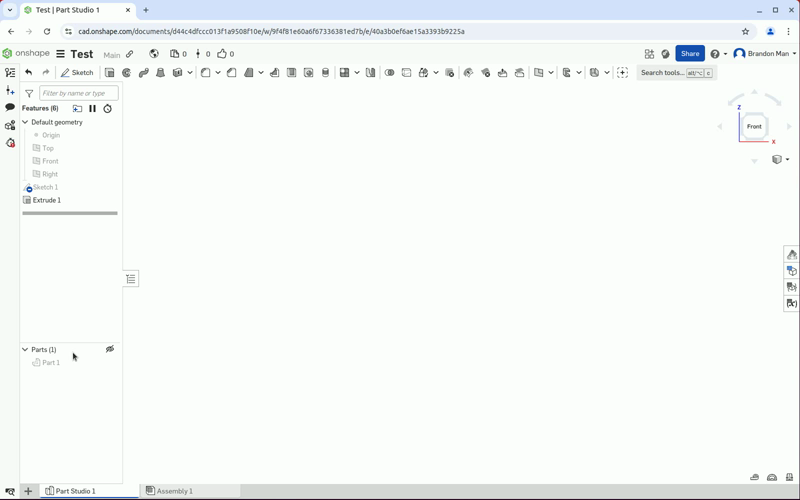
key_down(shift)
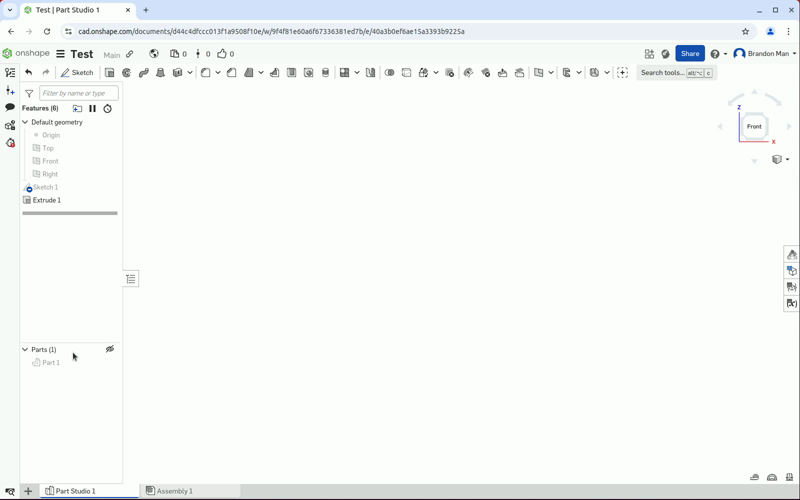
key(left)
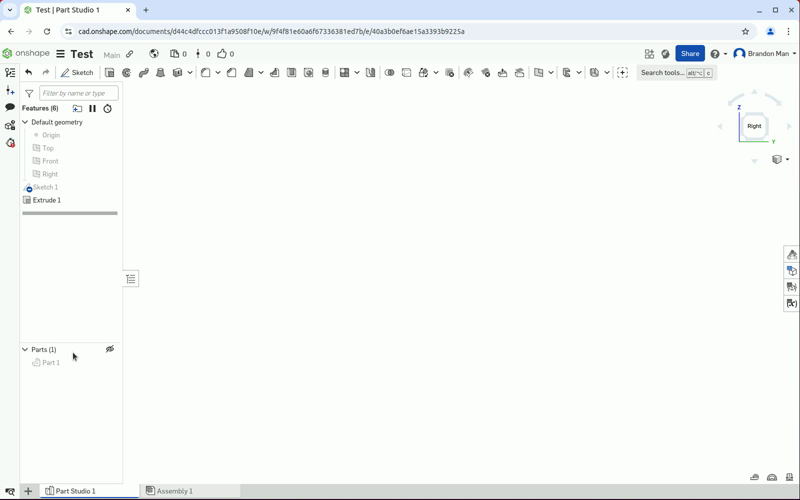
key_up(shift)
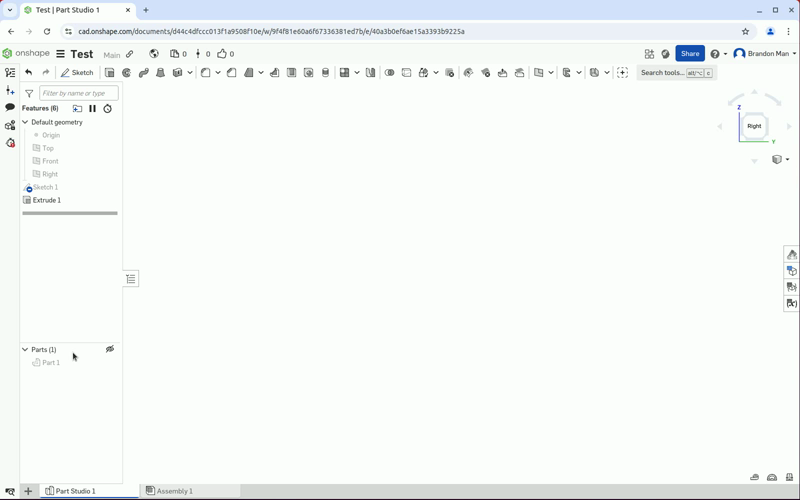
mouse_move(73, 352)
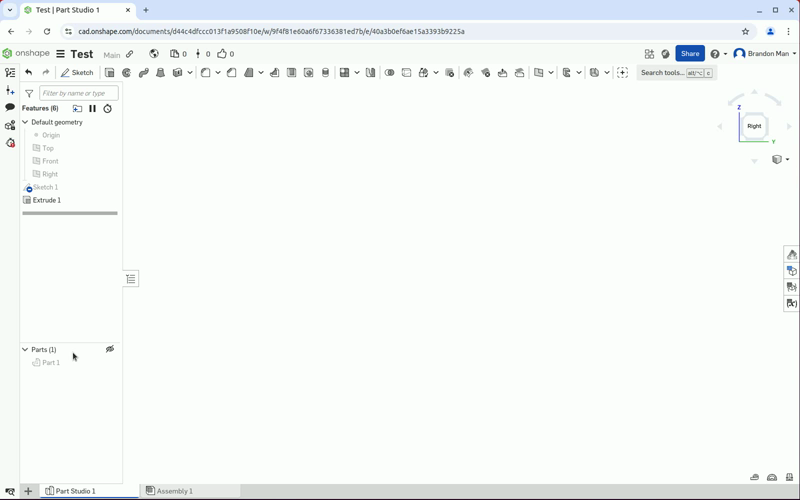
key(shift+y)
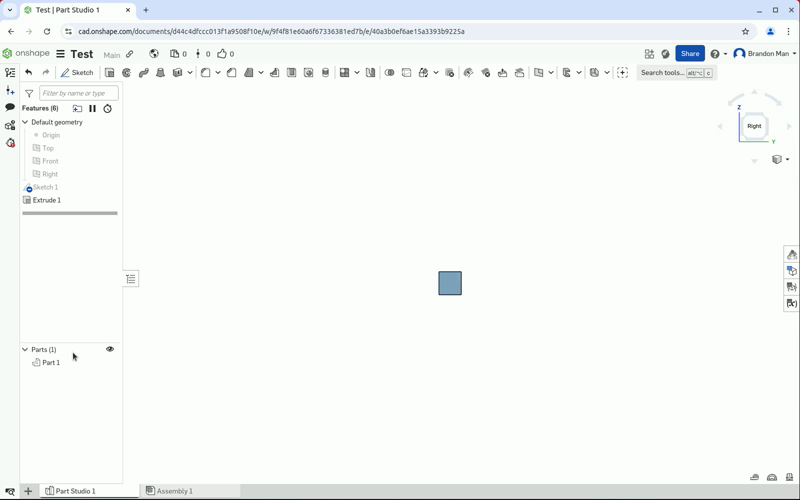
mouse_move(541, 75)
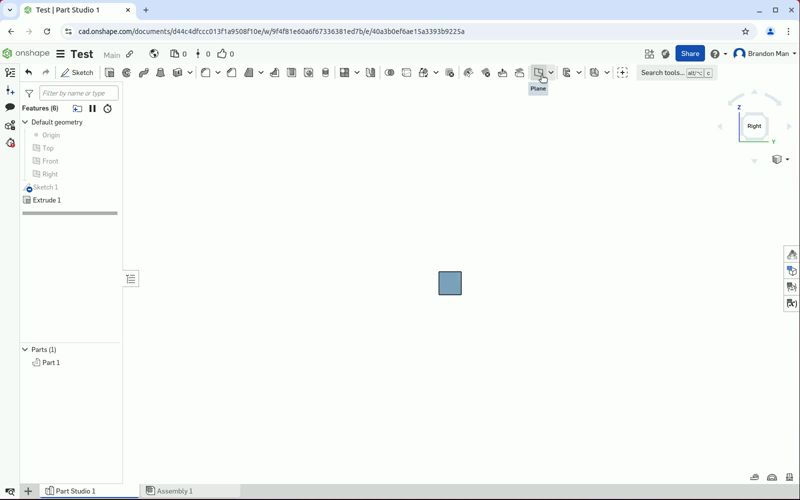
click(541, 75)
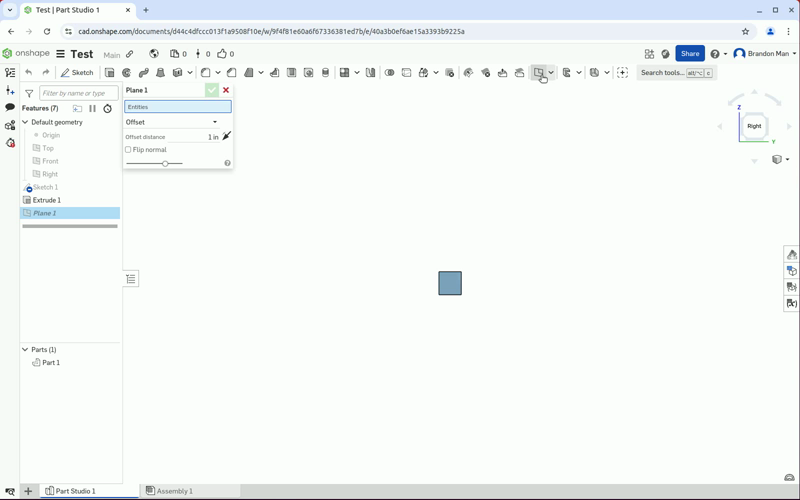
mouse_move(73, 176)
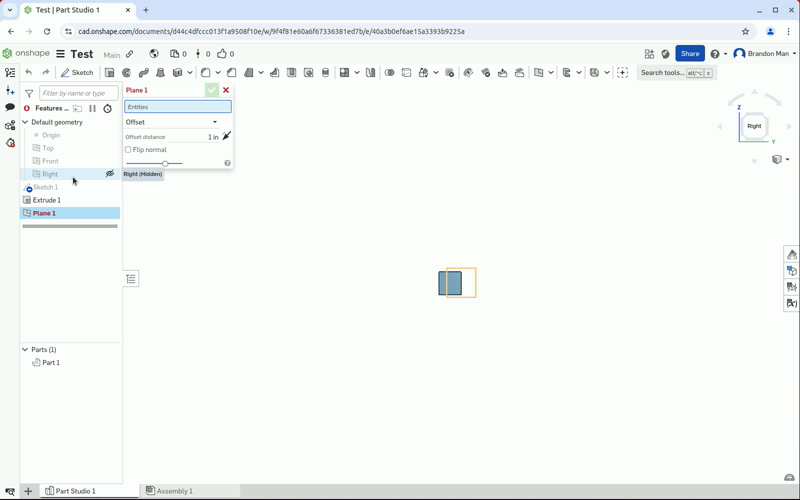
click(73, 176)
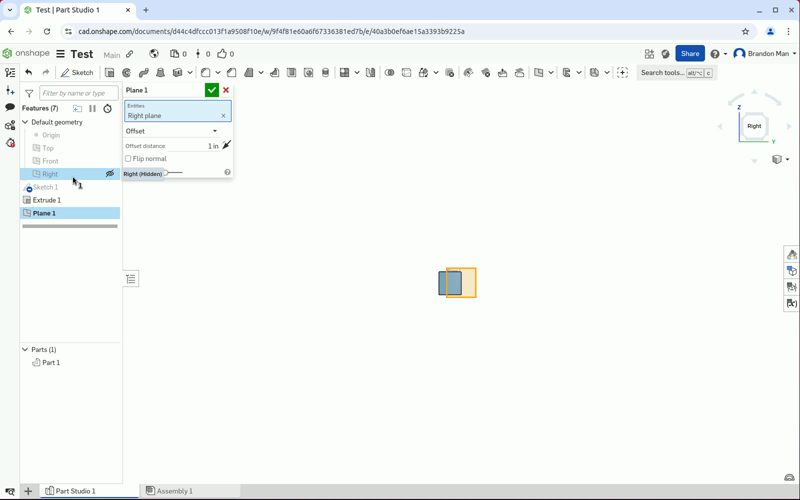
key(tab, 2)
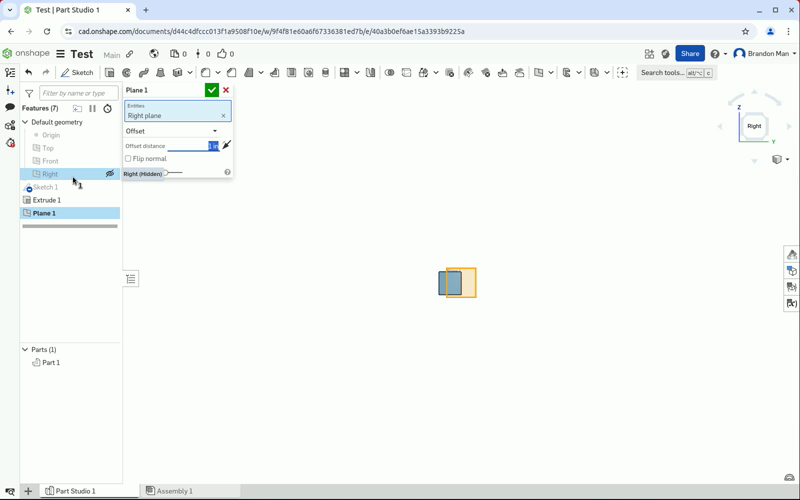
text(5.299)
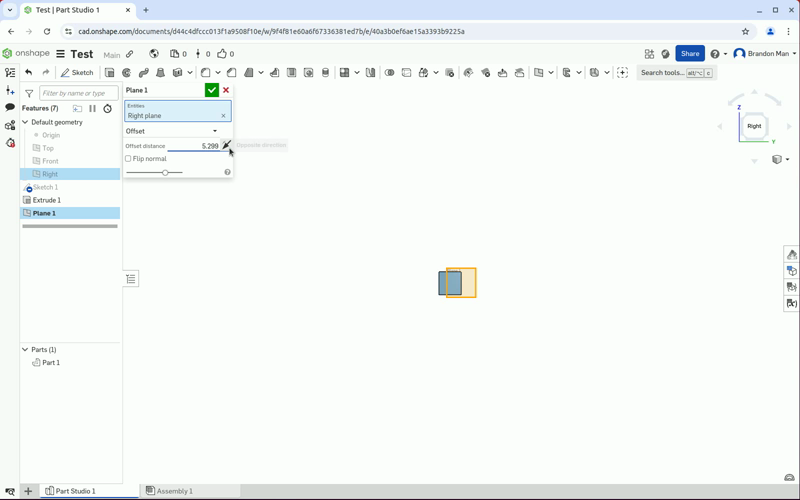
mouse_move(229, 147)
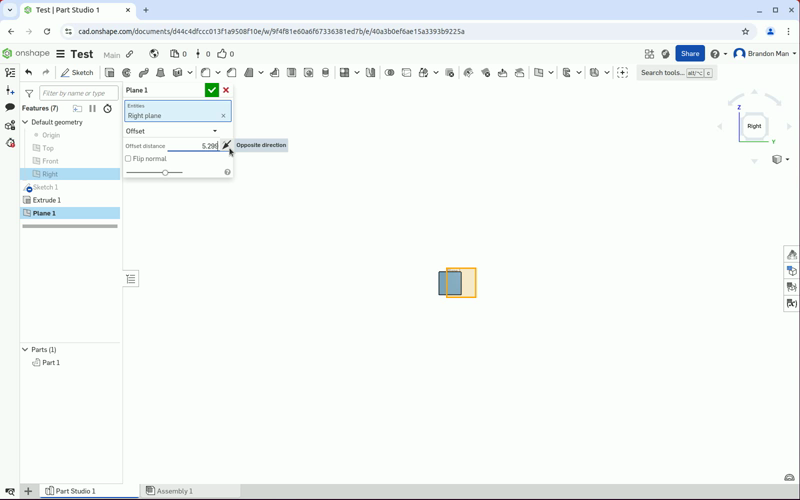
click(229, 147)
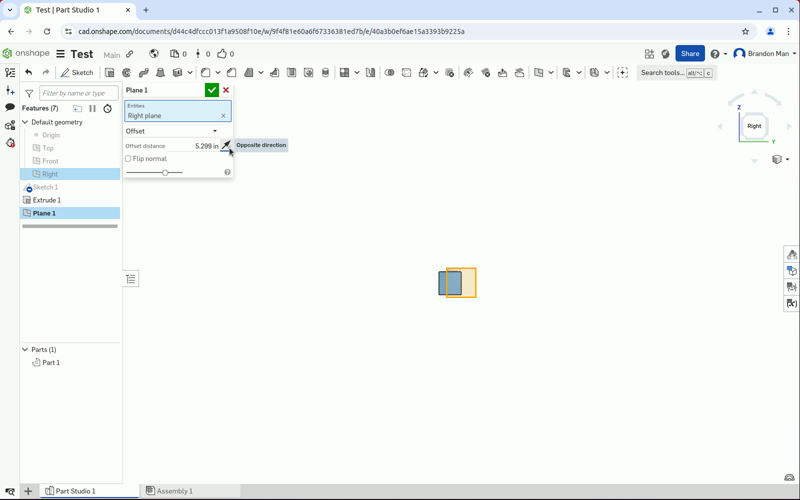
key(enter, 2)
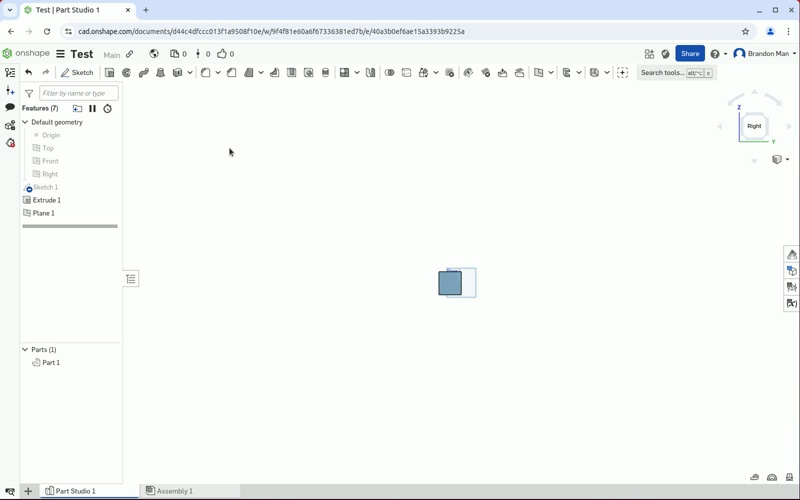
key(shift+s)
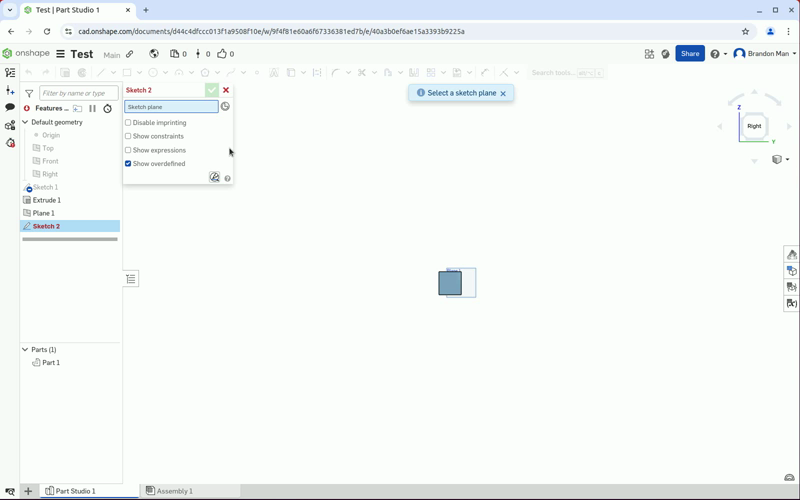
mouse_move(73, 215)
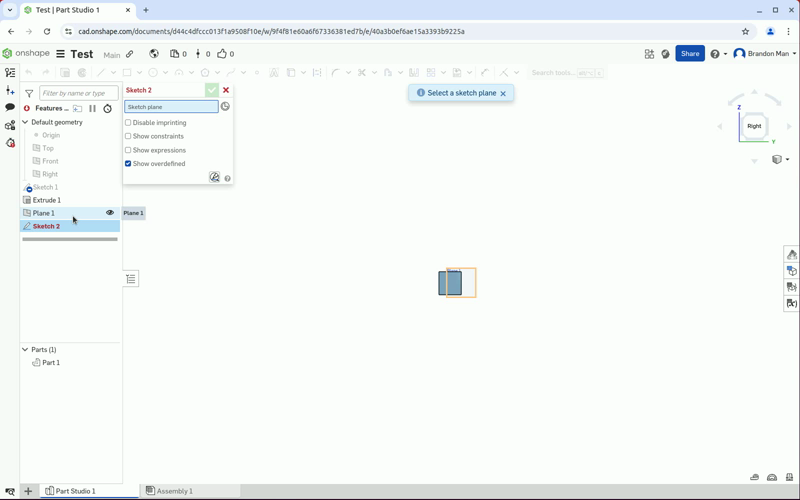
click(73, 215)
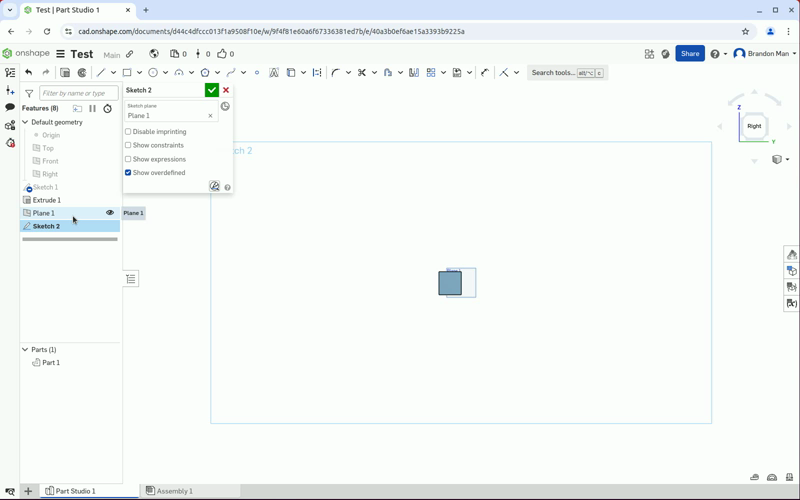
mouse_move(73, 352)
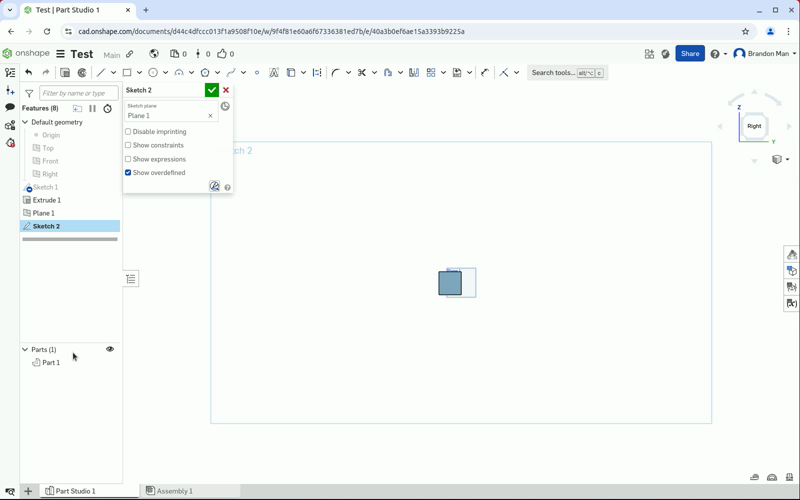
key(y)
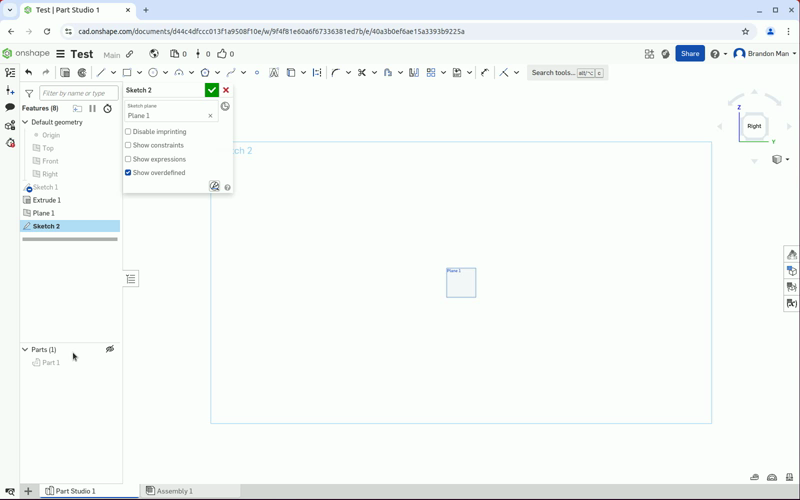
key(l)
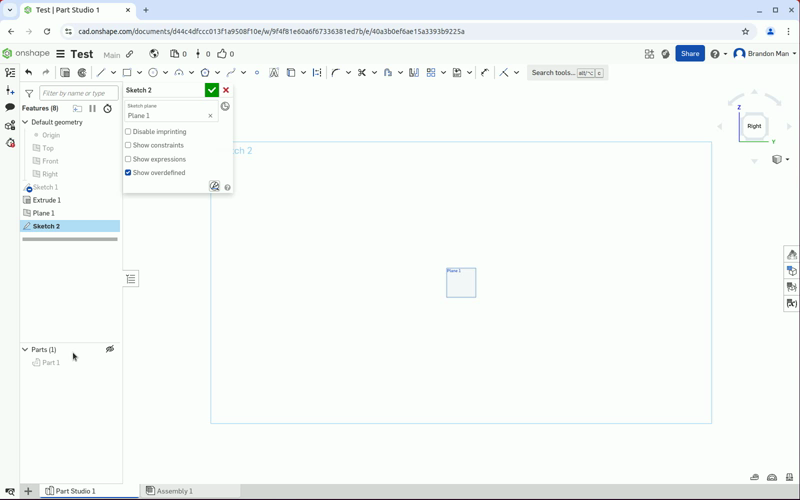
key_down(shift)
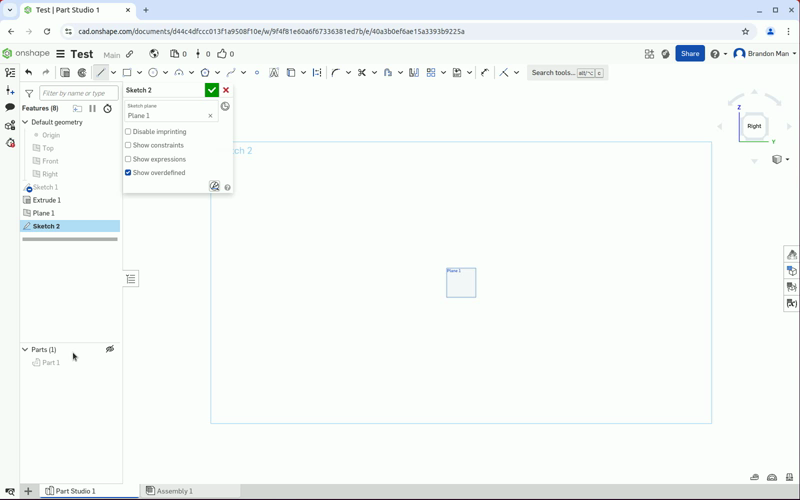
mouse_move(446, 294)
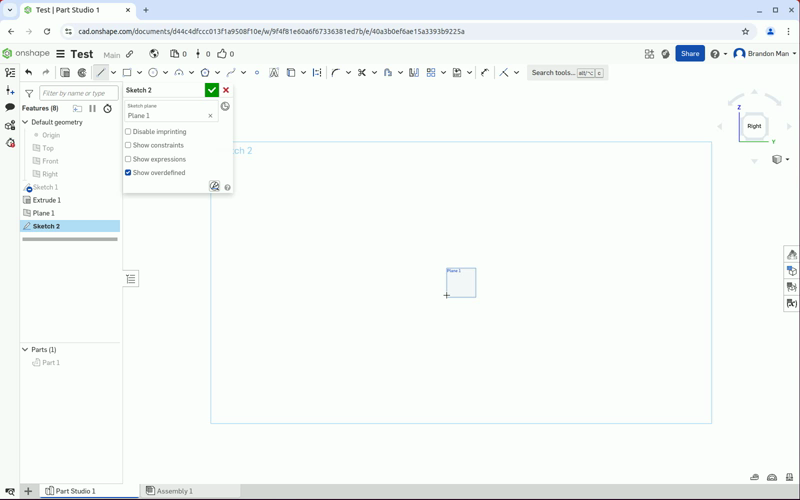
click(446, 294)
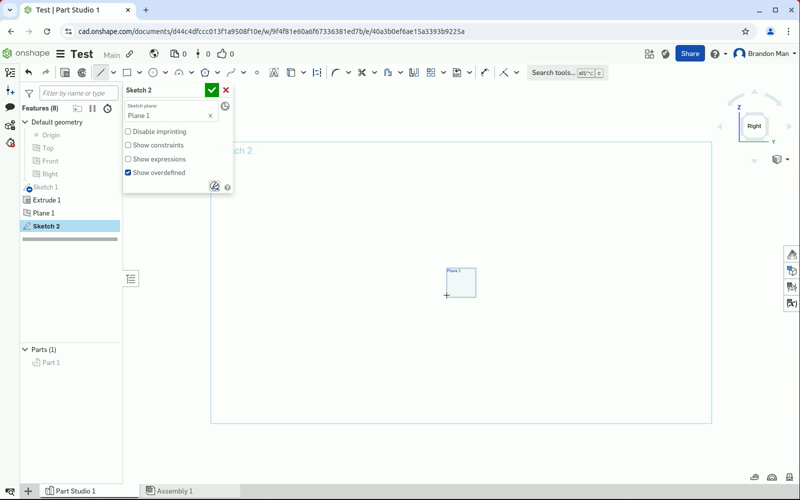
key_up(shift)
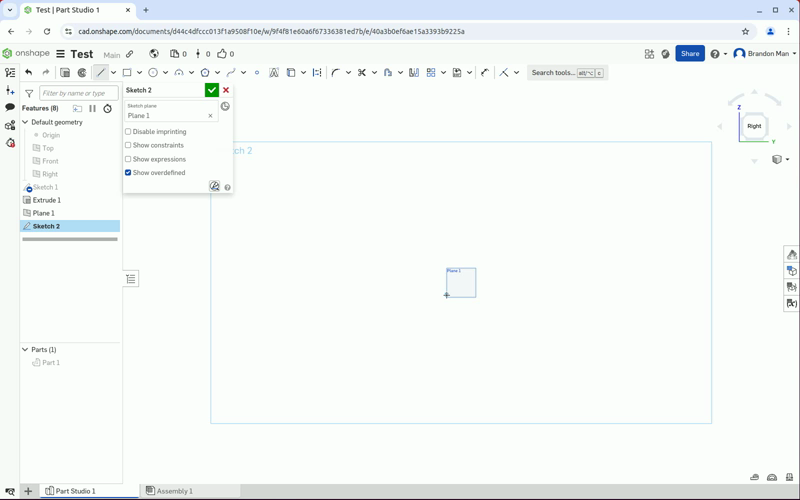
key_down(shift)
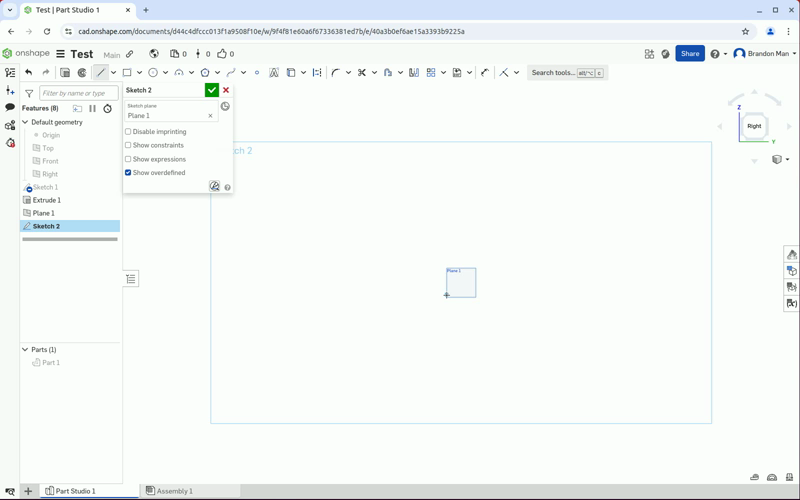
mouse_move(476, 294)
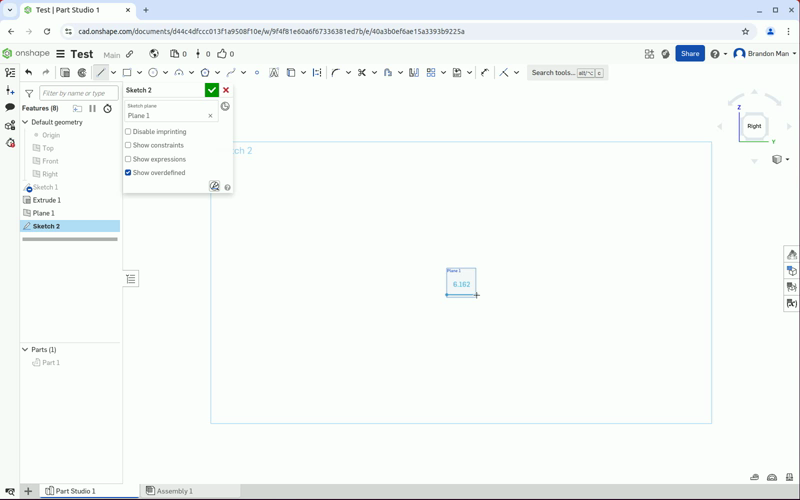
mouse_move(453, 294)
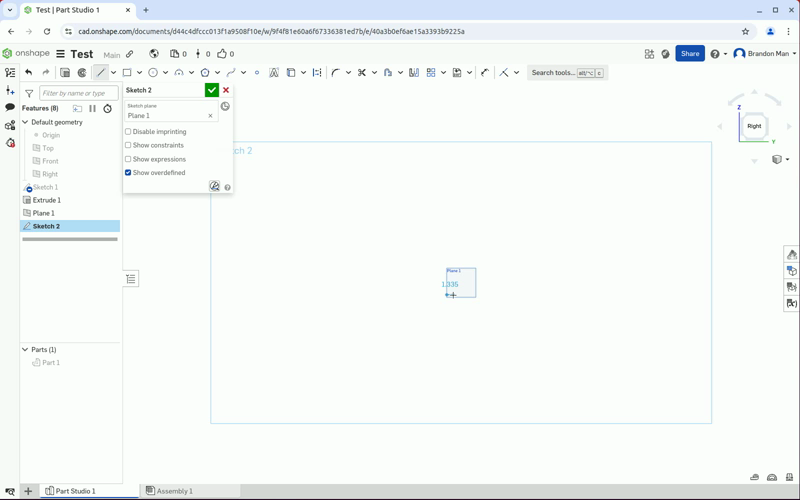
scroll(6)
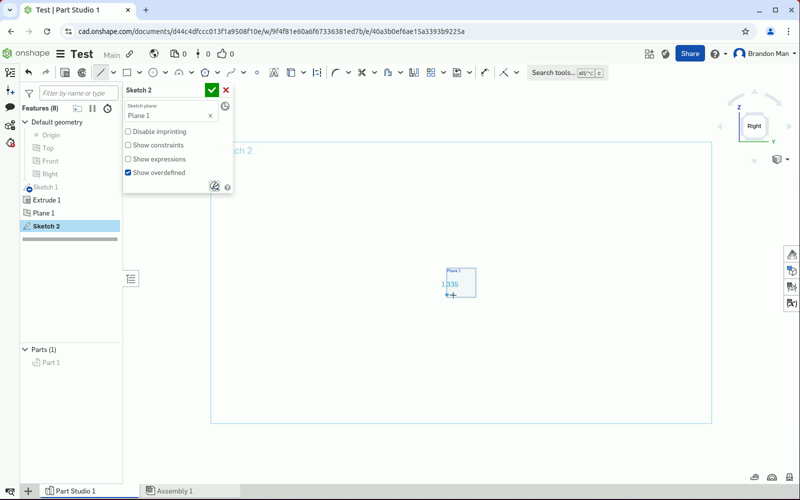
scroll(6)
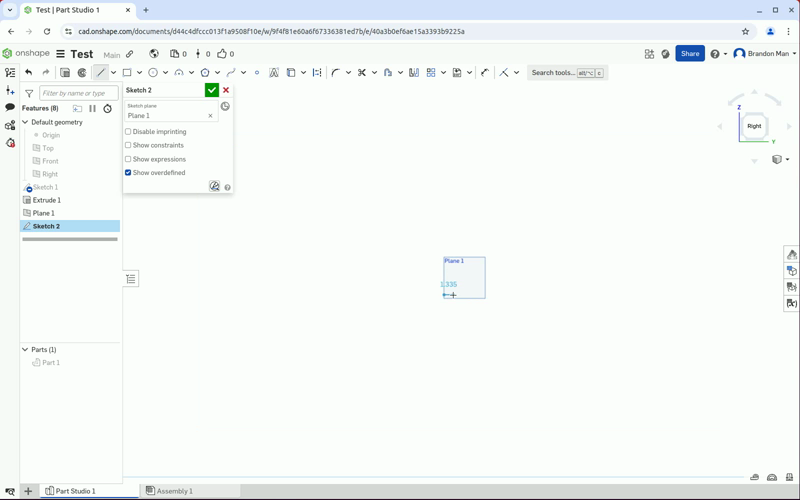
scroll(6)
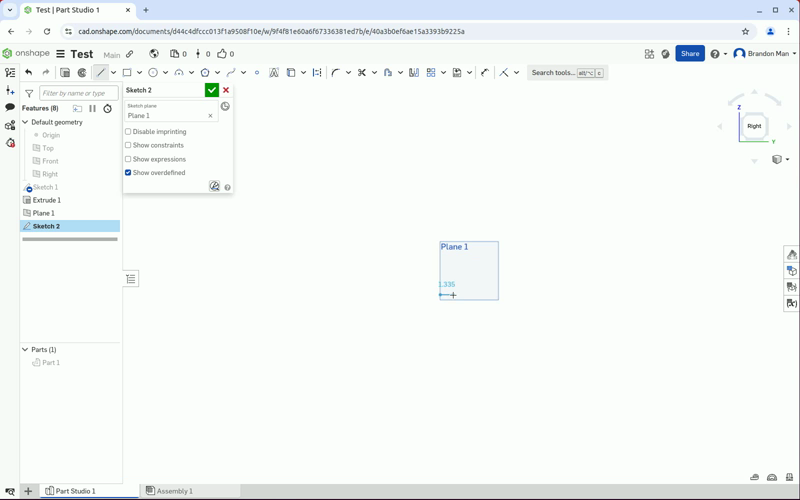
scroll(6)
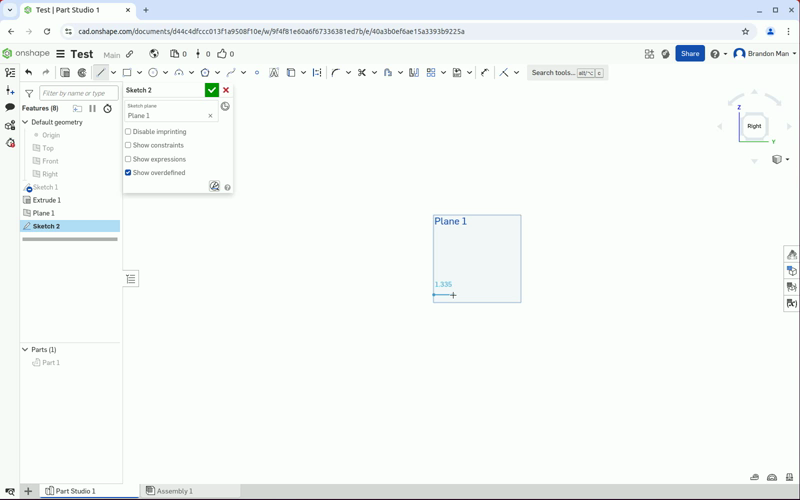
scroll(6)
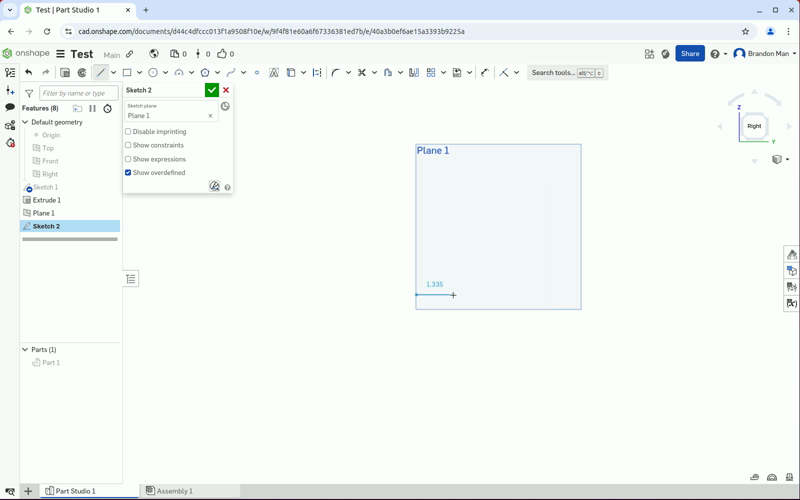
scroll(6)
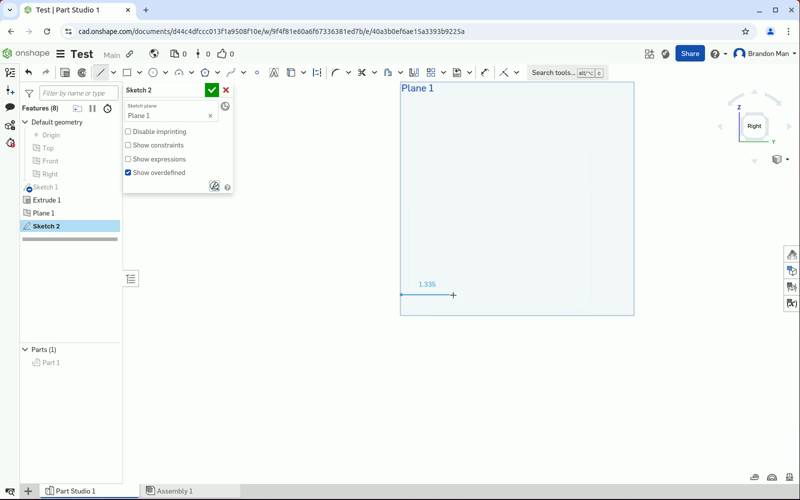
scroll(6)
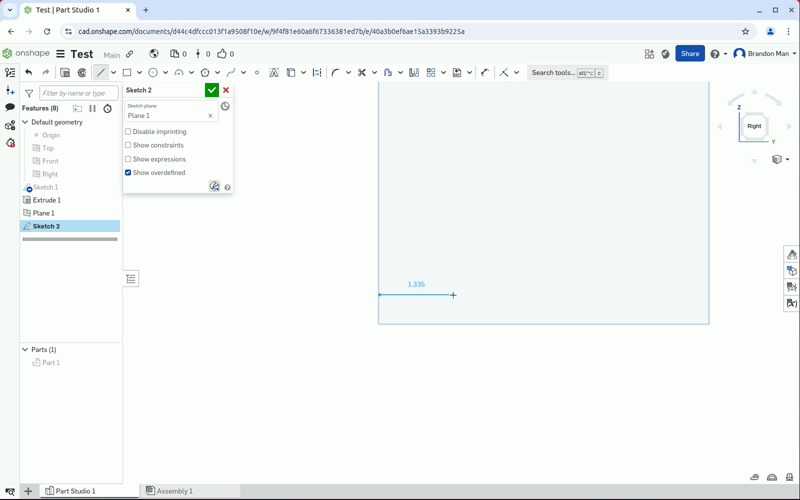
click(453, 294)
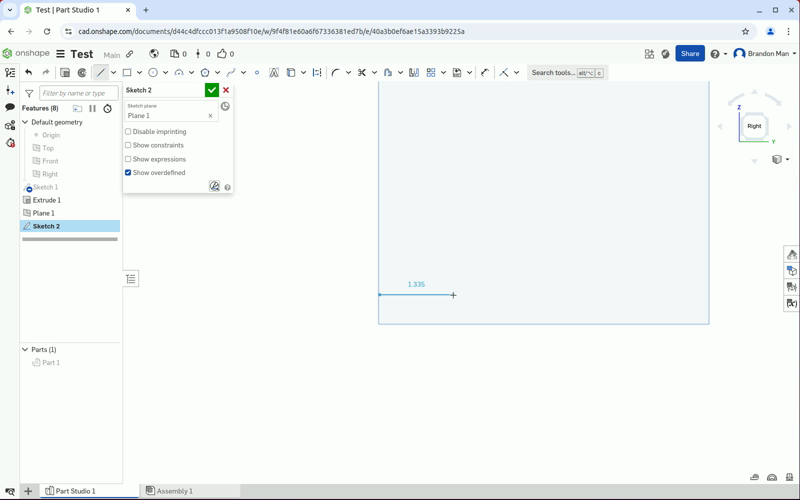
scroll(-6)
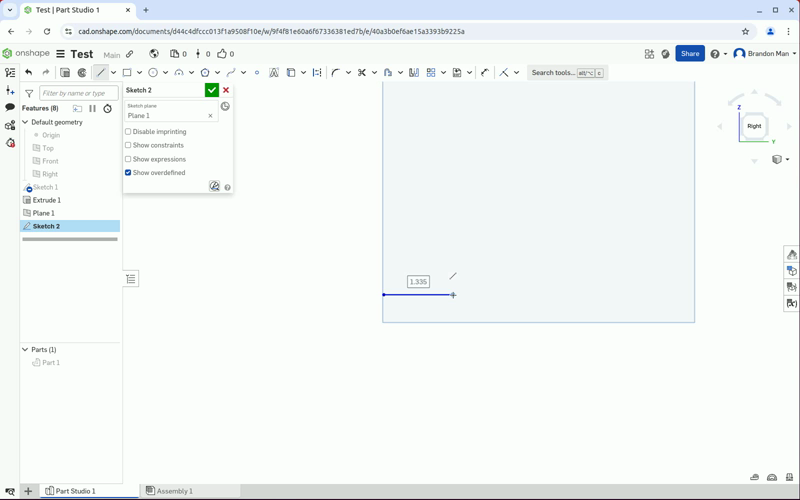
scroll(-6)
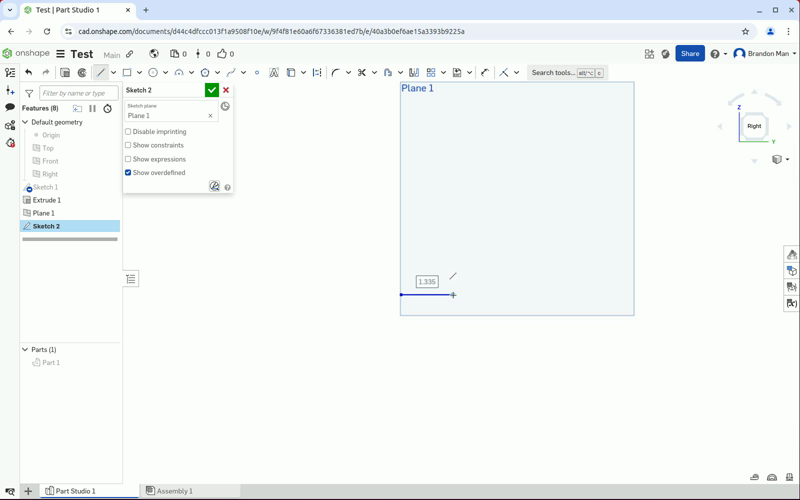
scroll(-6)
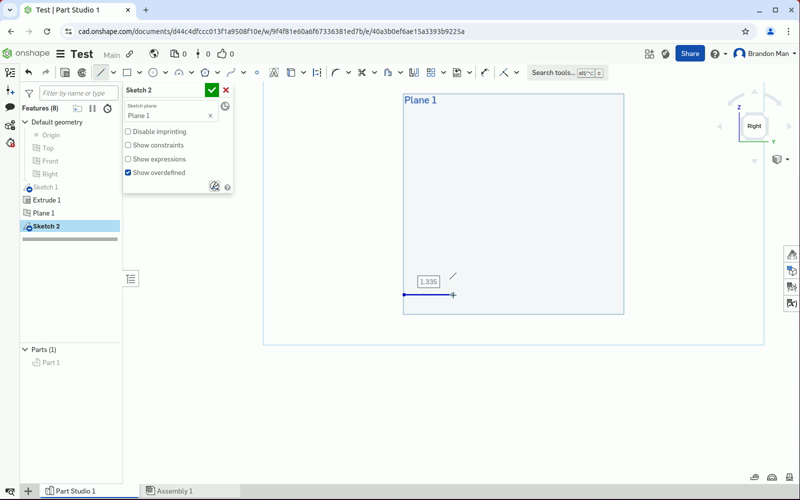
scroll(-6)
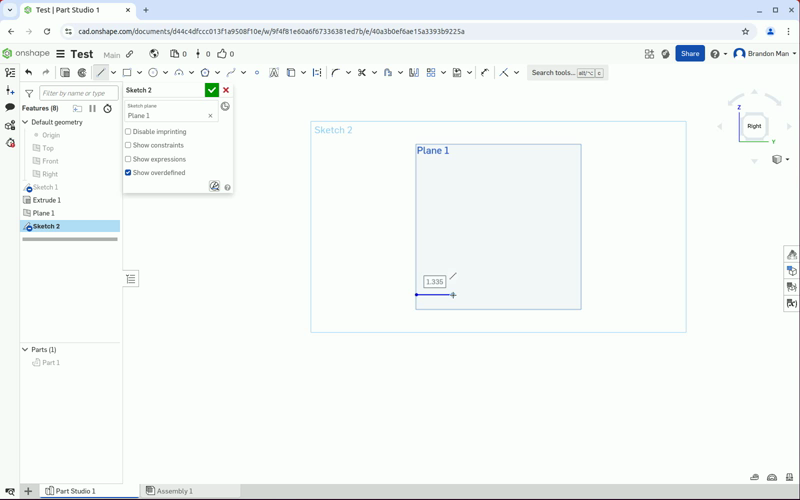
scroll(-6)
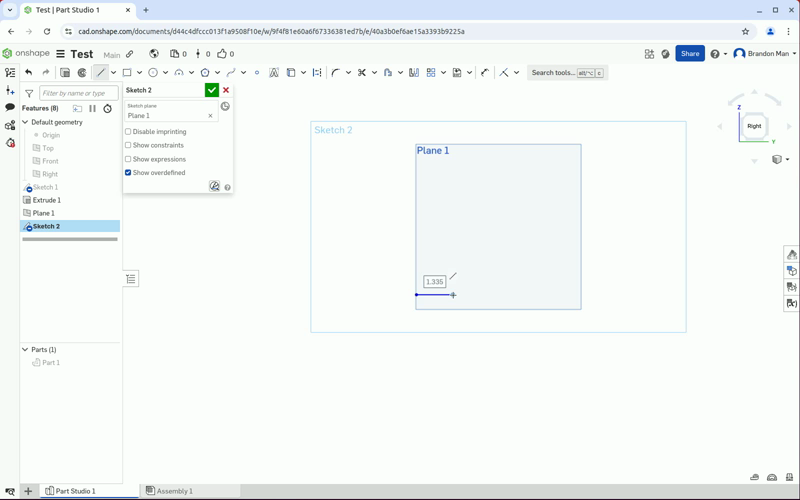
scroll(-6)
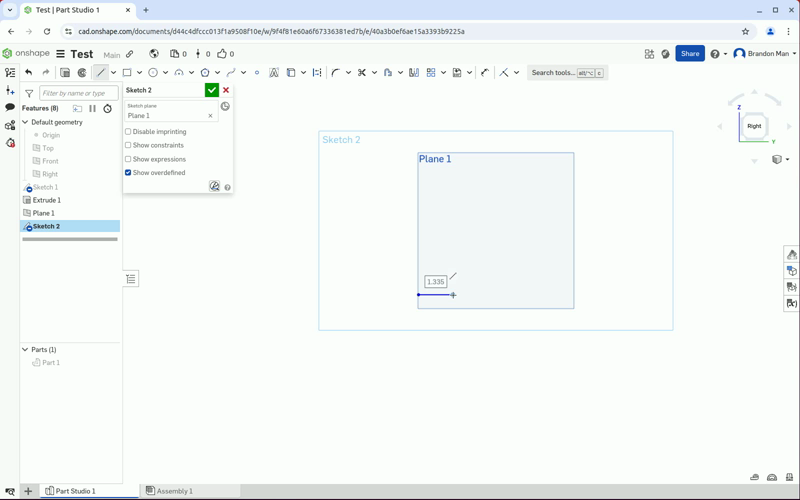
scroll(-6)
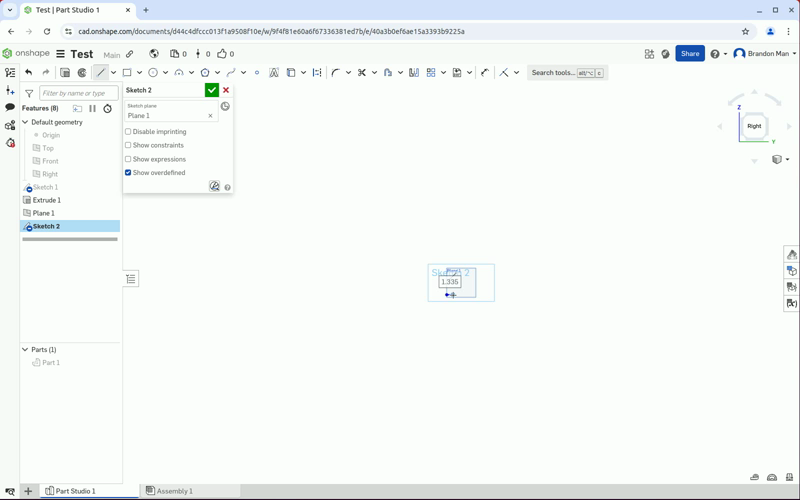
key_up(shift)
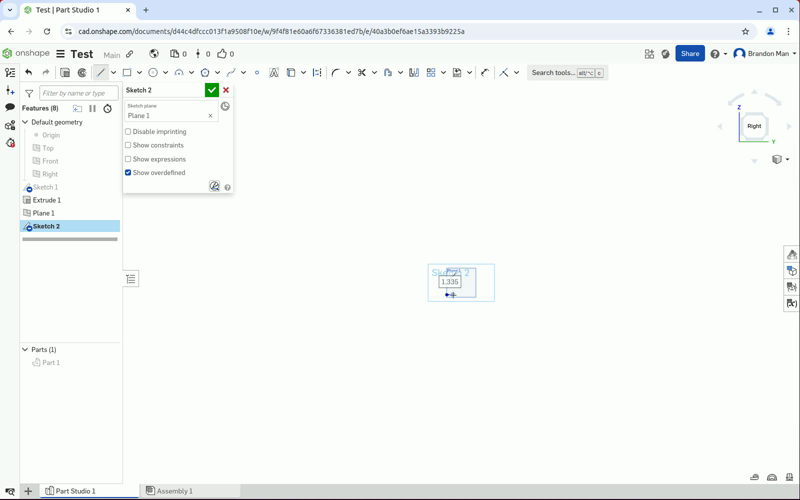
key_down(shift)
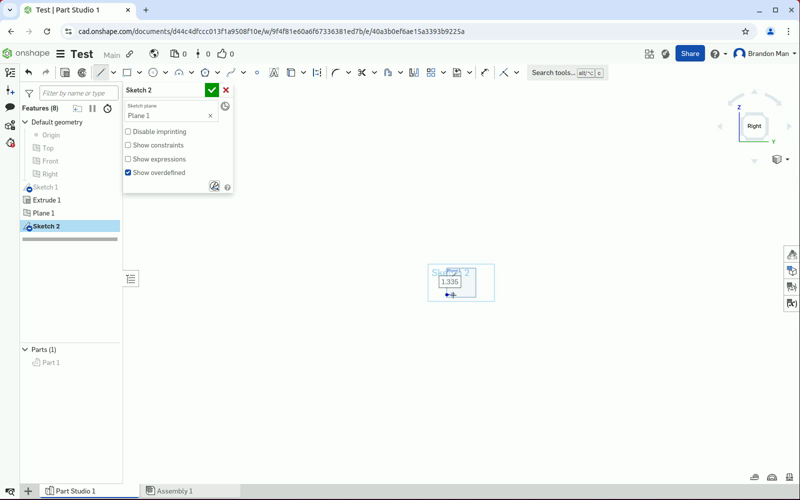
mouse_move(483, 294)
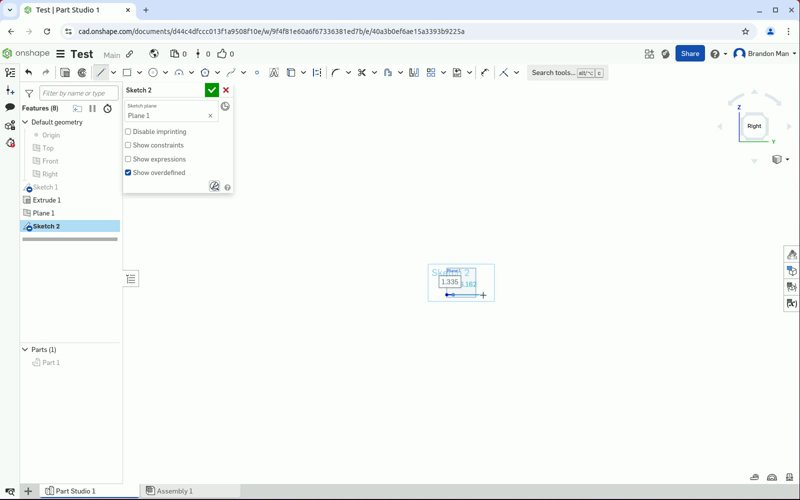
mouse_move(453, 271)
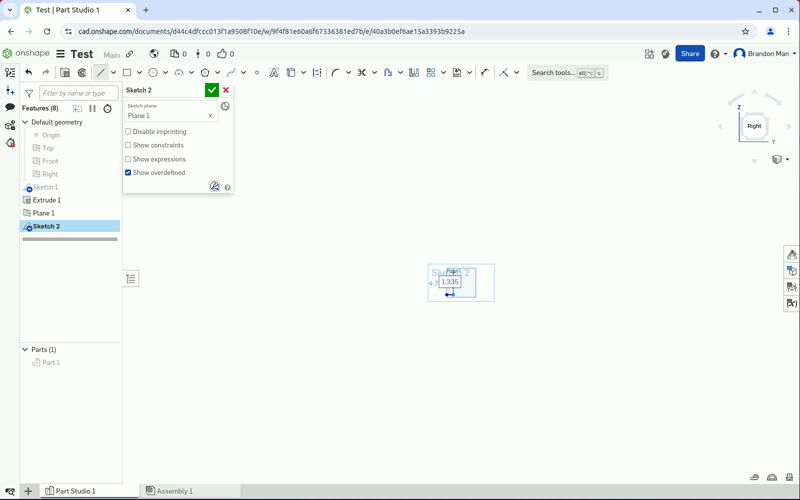
click(453, 271)
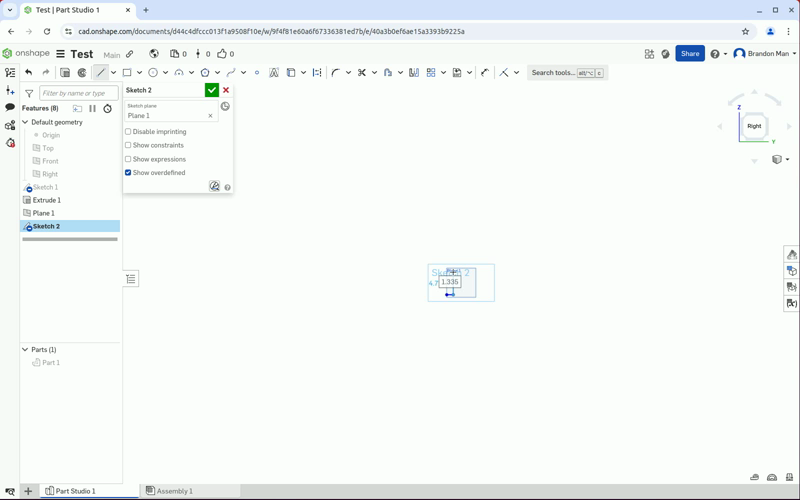
key_up(shift)
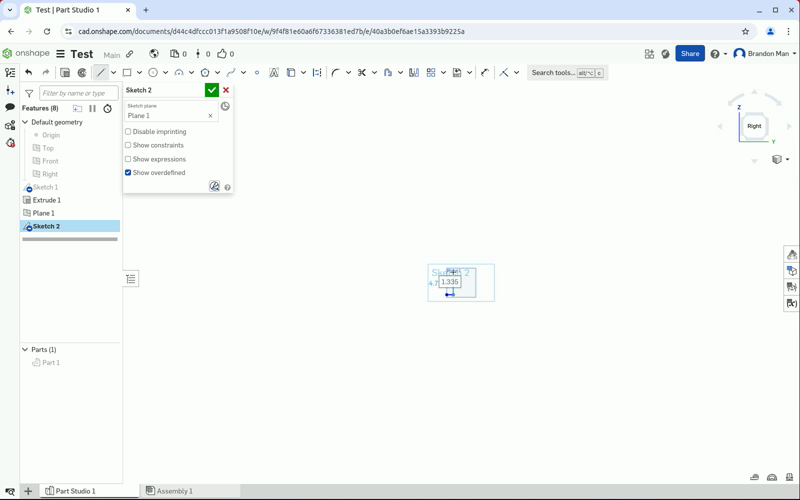
key_down(shift)
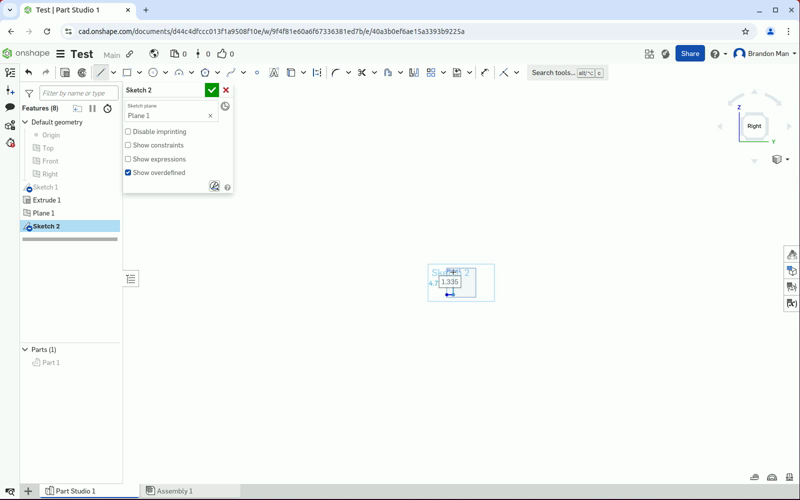
mouse_move(483, 271)
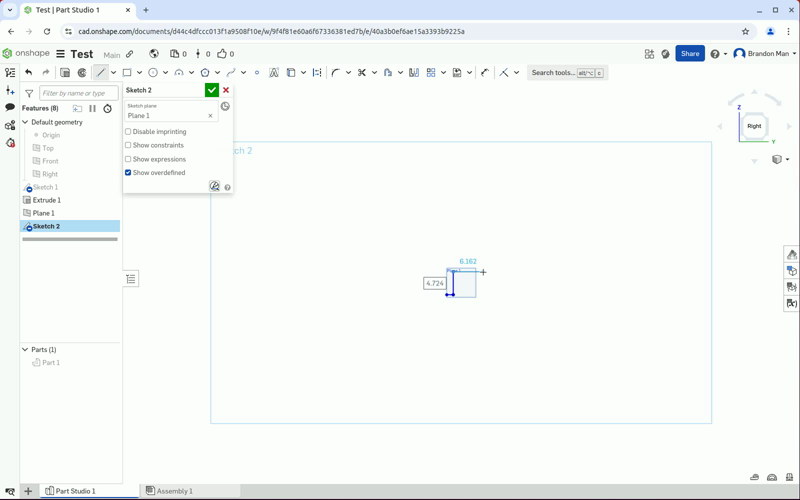
mouse_move(446, 271)
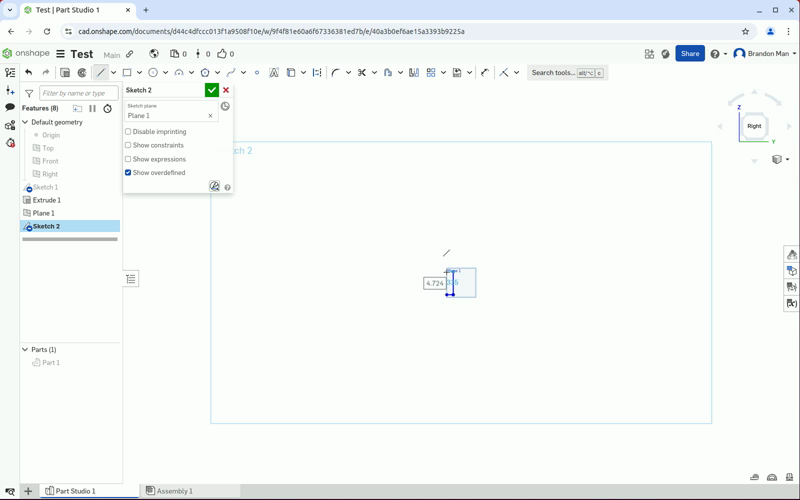
scroll(6)
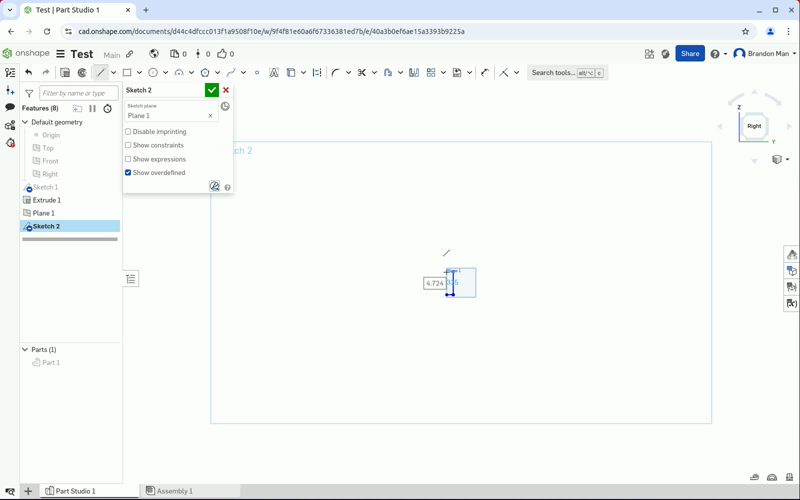
scroll(6)
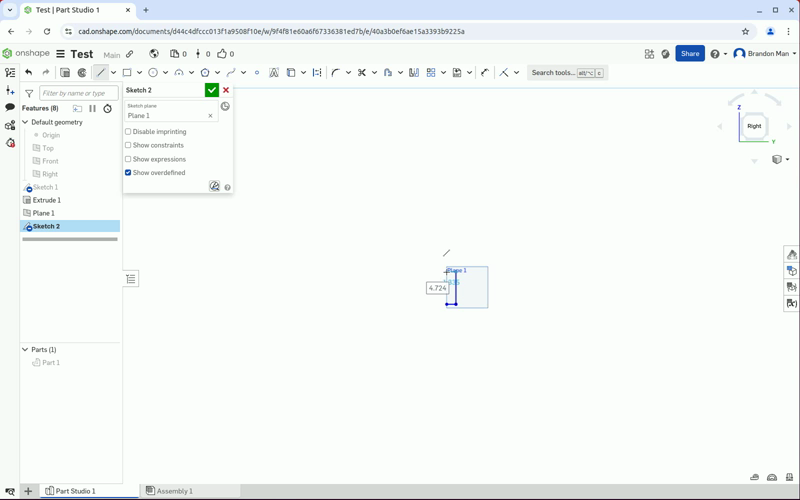
scroll(6)
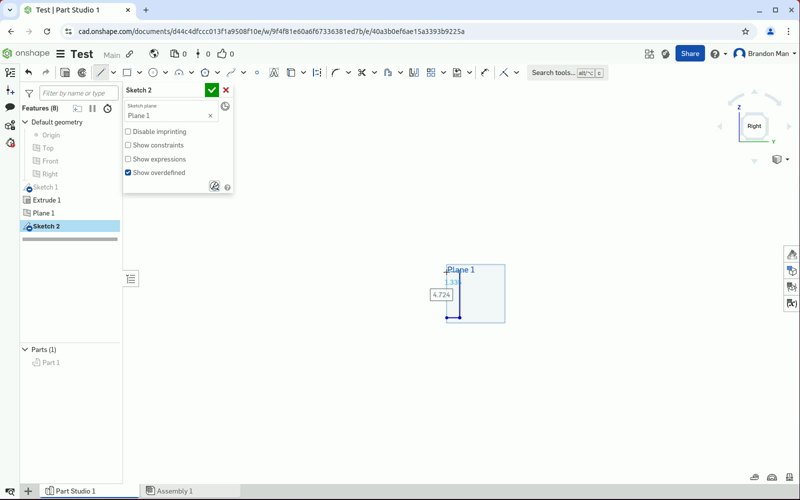
scroll(6)
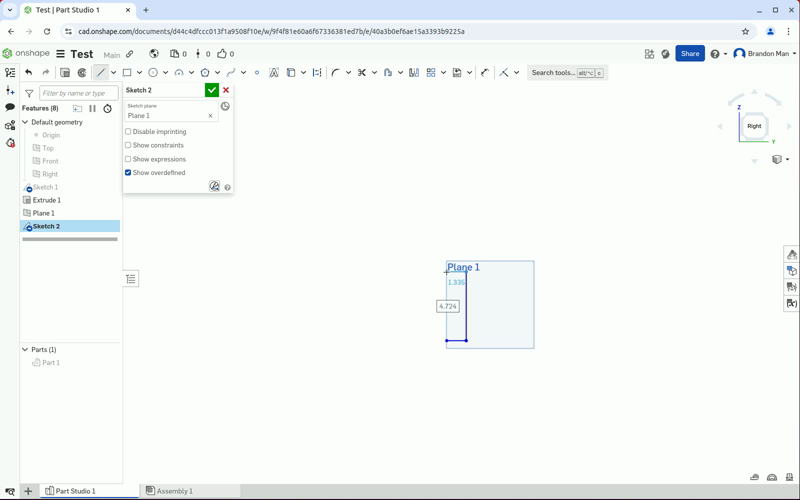
scroll(6)
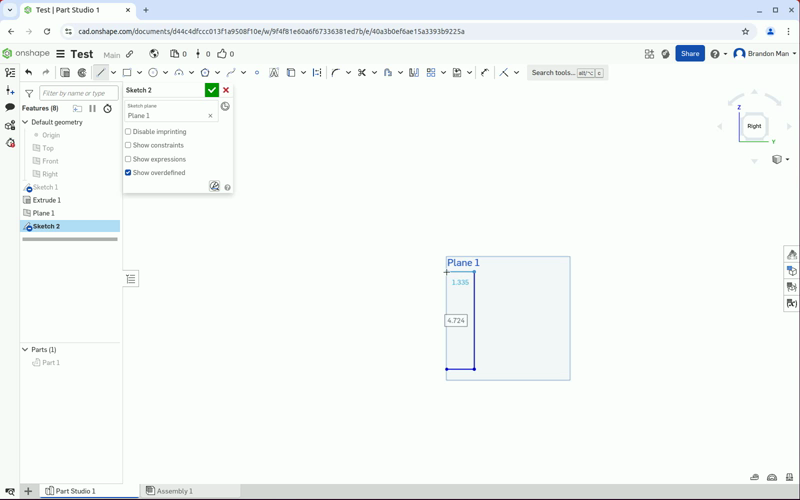
scroll(6)
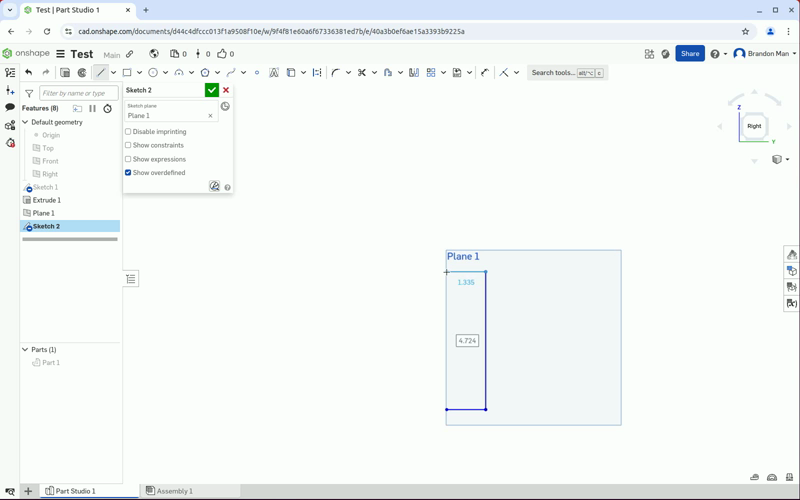
scroll(6)
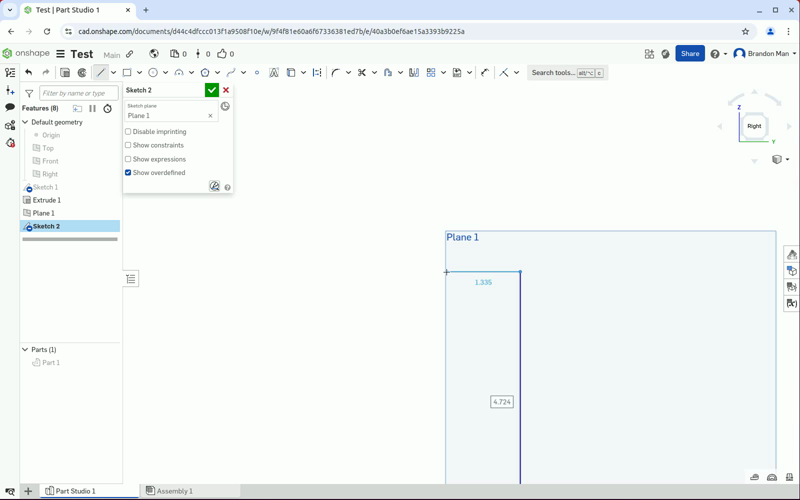
click(446, 271)
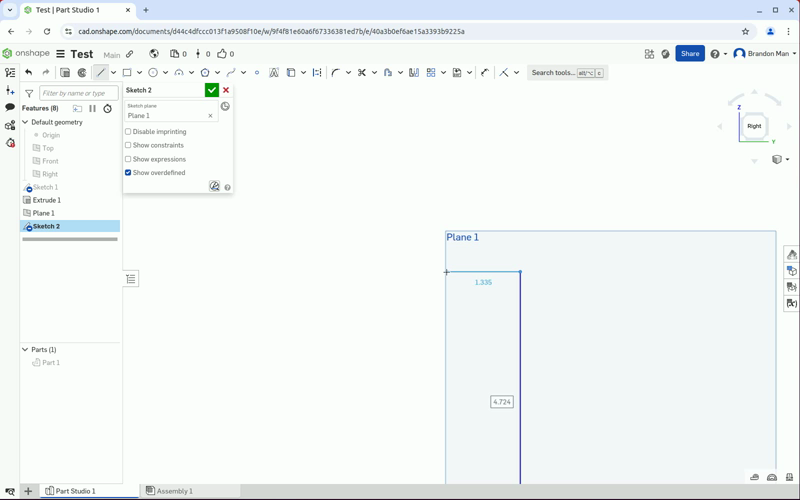
scroll(-6)
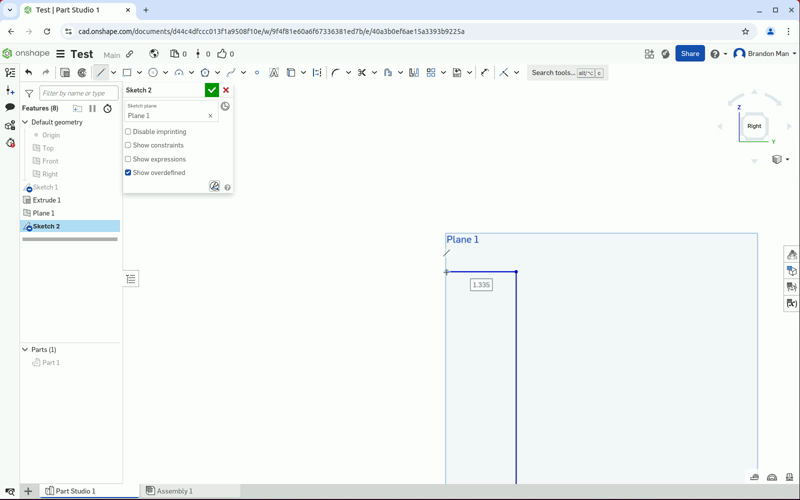
scroll(-6)
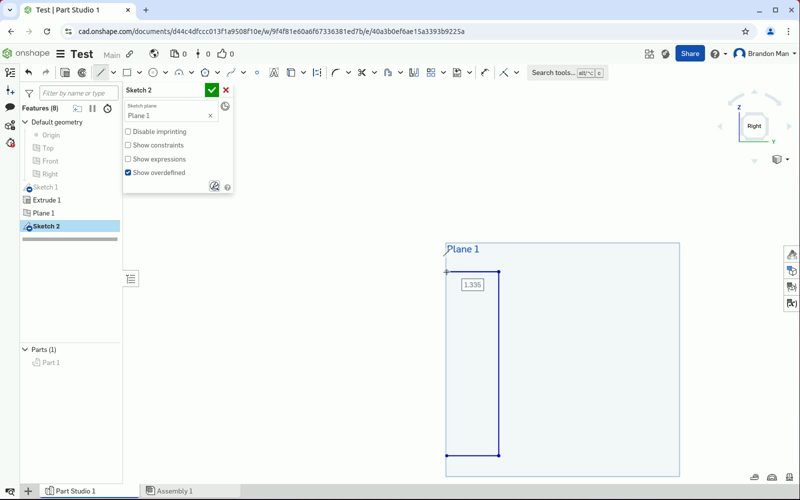
scroll(-6)
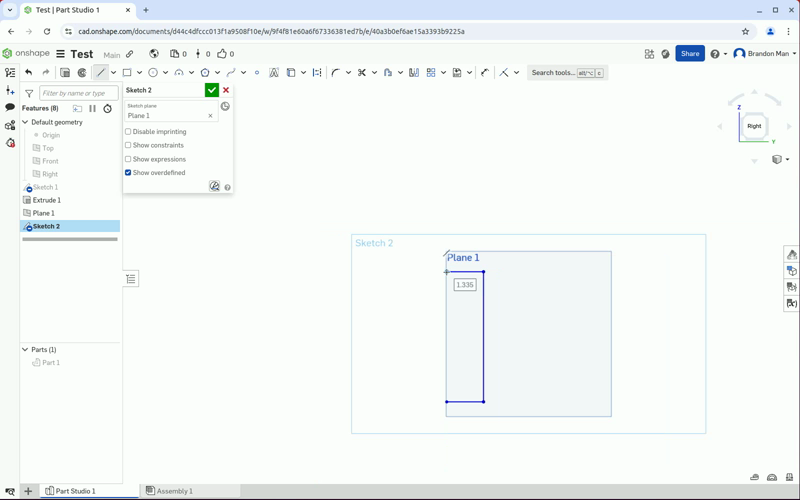
scroll(-6)
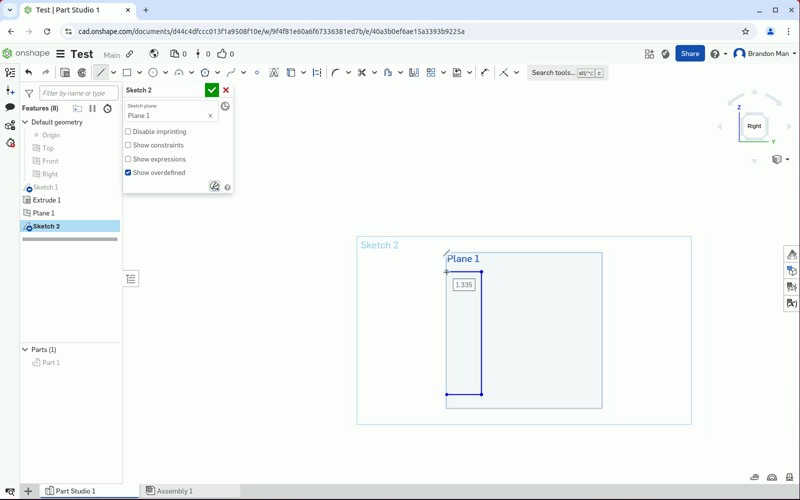
scroll(-6)
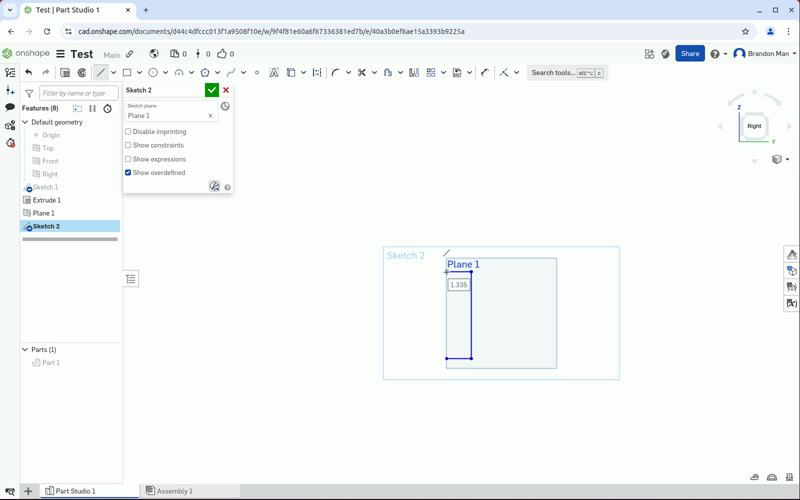
scroll(-6)
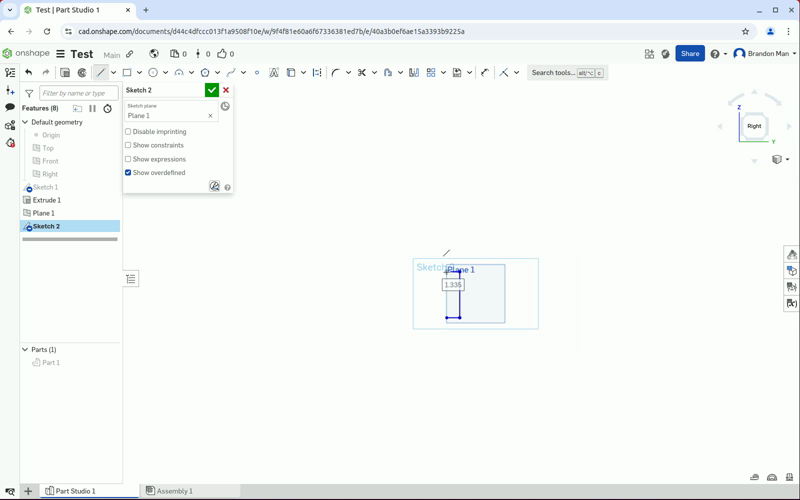
scroll(-6)
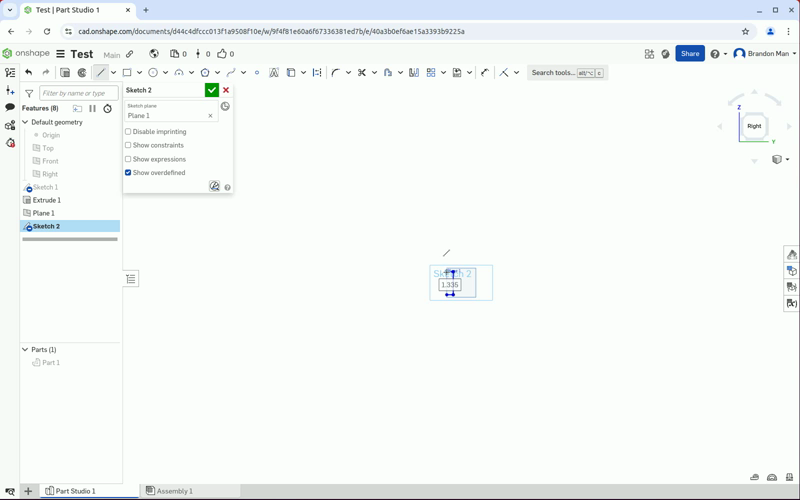
key_up(shift)
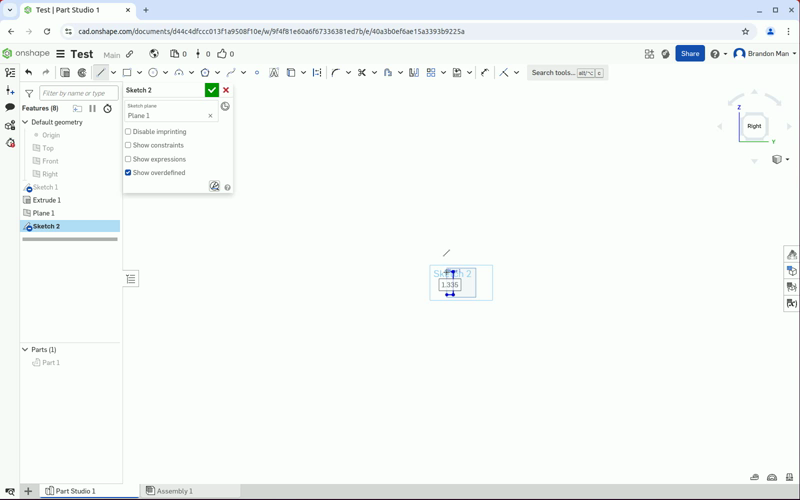
mouse_move(476, 271)
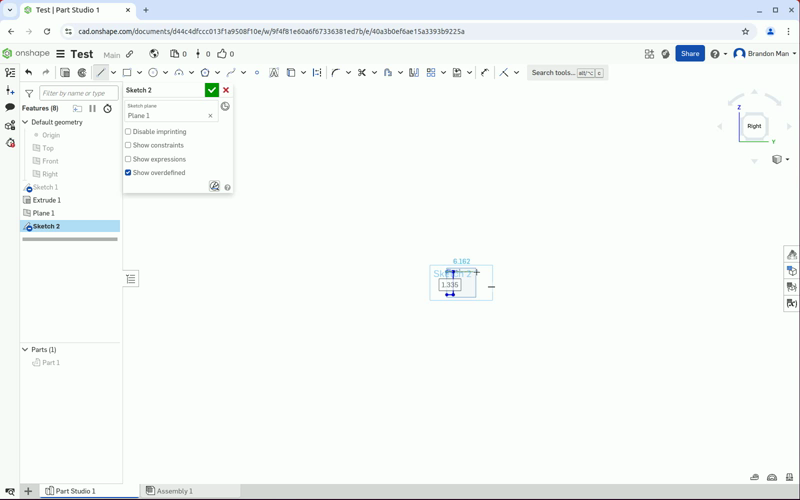
key_down(shift)
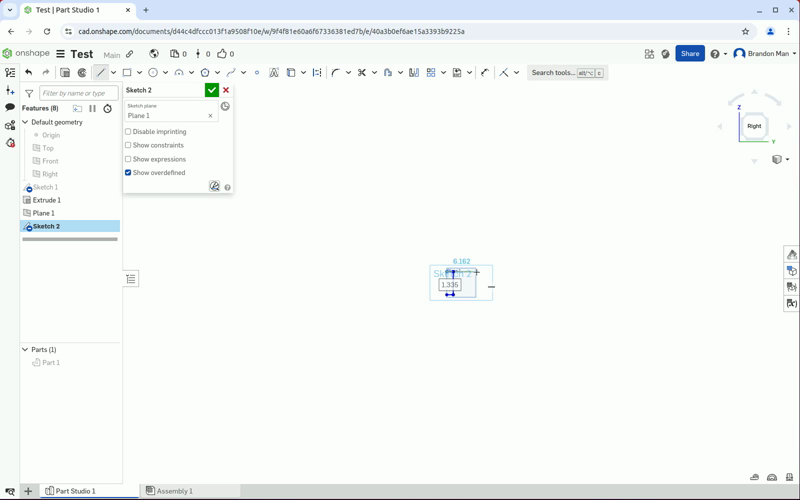
mouse_move(446, 294)
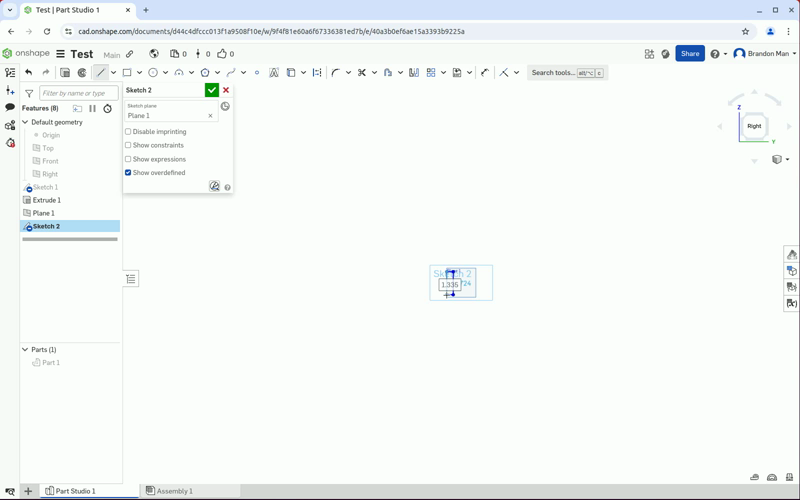
key_up(shift)
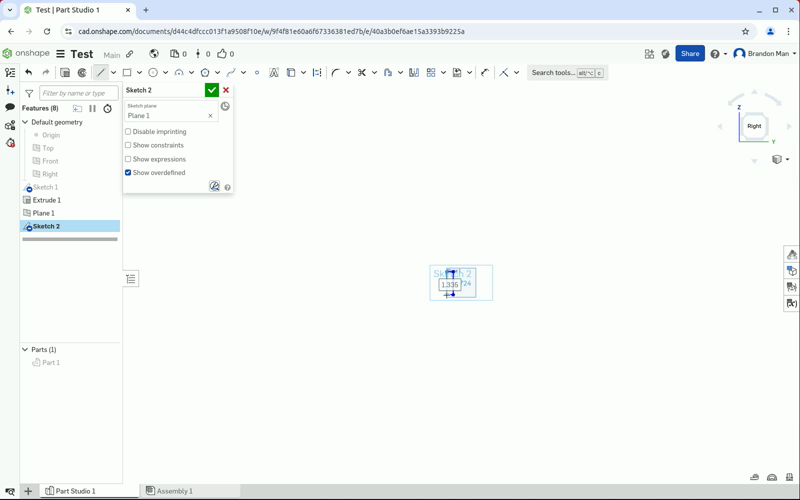
click(446, 294)
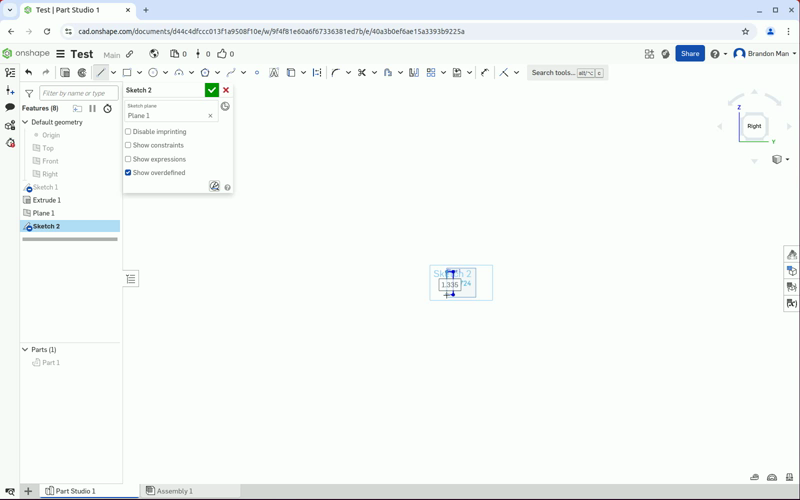
key(esc)
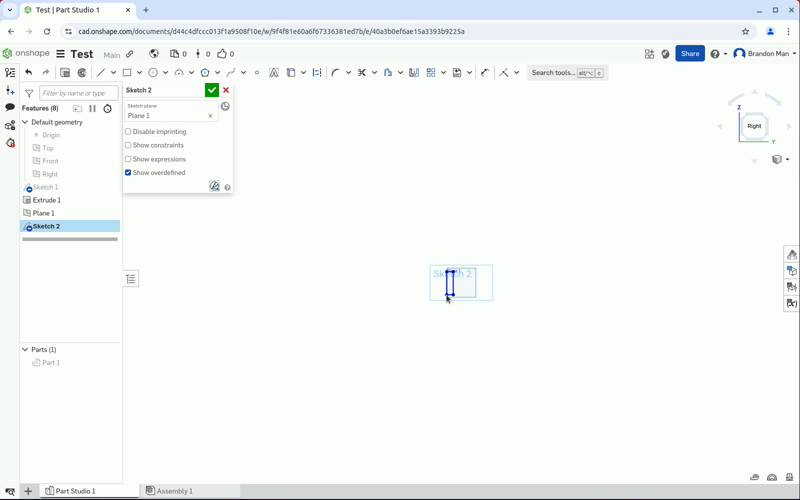
mouse_move(449, 287)
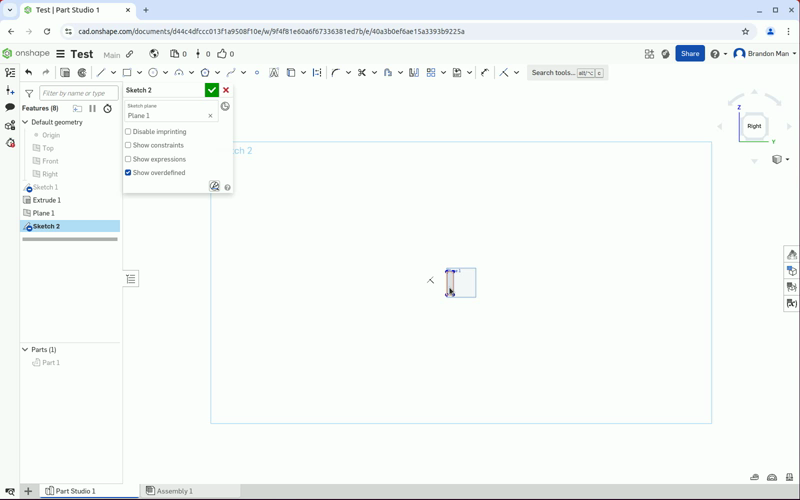
scroll(6)
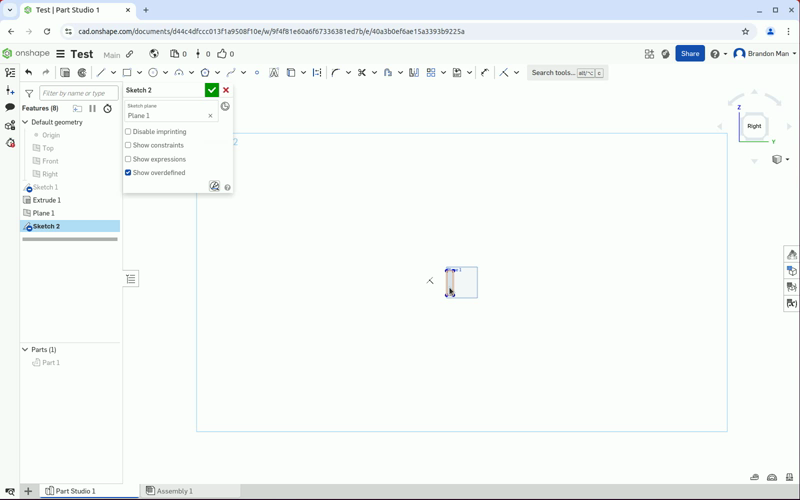
scroll(6)
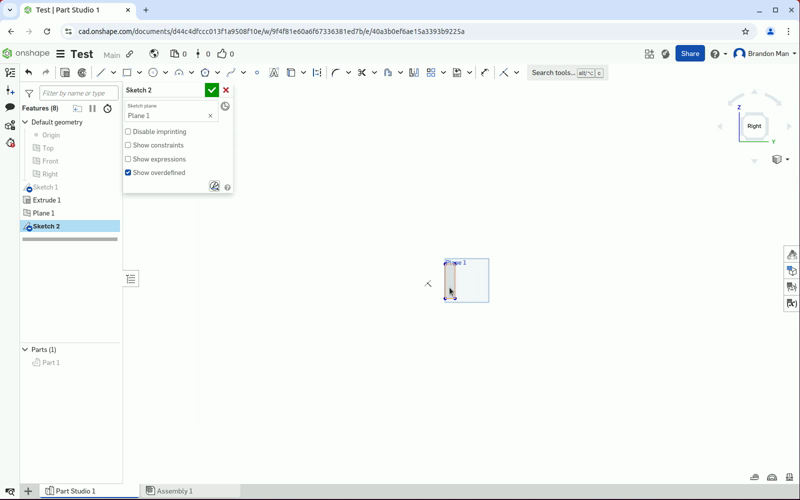
scroll(6)
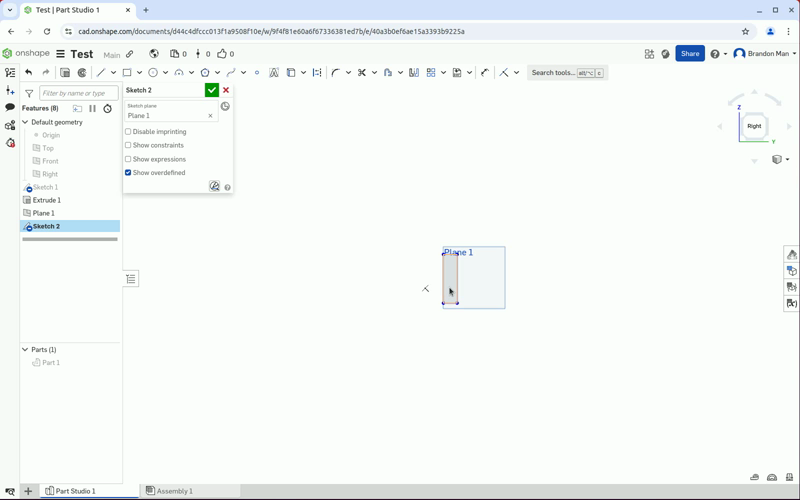
scroll(6)
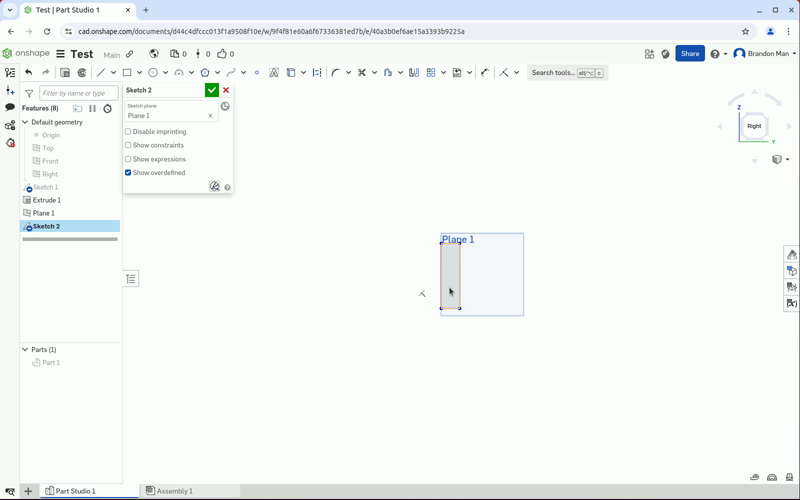
scroll(6)
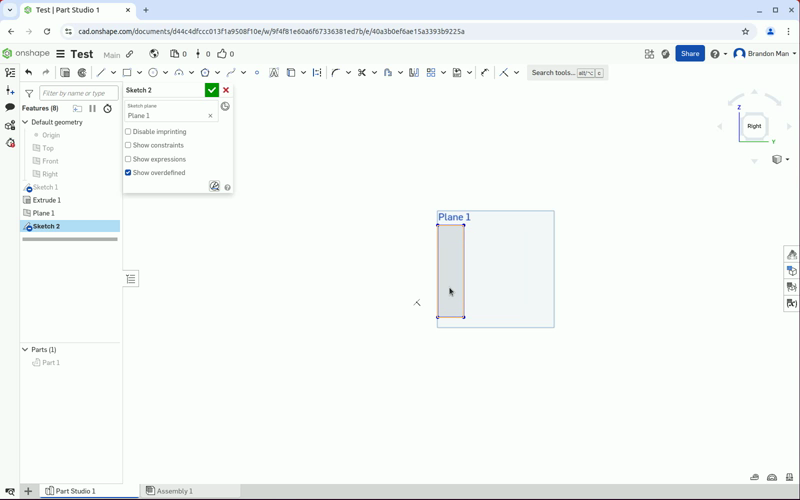
scroll(6)
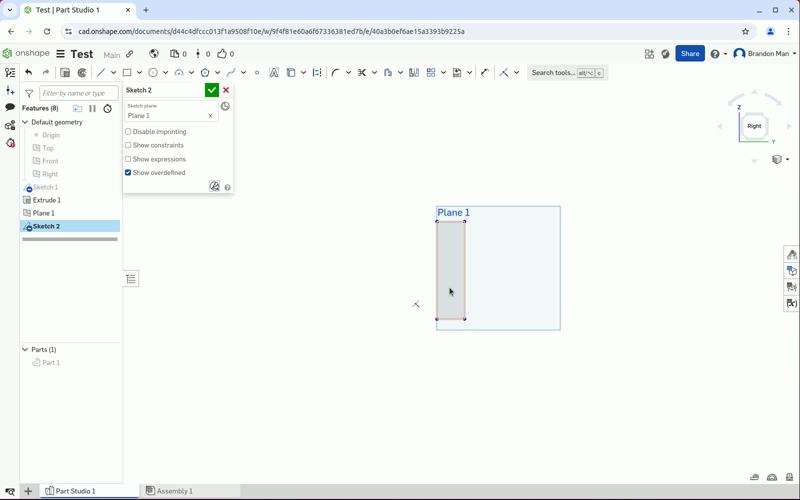
scroll(6)
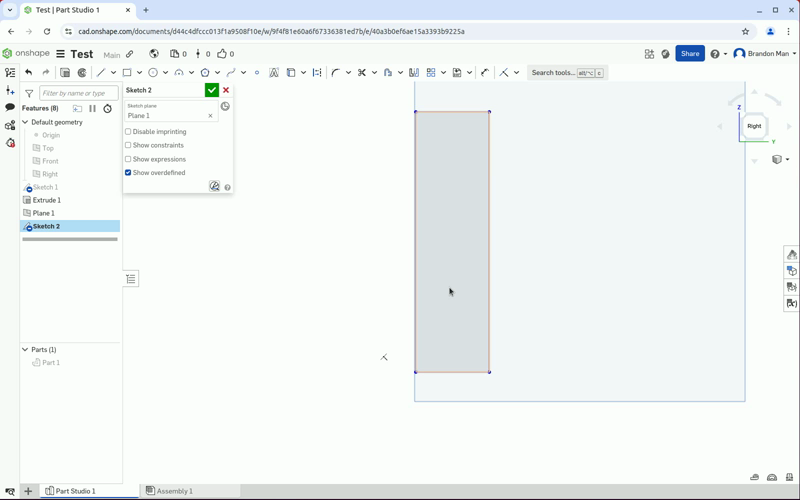
click(449, 287)
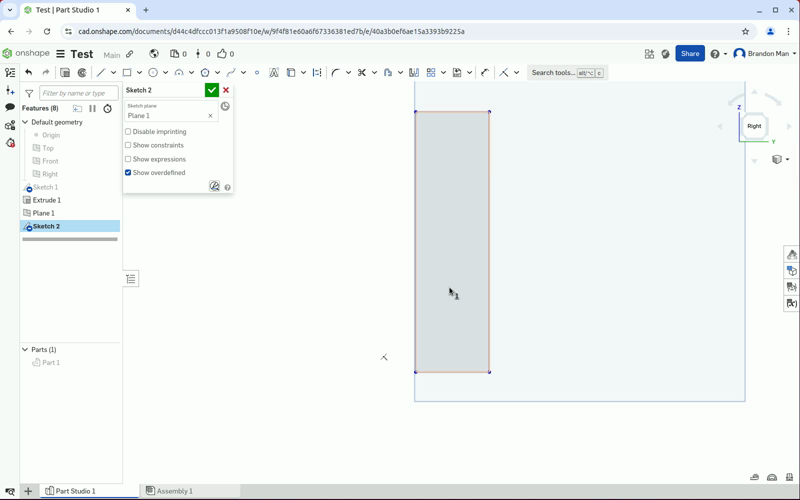
scroll(-6)
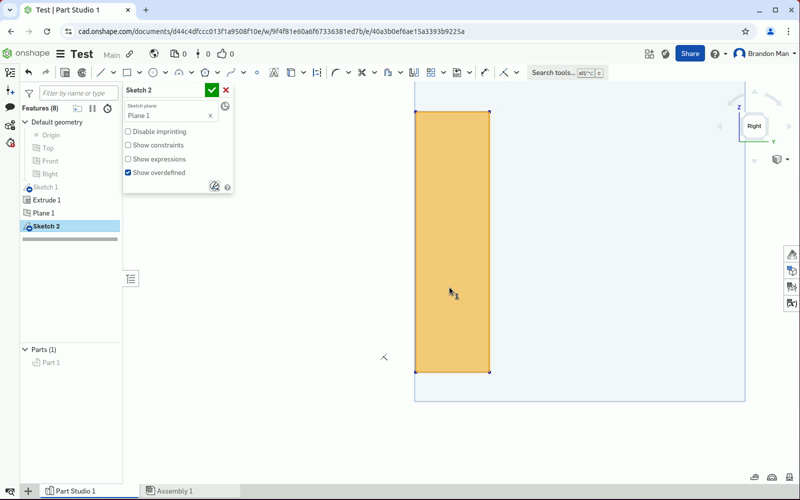
scroll(-6)
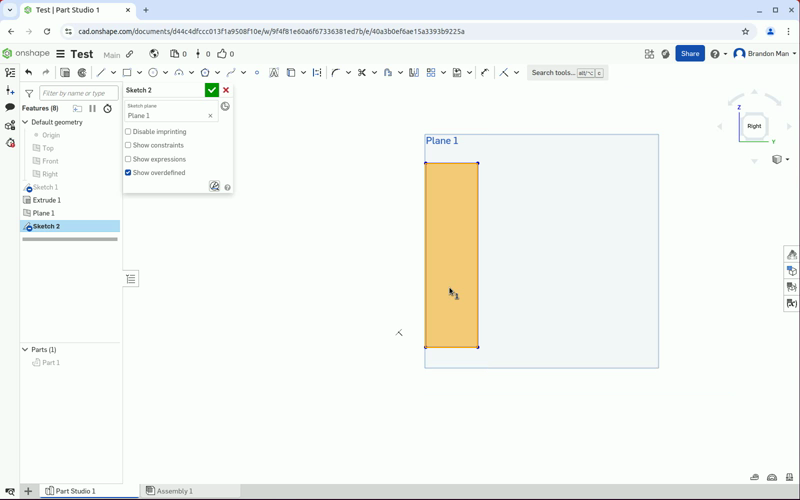
scroll(-6)
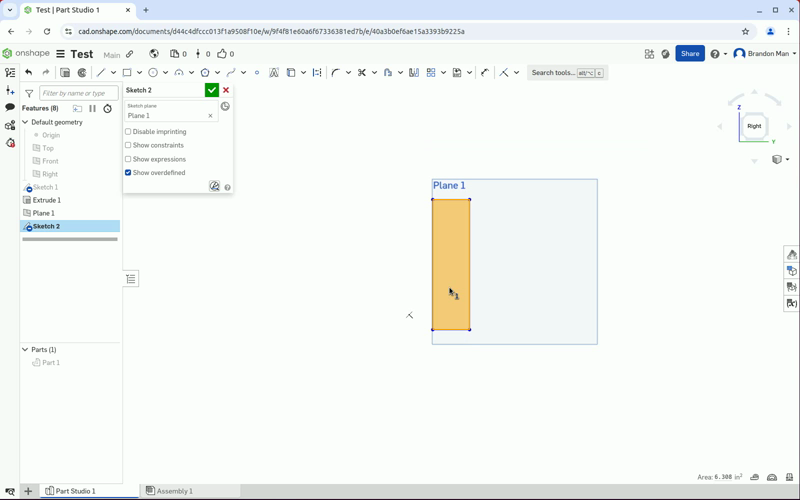
scroll(-6)
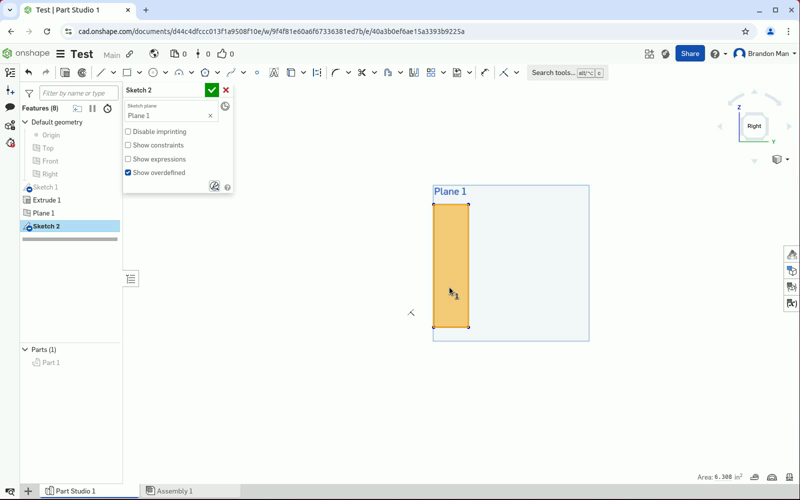
scroll(-6)
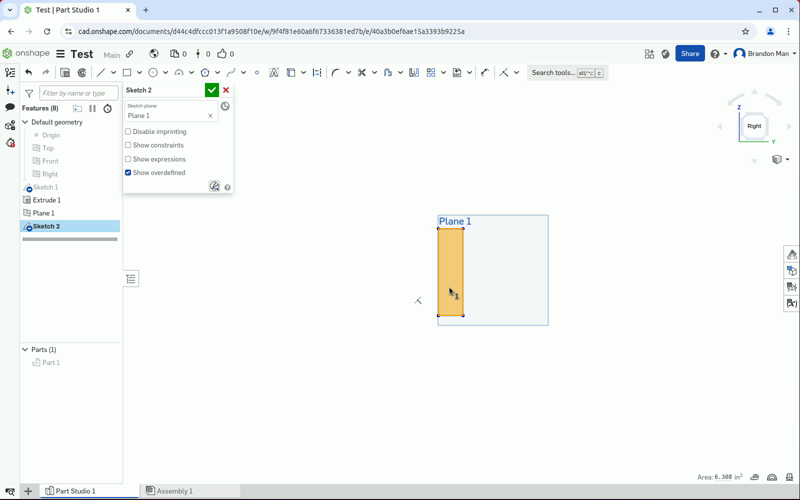
scroll(-6)
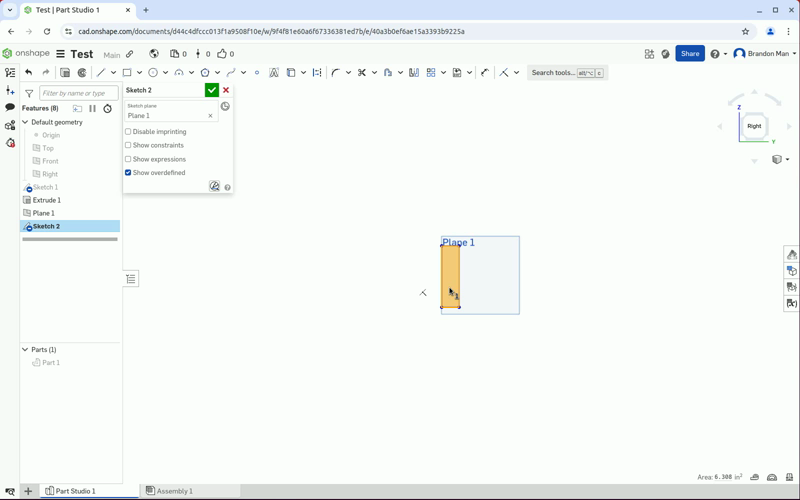
scroll(-6)
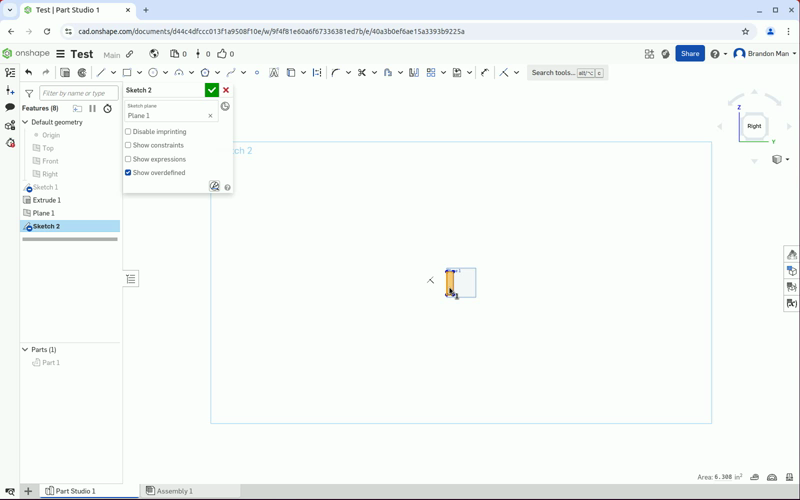
mouse_move(73, 352)
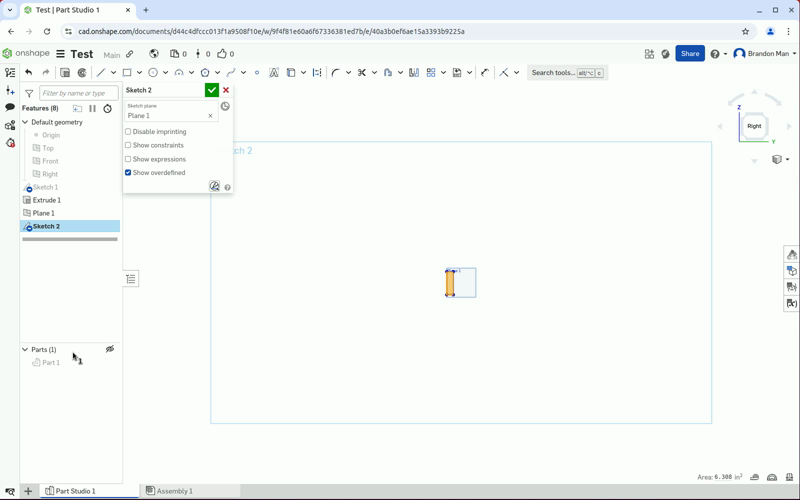
key(shift+y)
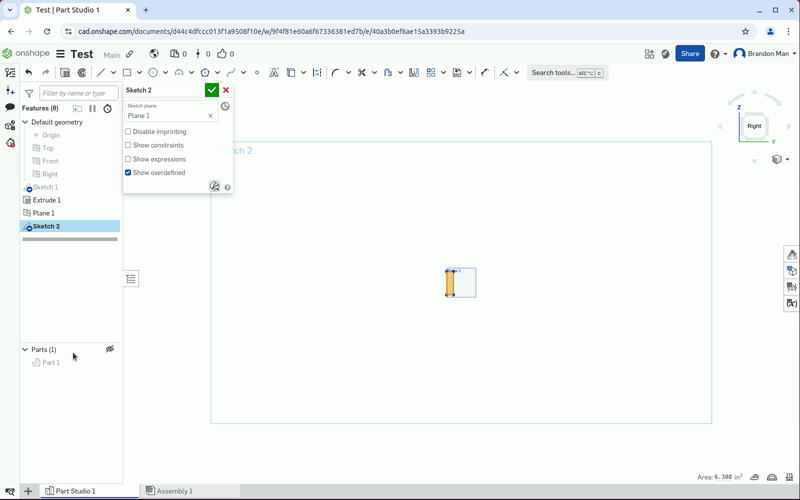
key(shift+e)
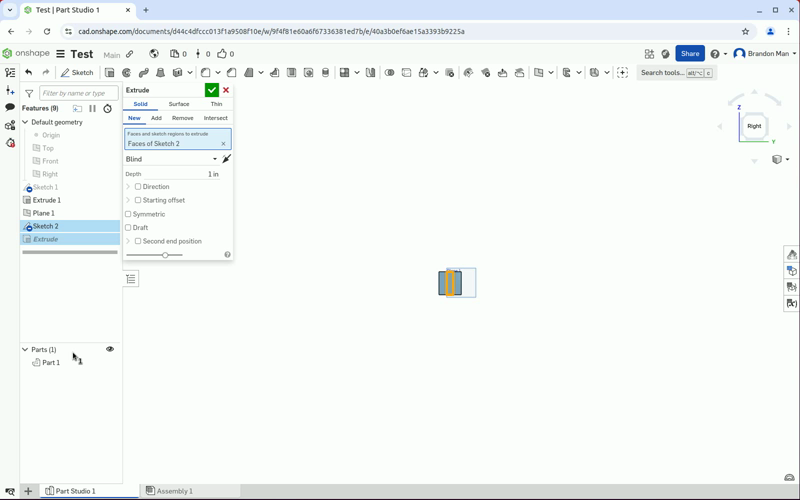
mouse_move(143, 106)
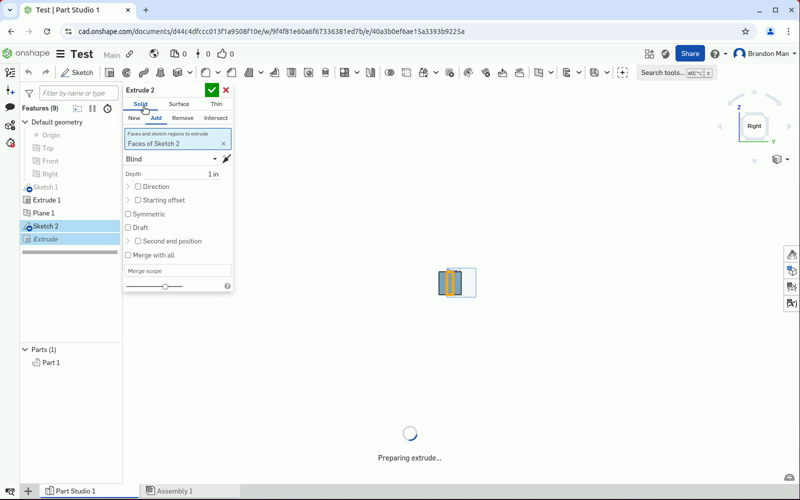
click(143, 106)
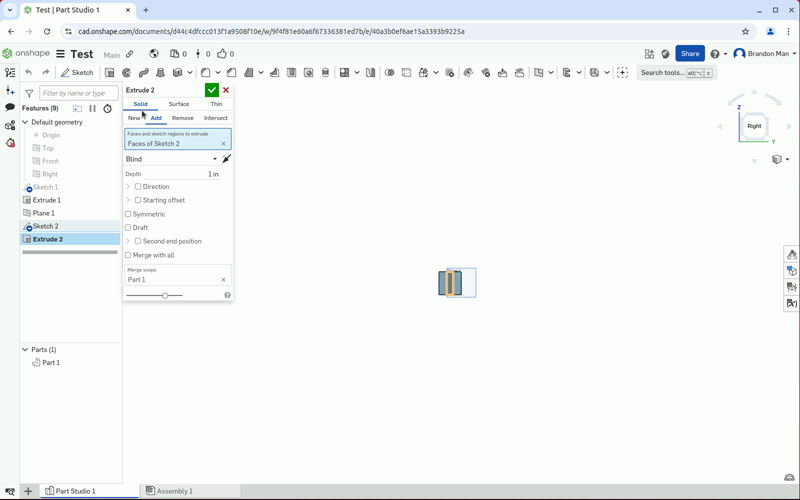
mouse_move(137, 120)
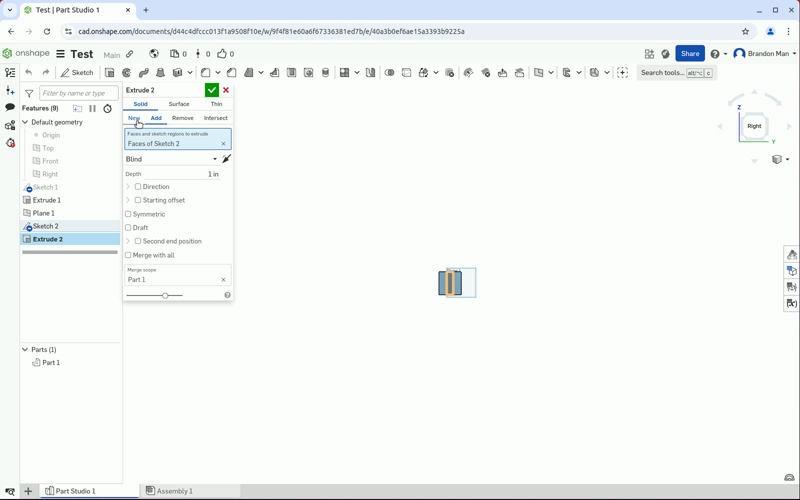
click(137, 120)
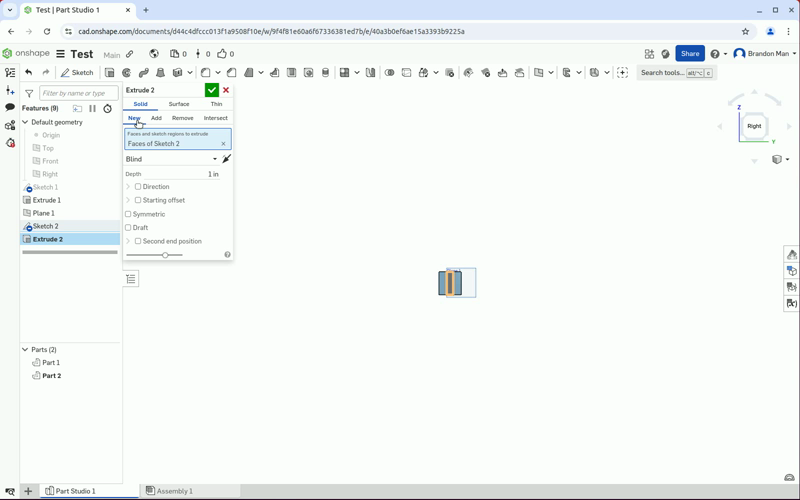
key(tab, 4)
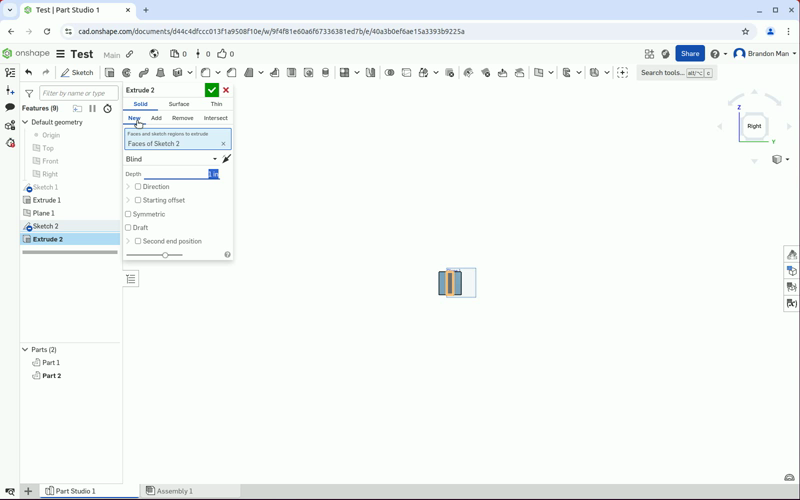
text(1.204)
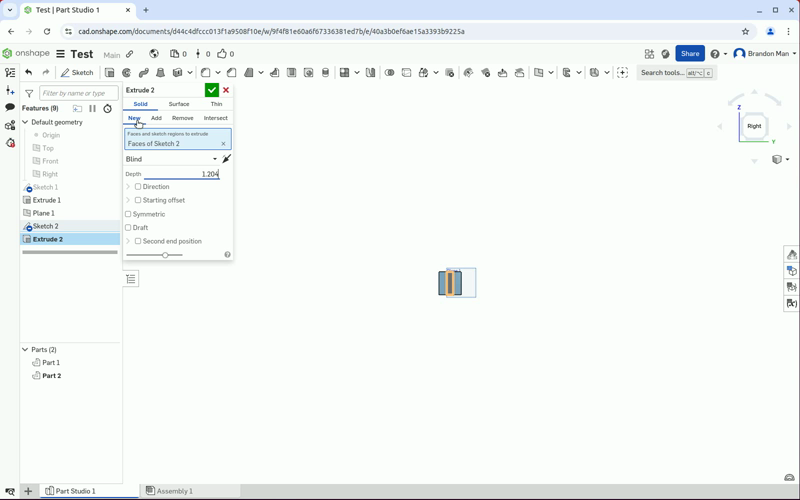
key(enter)
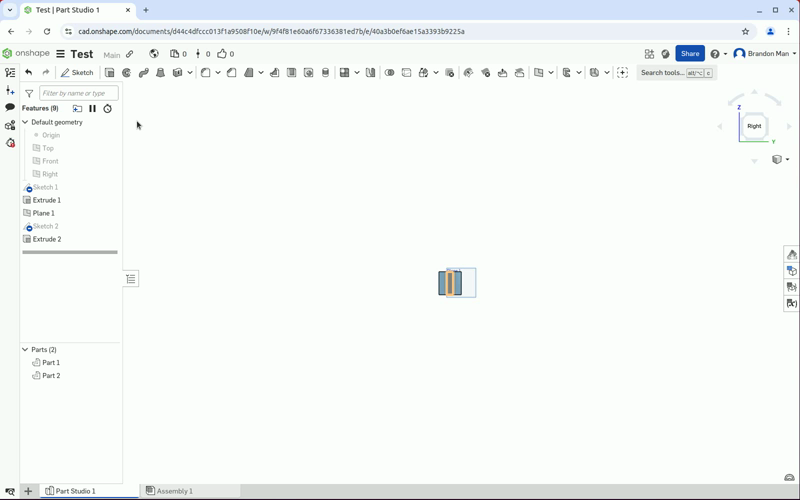
key(shift+h)
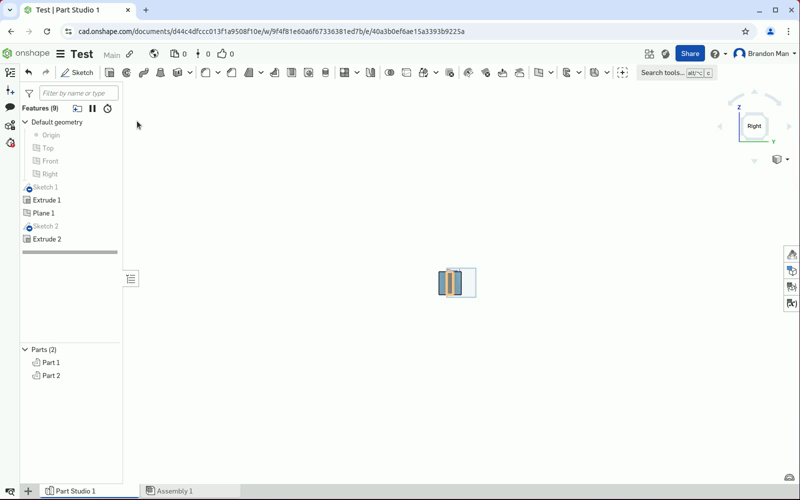
key(shift+h)
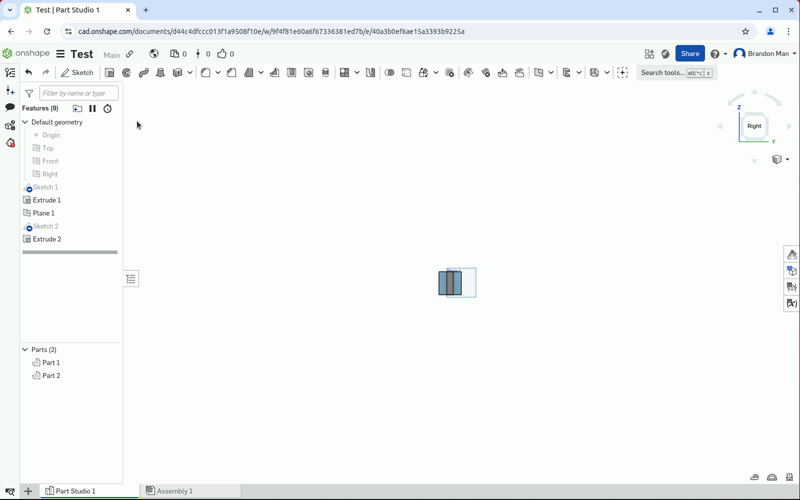
mouse_move(73, 189)
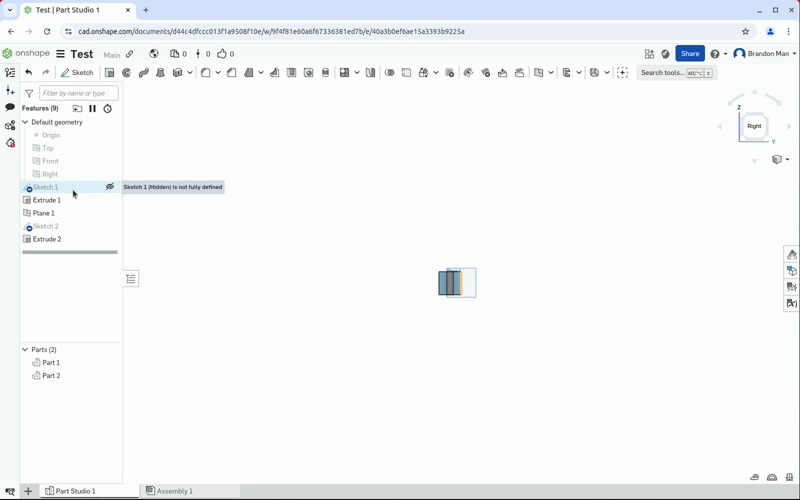
click(73, 189)
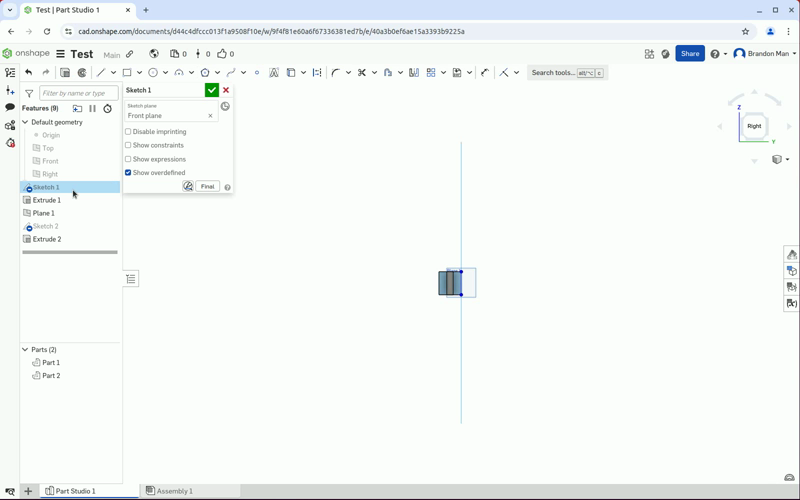
mouse_move(229, 92)
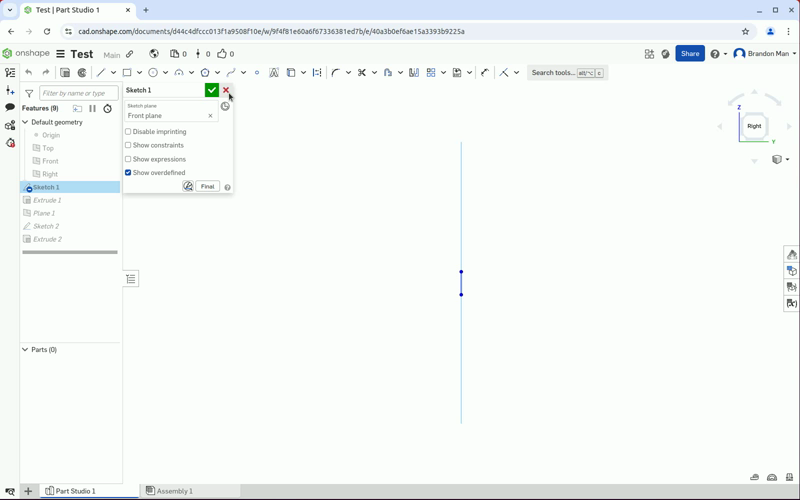
click(229, 92)
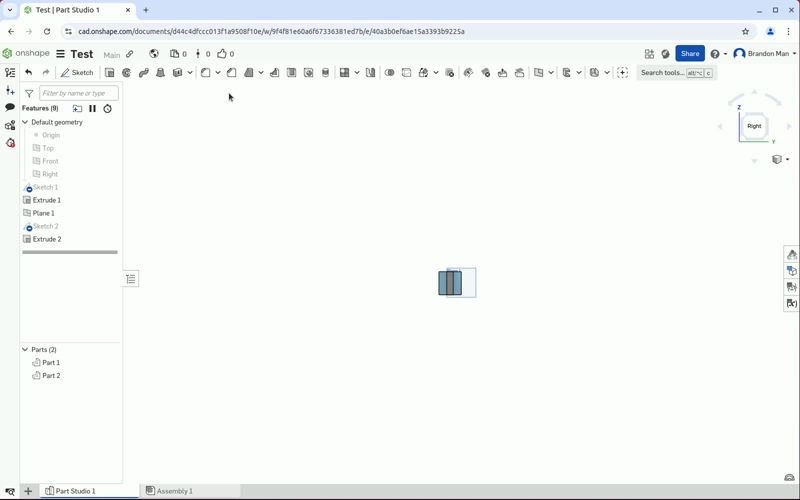
mouse_move(541, 75)
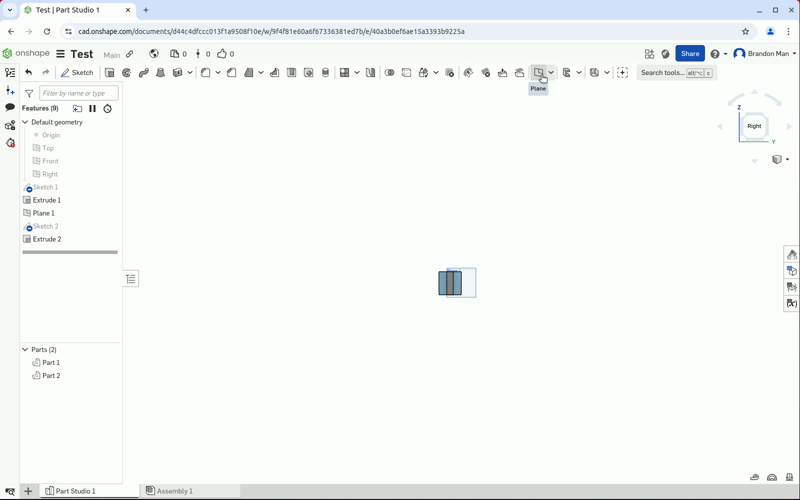
click(541, 75)
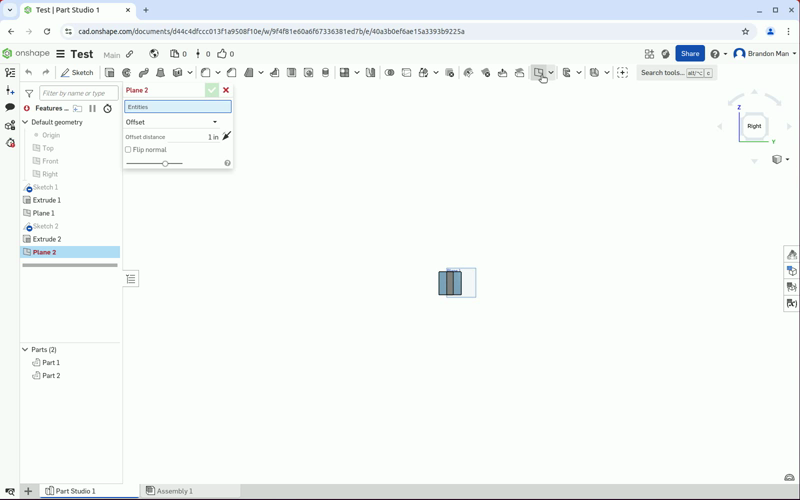
mouse_move(73, 176)
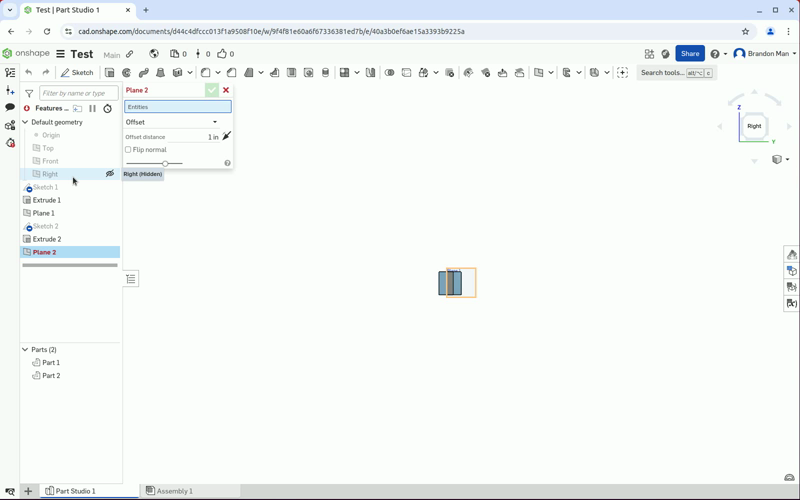
click(73, 176)
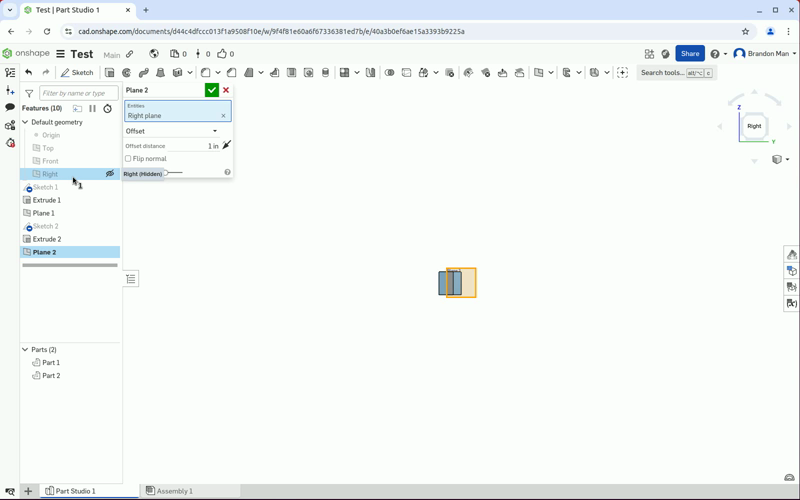
key(tab, 2)
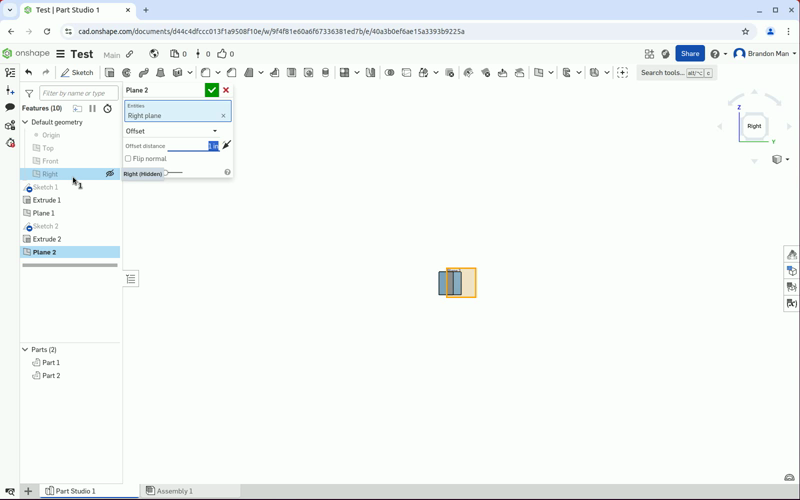
text(3.851)
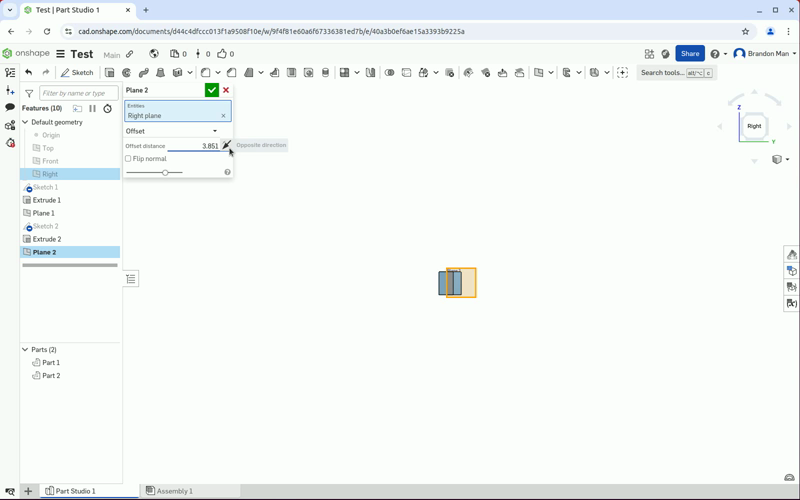
mouse_move(229, 147)
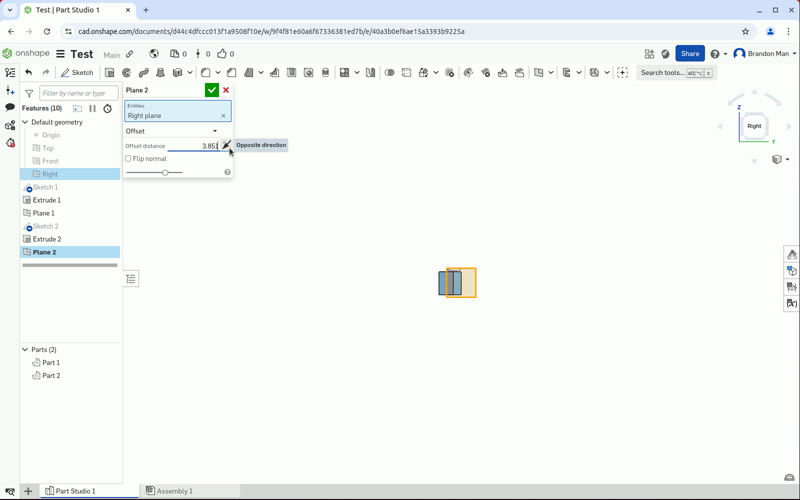
click(229, 147)
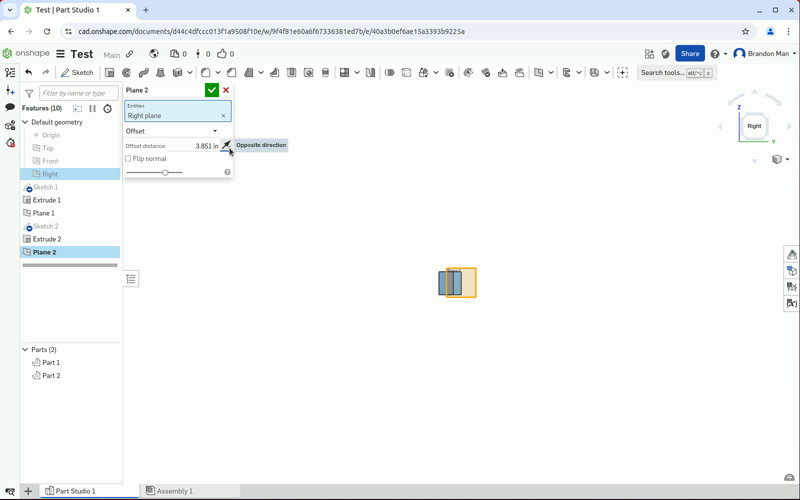
key(enter, 2)
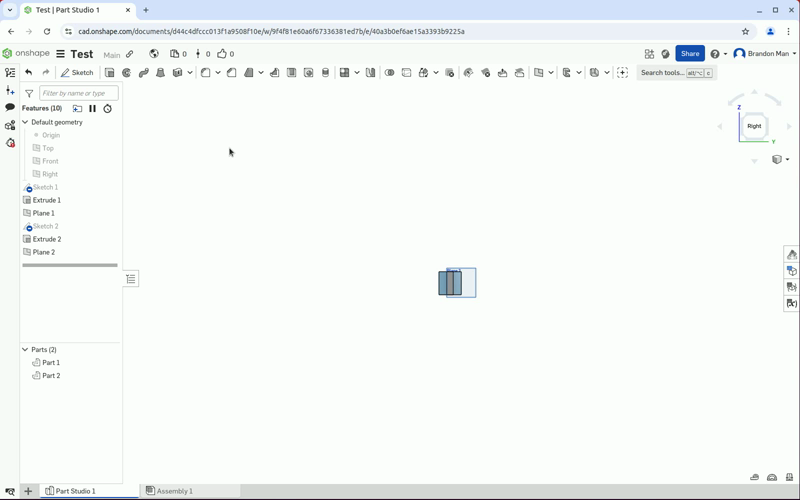
key(shift+s)
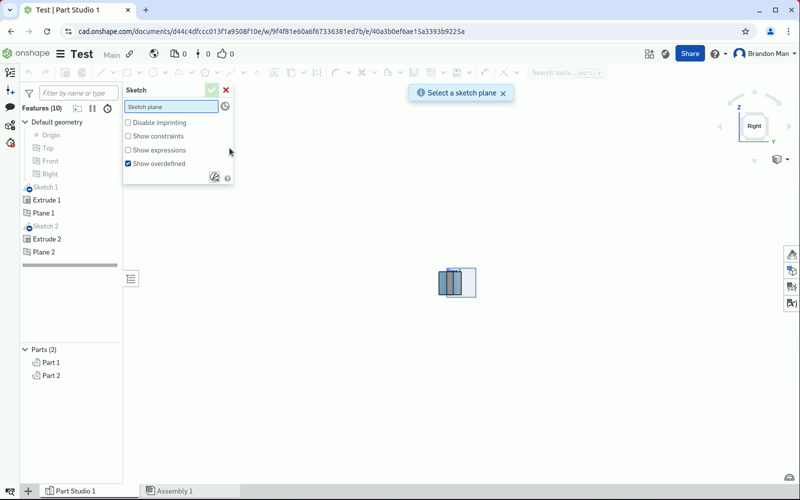
mouse_move(73, 254)
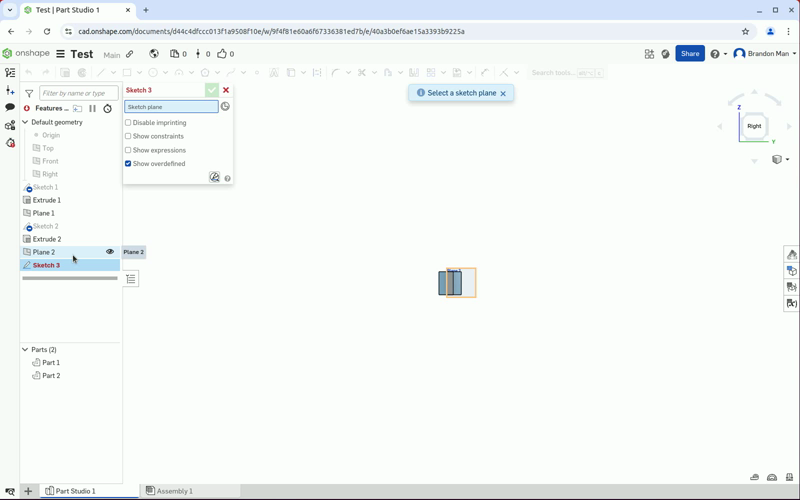
click(73, 254)
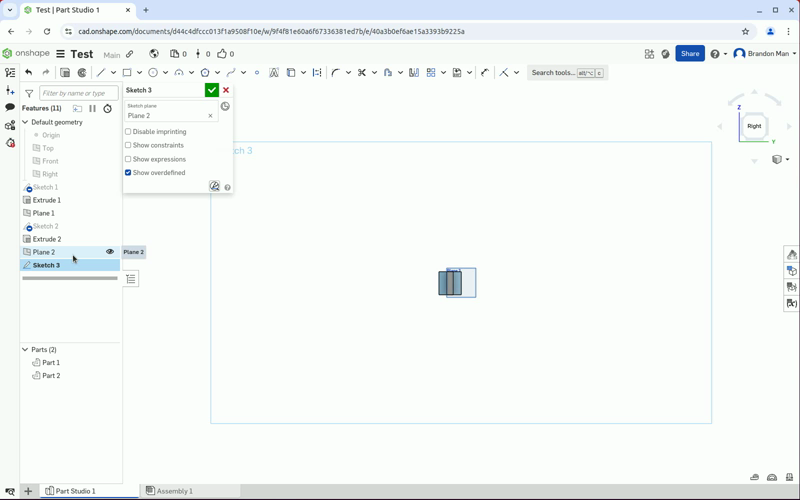
mouse_move(73, 352)
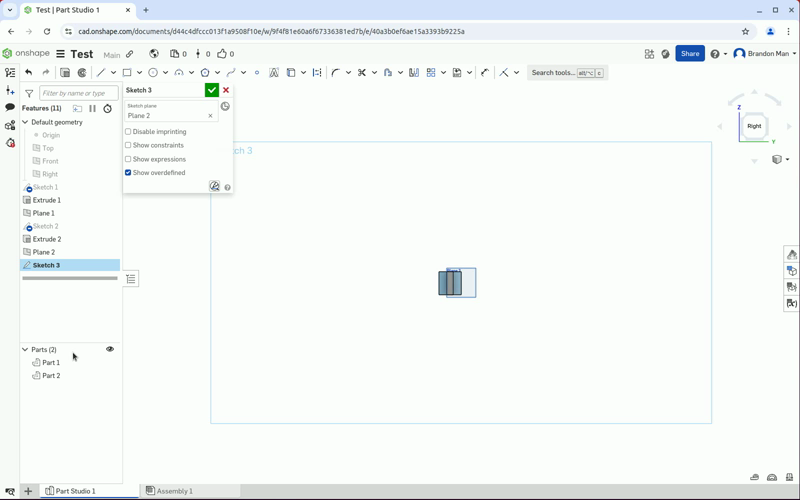
key(y)
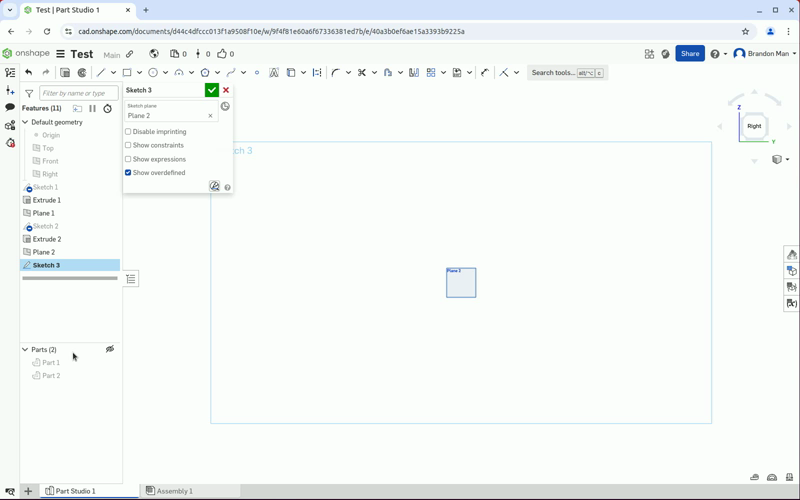
key(l)
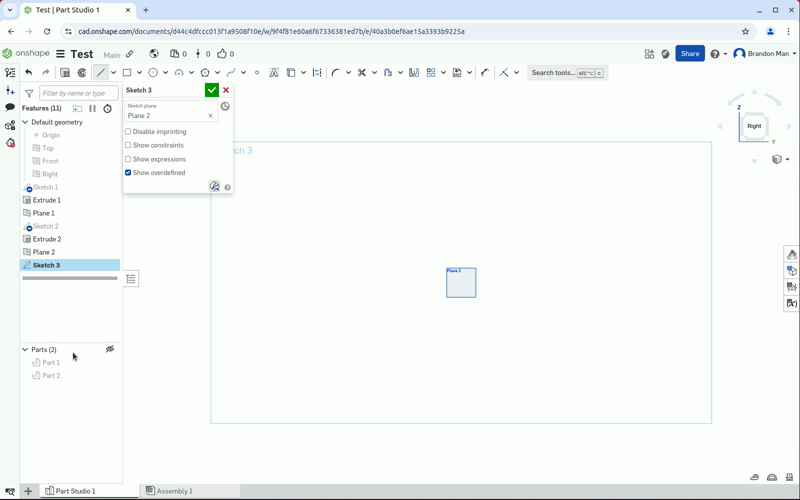
key_down(shift)
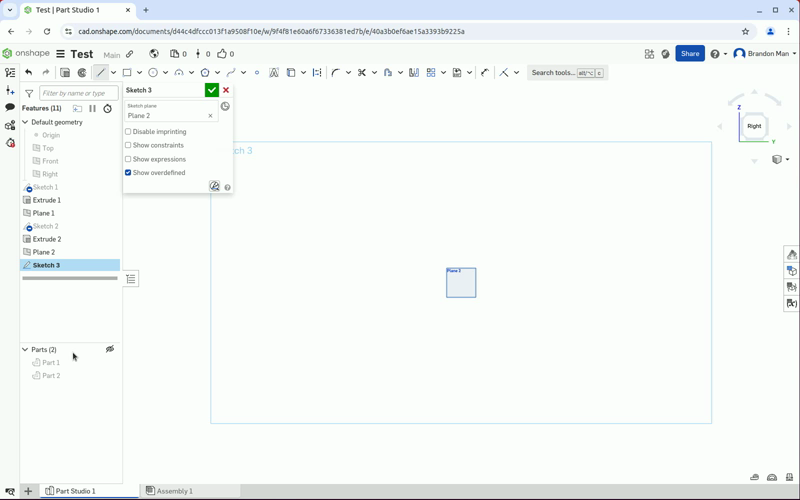
mouse_move(446, 294)
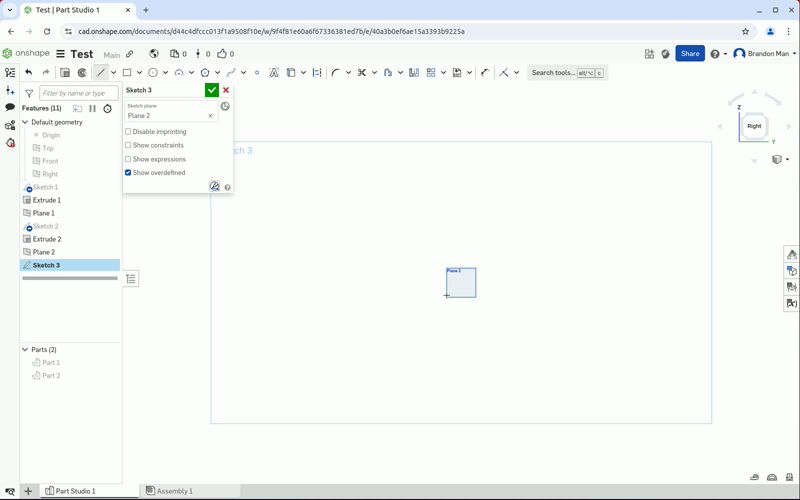
click(446, 294)
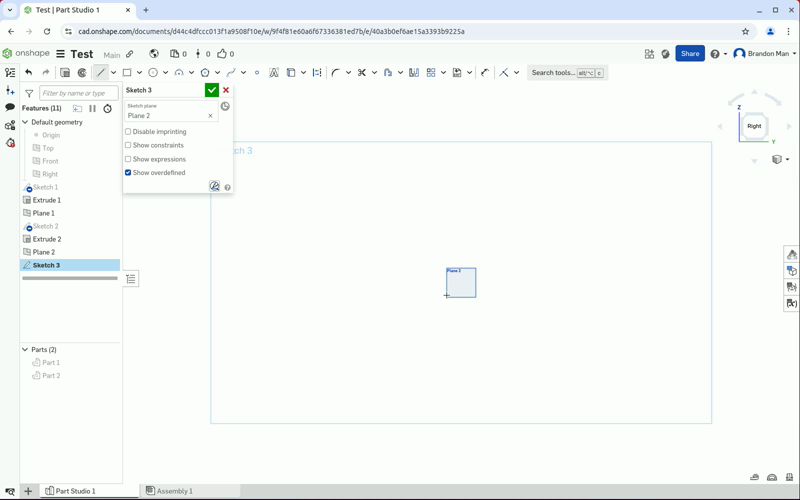
key_up(shift)
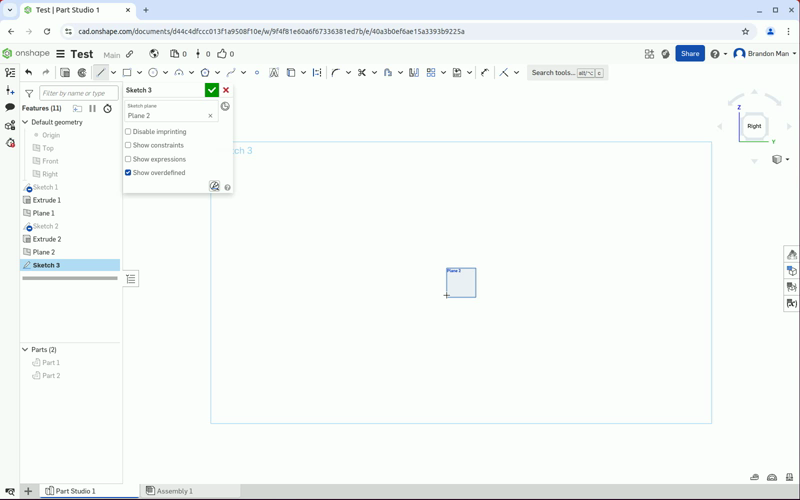
key_down(shift)
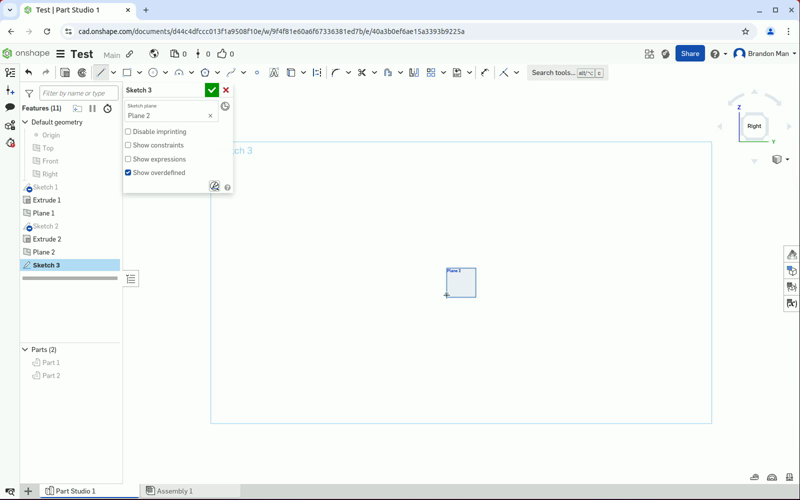
mouse_move(476, 294)
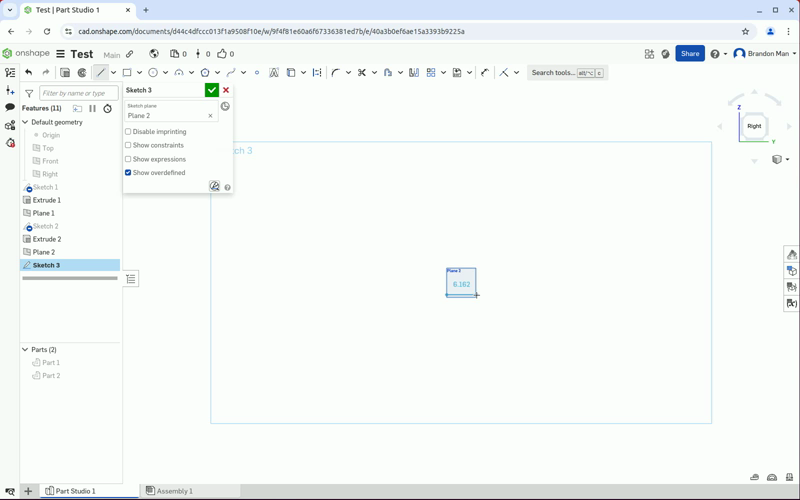
mouse_move(453, 294)
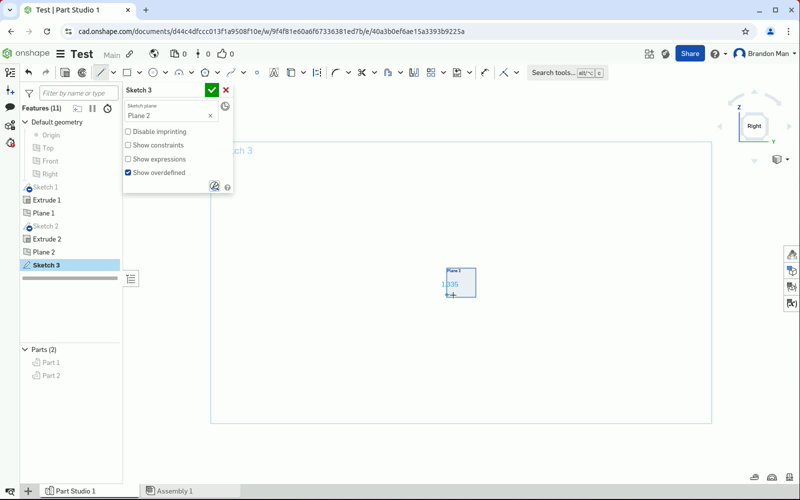
scroll(6)
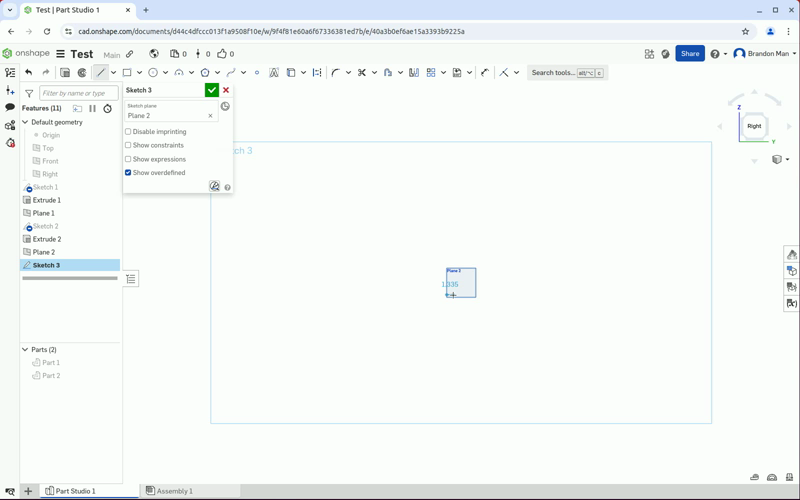
scroll(6)
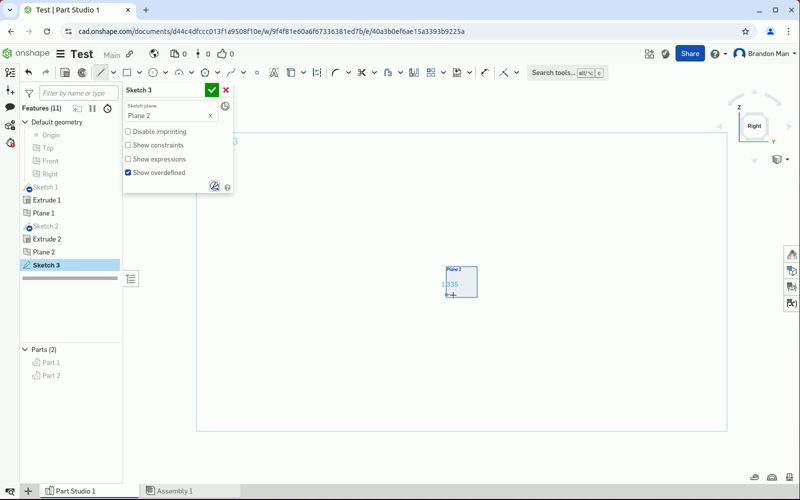
scroll(6)
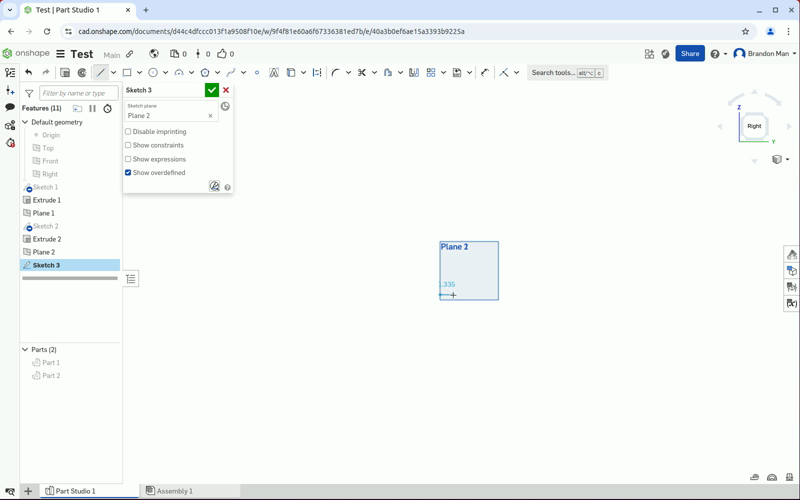
scroll(6)
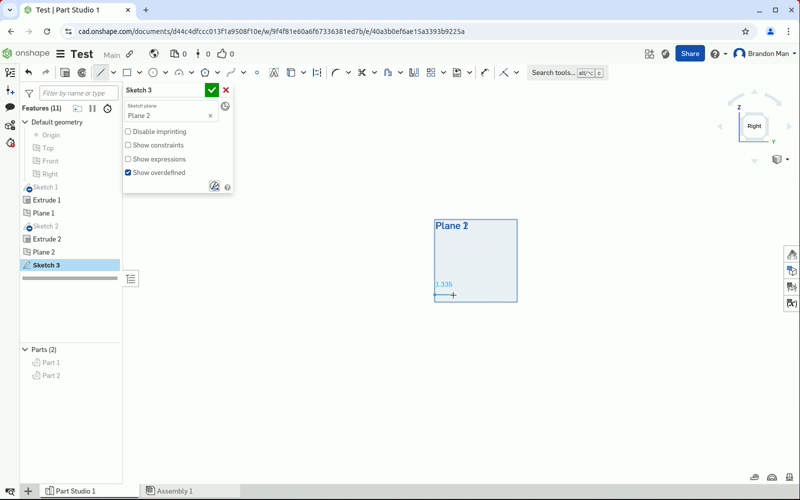
scroll(6)
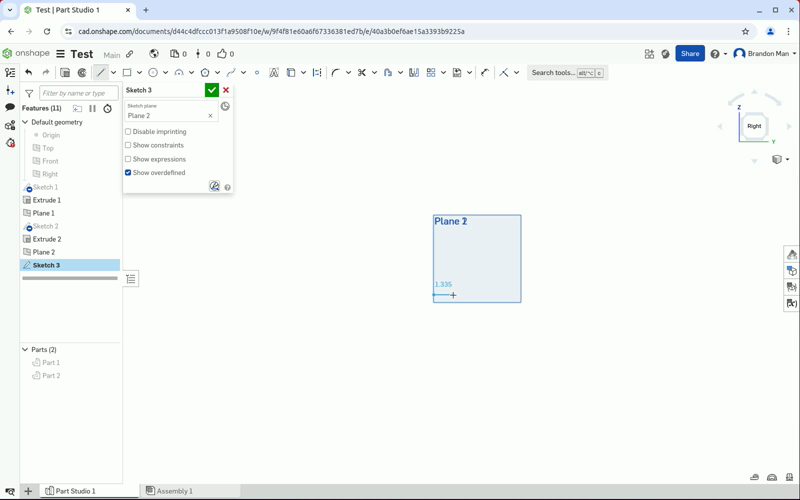
scroll(6)
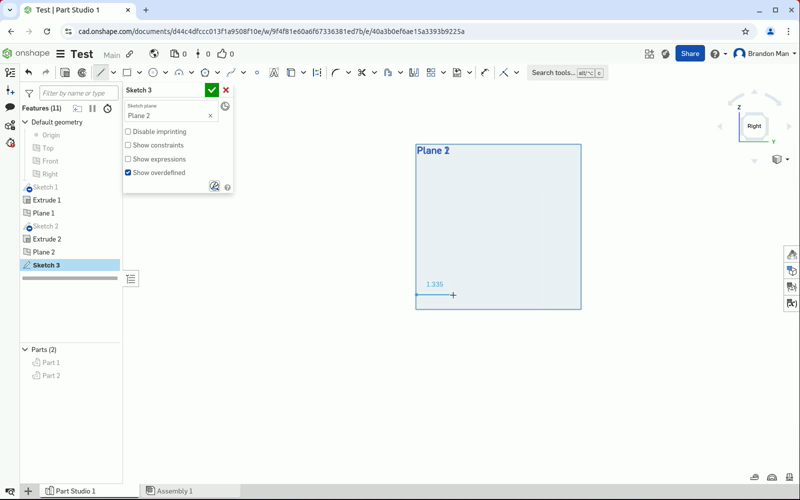
scroll(6)
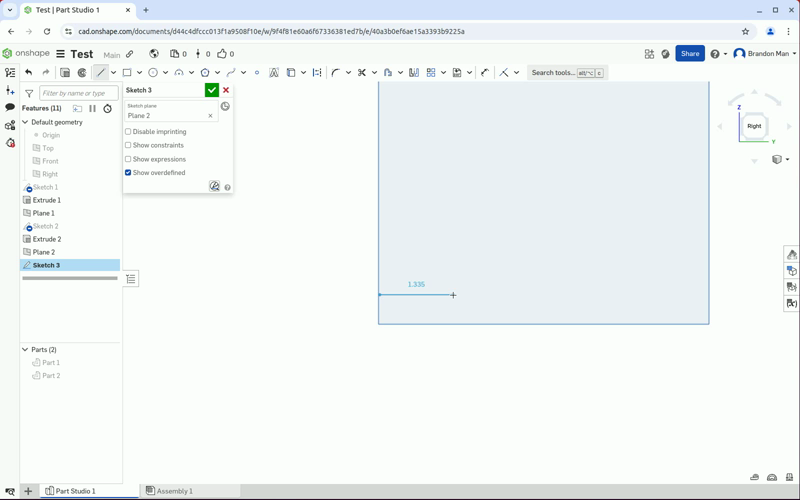
click(453, 294)
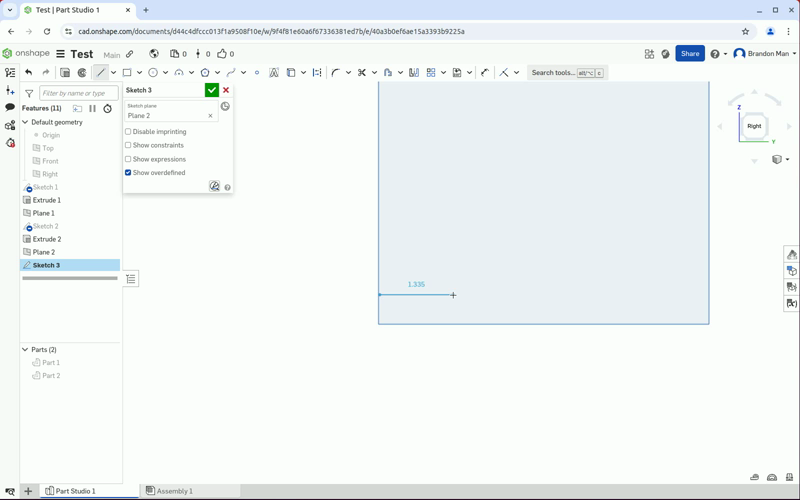
scroll(-6)
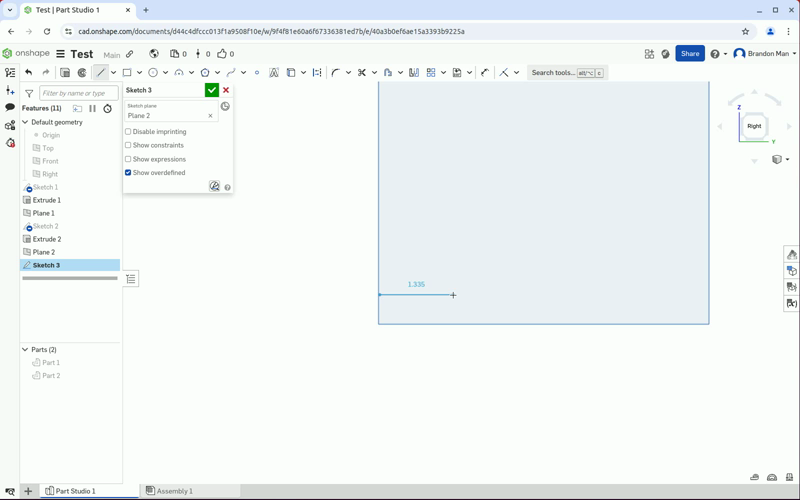
scroll(-6)
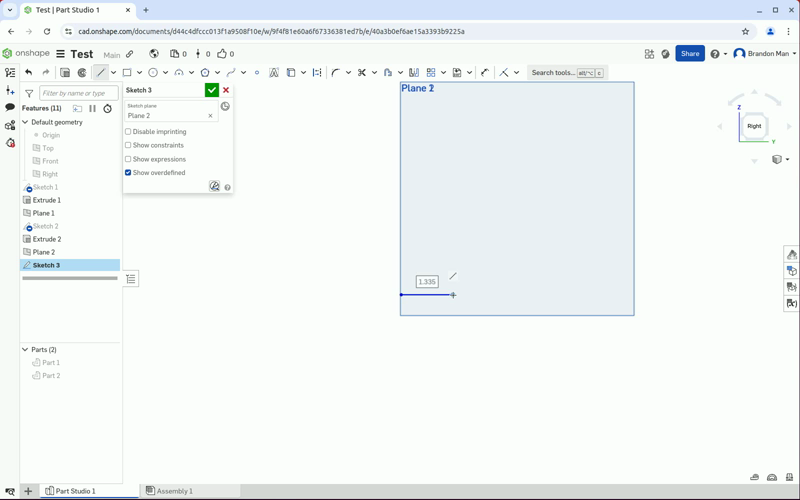
scroll(-6)
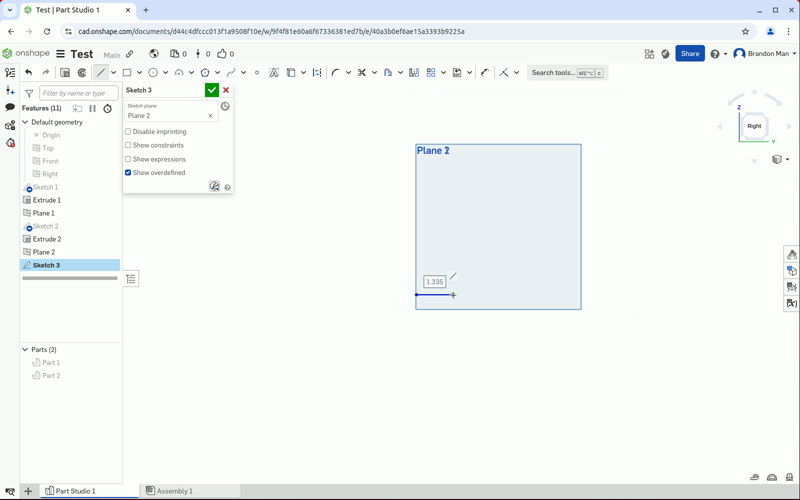
scroll(-6)
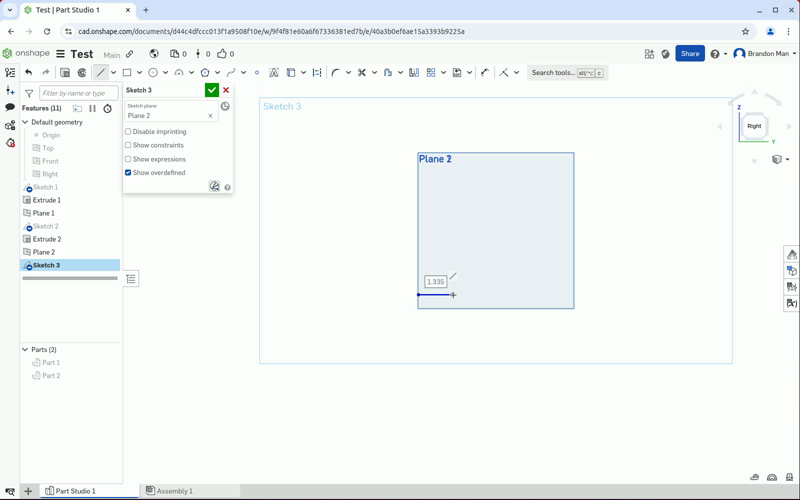
scroll(-6)
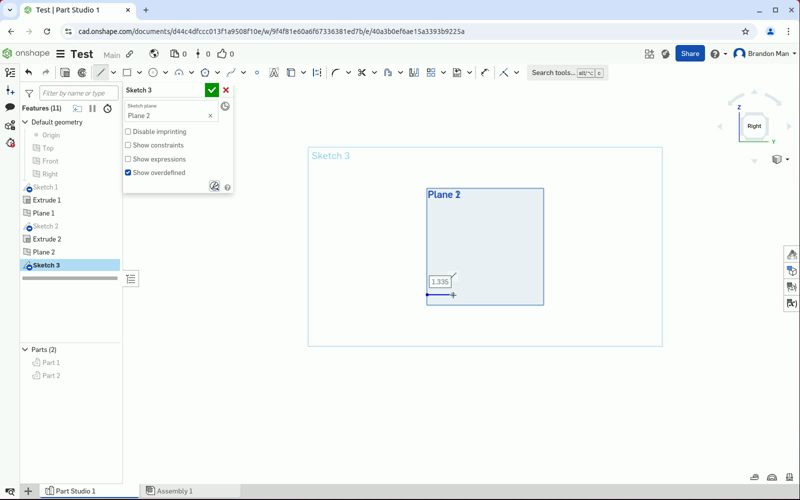
scroll(-6)
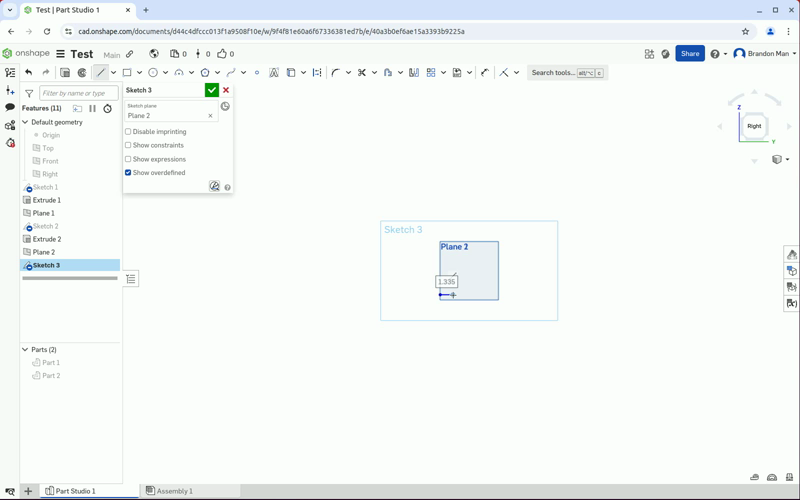
scroll(-6)
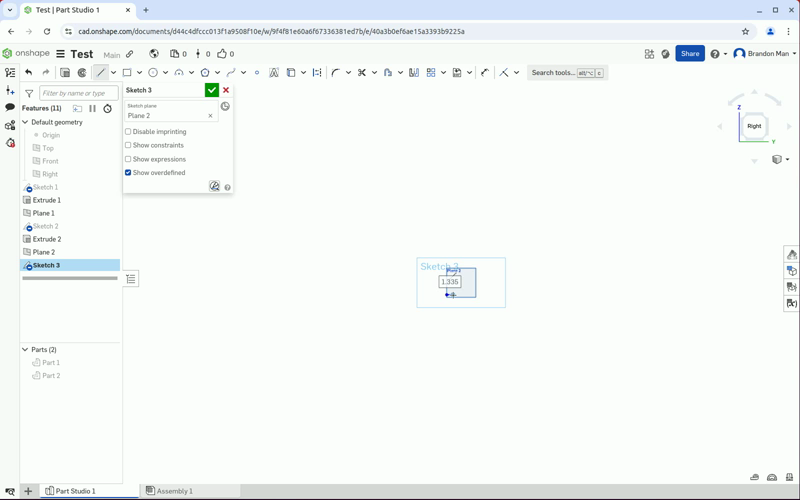
key_up(shift)
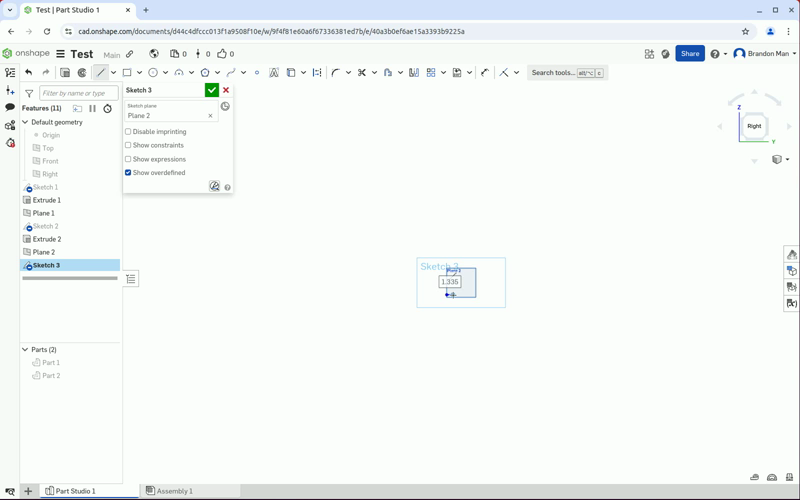
key_down(shift)
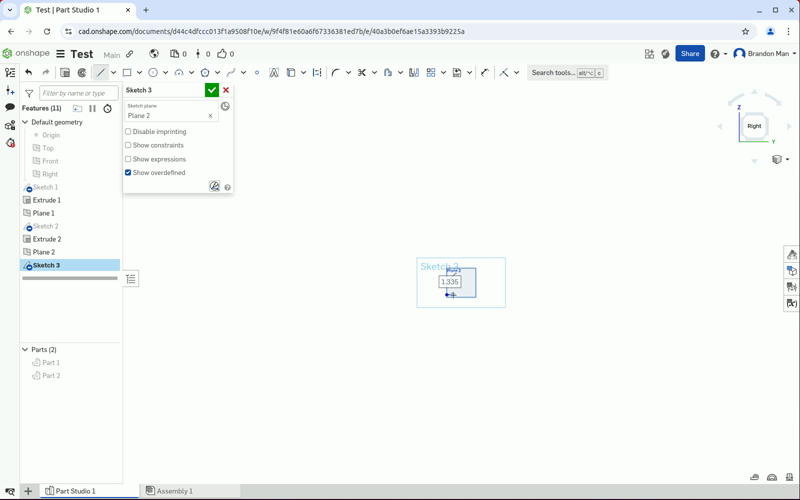
mouse_move(483, 294)
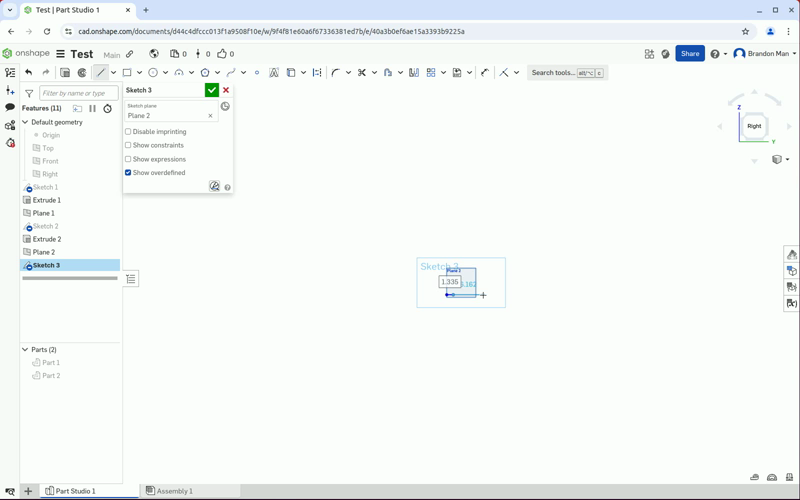
mouse_move(453, 271)
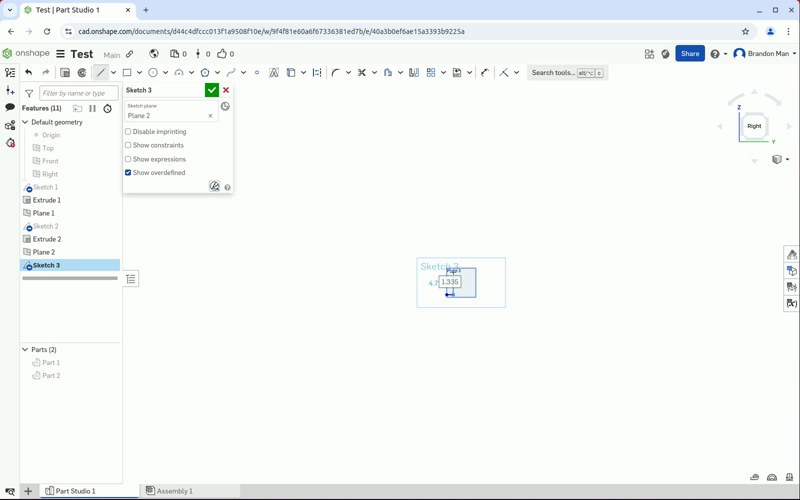
click(453, 271)
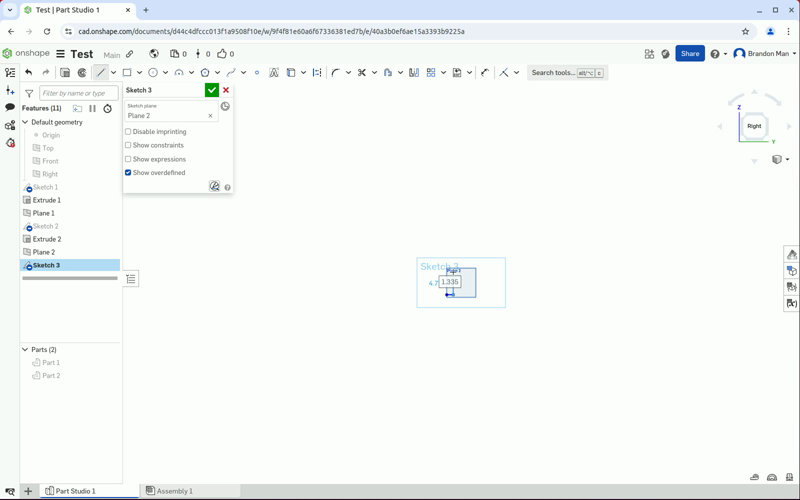
key_up(shift)
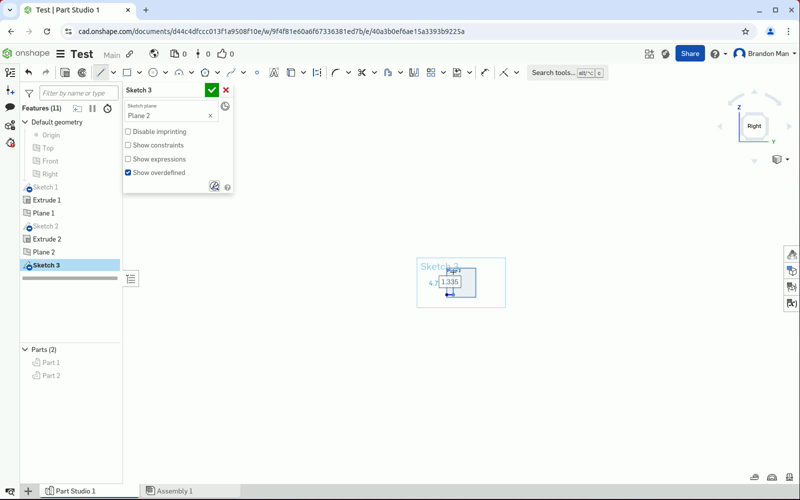
key_down(shift)
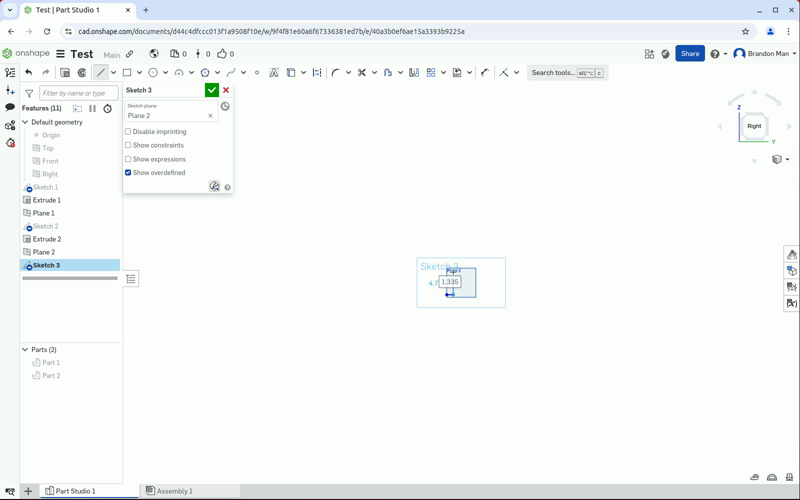
mouse_move(483, 271)
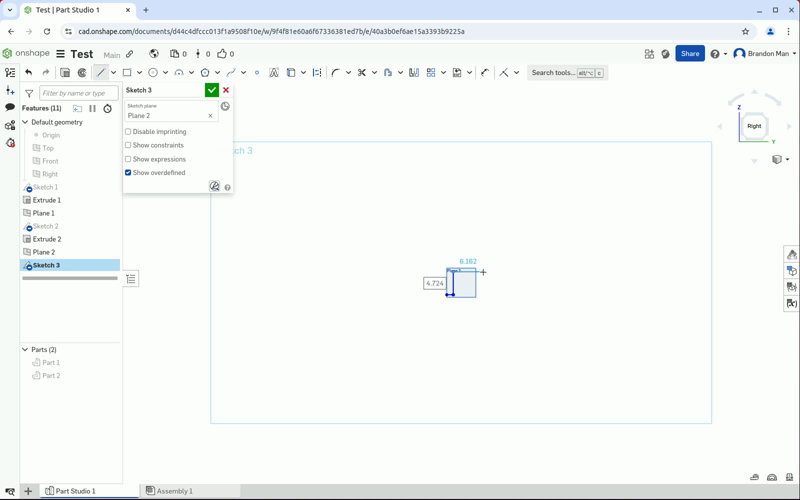
mouse_move(446, 271)
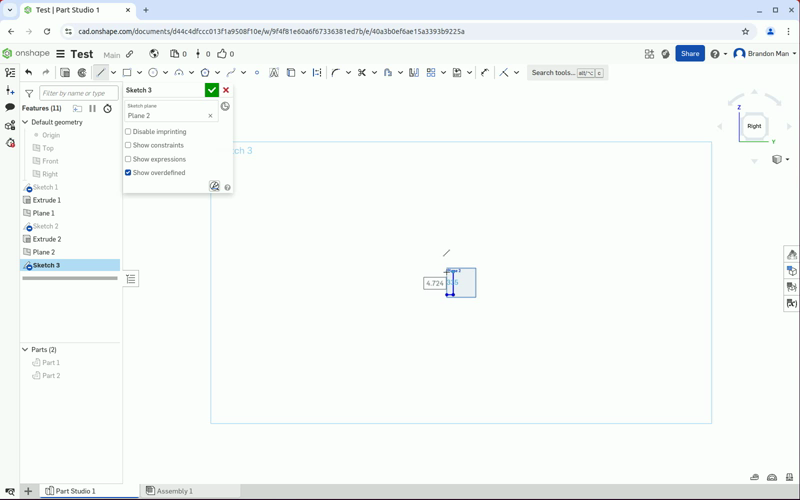
scroll(6)
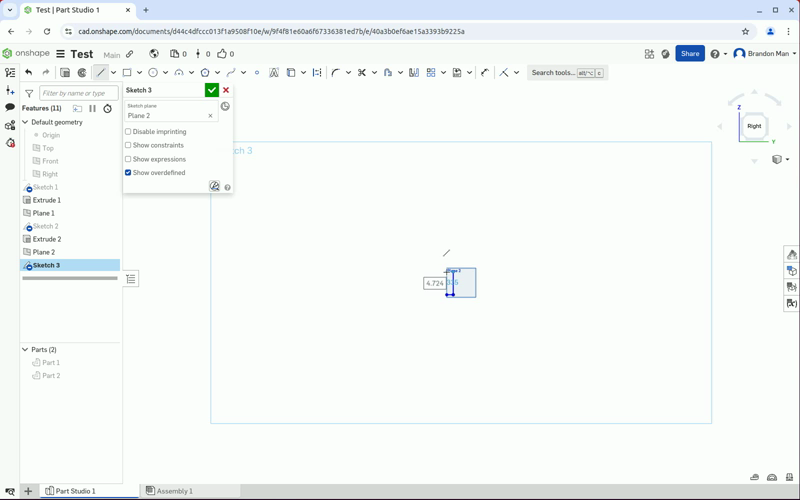
scroll(6)
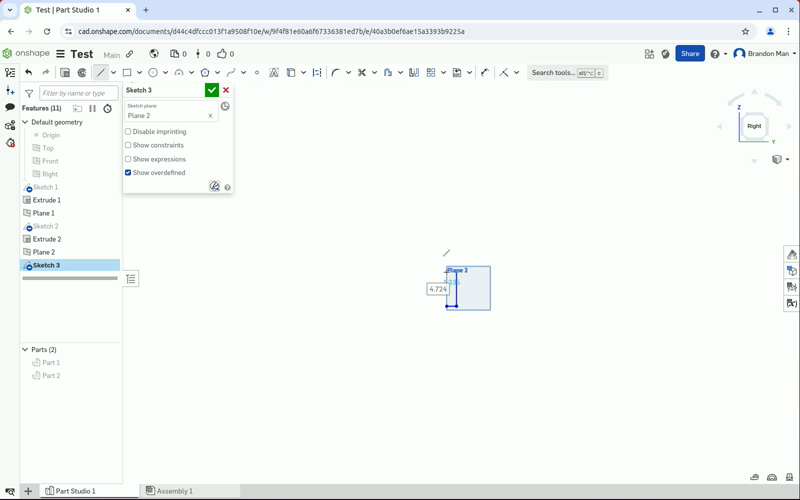
scroll(6)
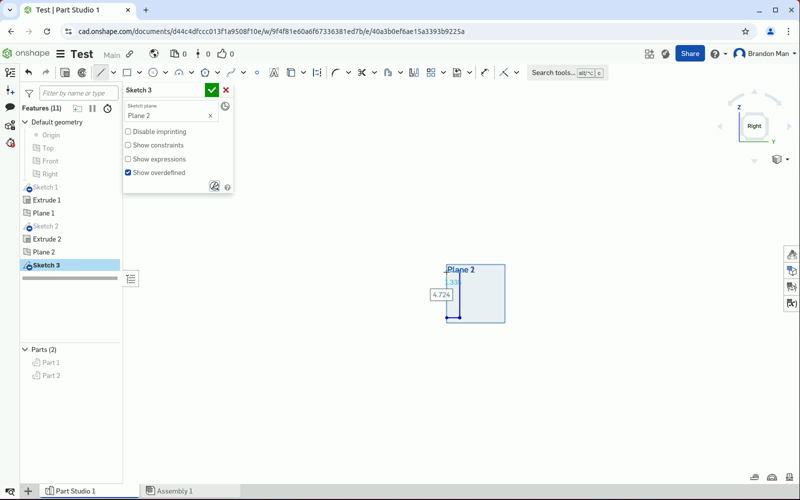
scroll(6)
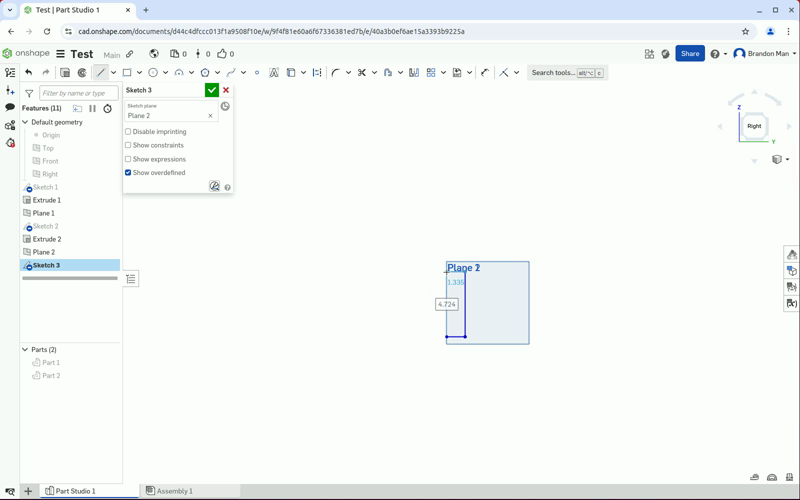
scroll(6)
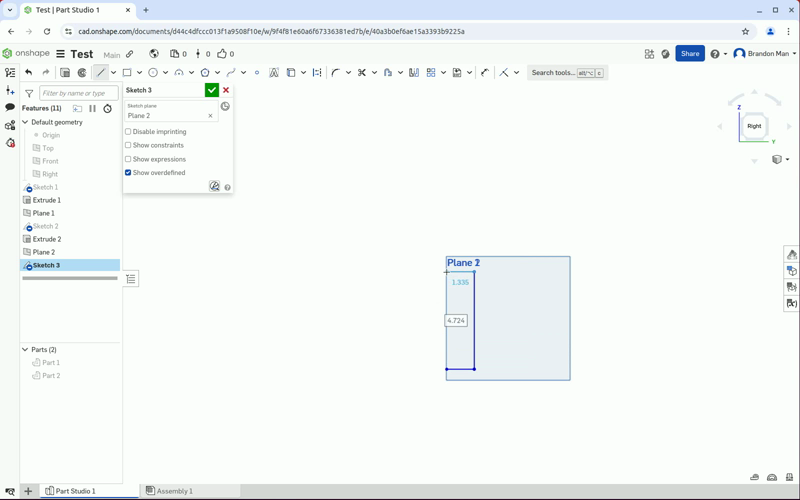
scroll(6)
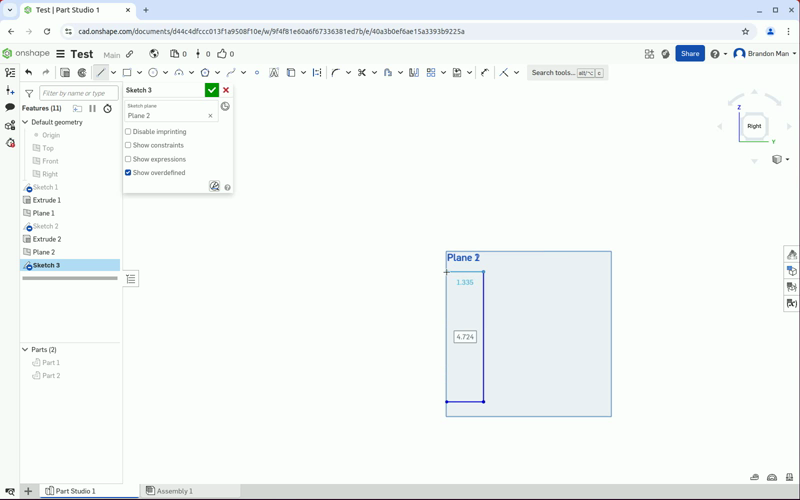
scroll(6)
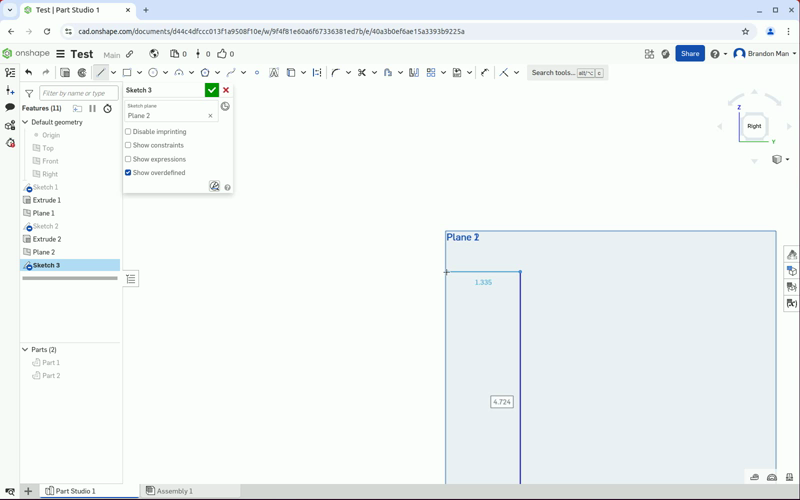
click(446, 271)
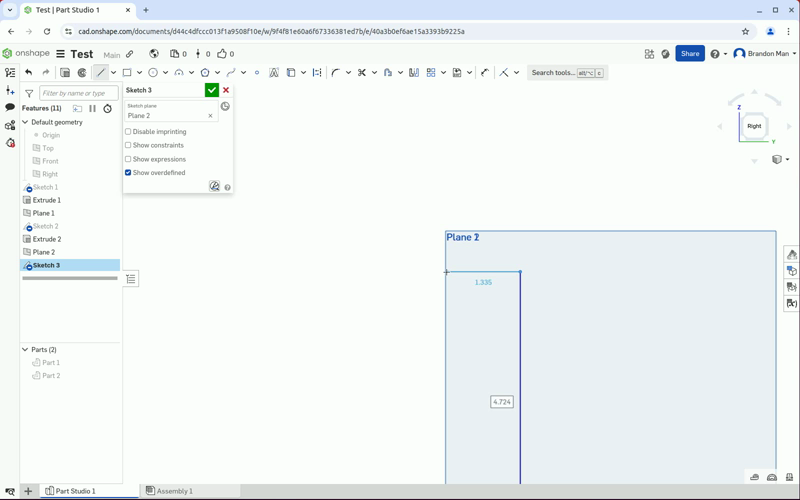
scroll(-6)
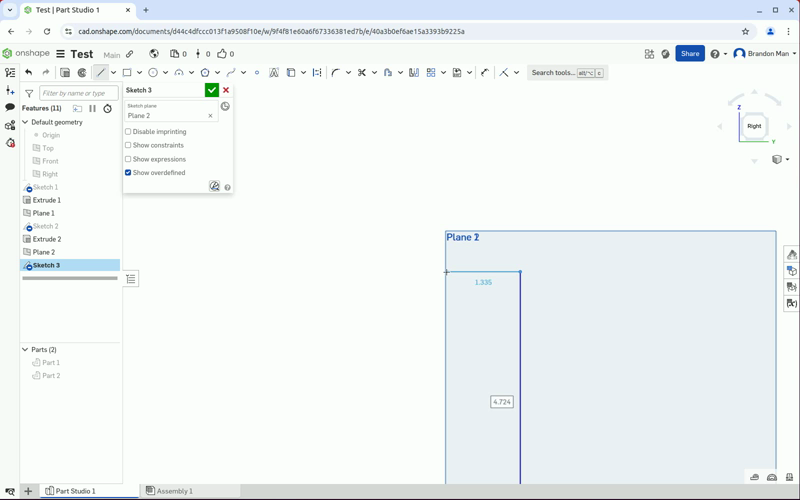
scroll(-6)
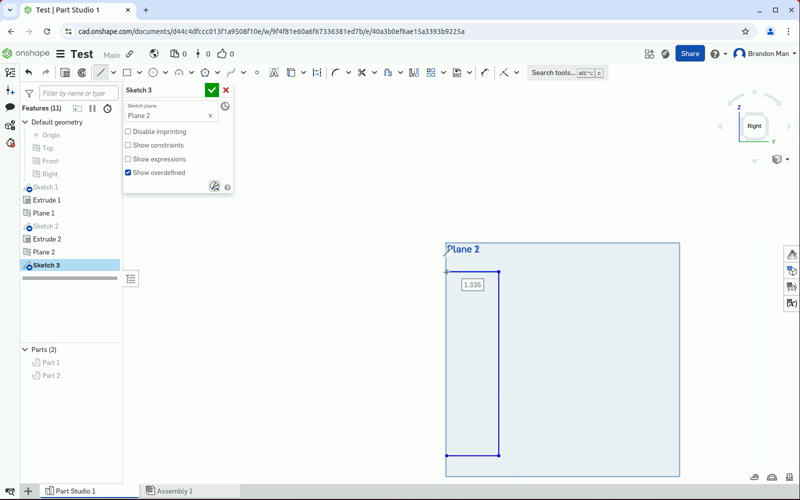
scroll(-6)
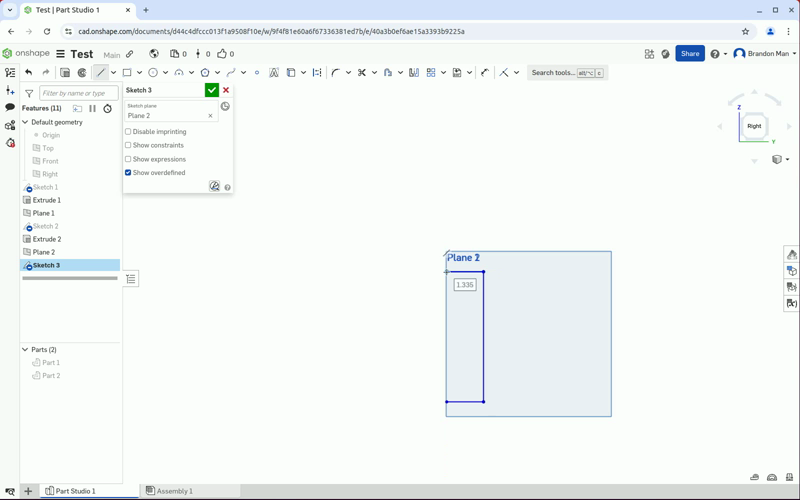
scroll(-6)
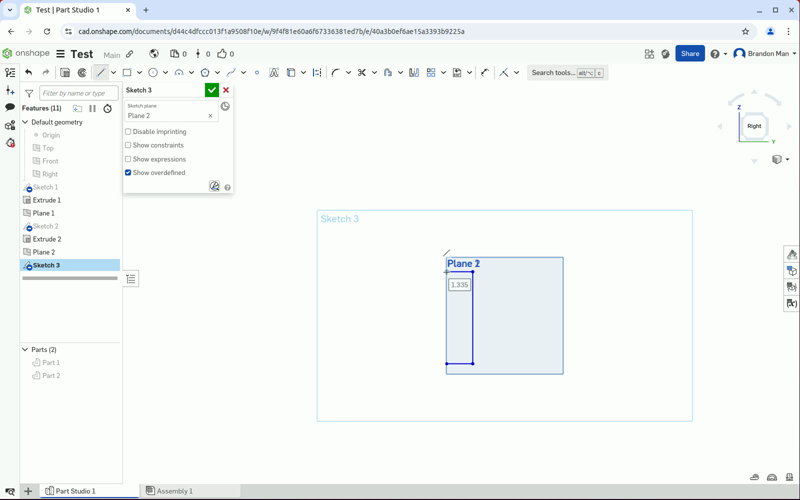
scroll(-6)
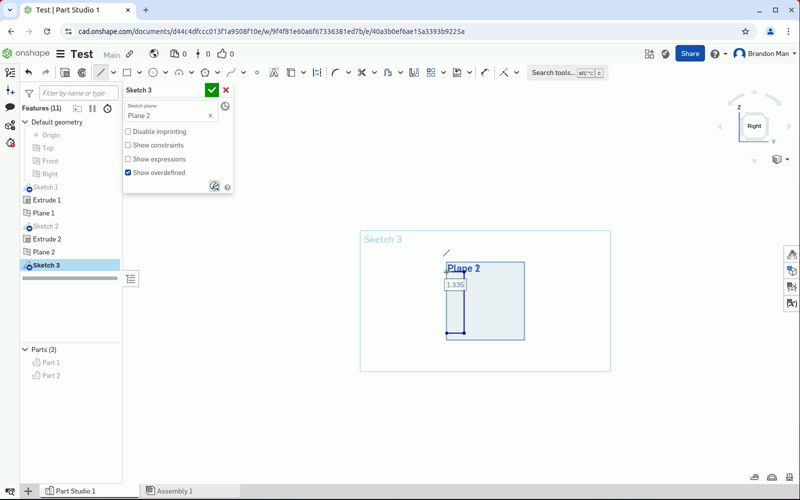
scroll(-6)
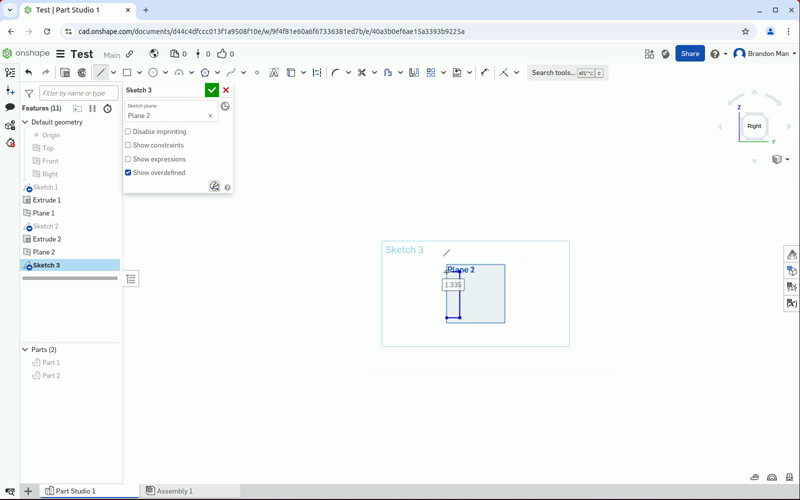
scroll(-6)
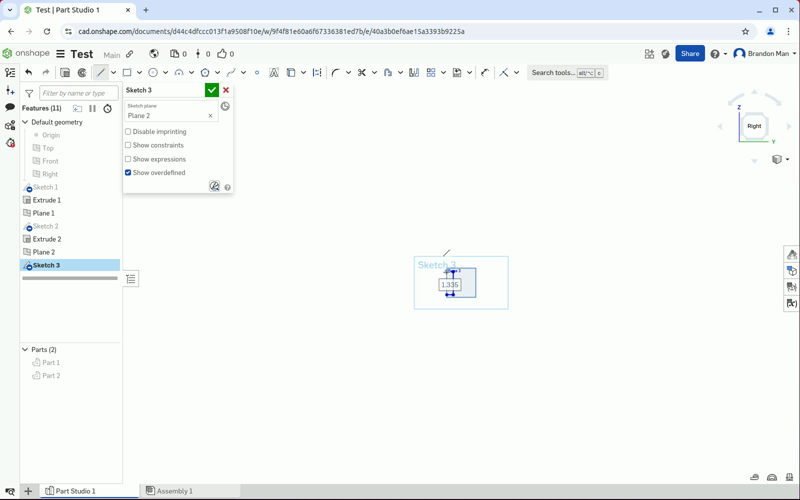
key_up(shift)
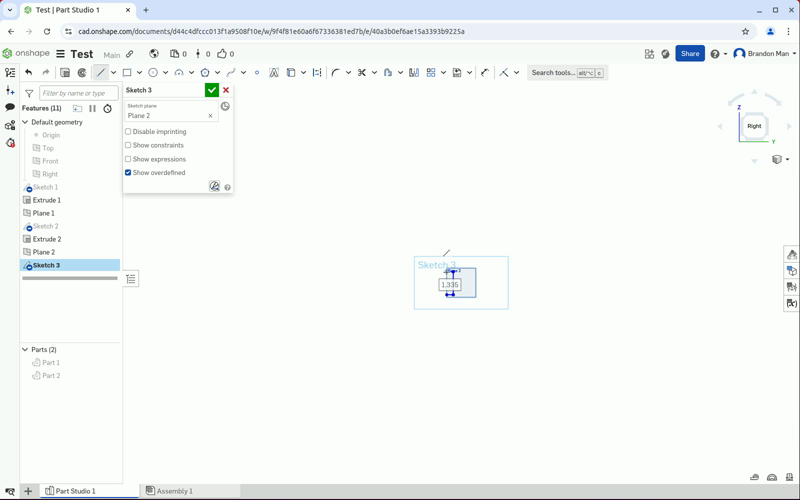
mouse_move(476, 271)
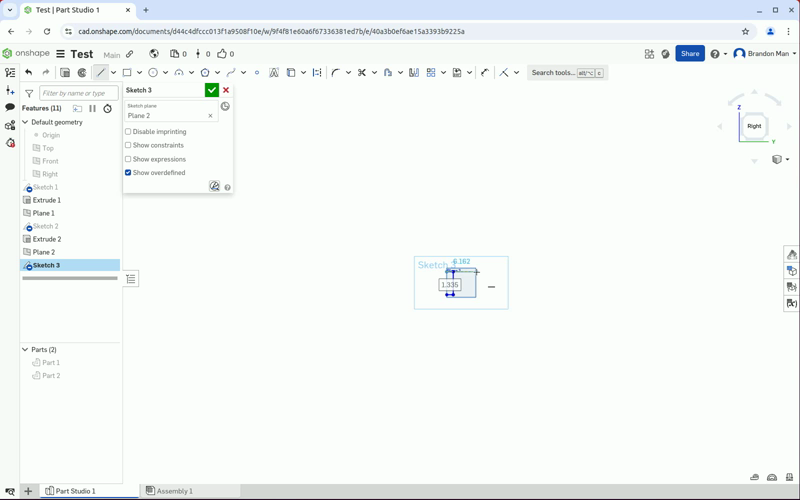
key_down(shift)
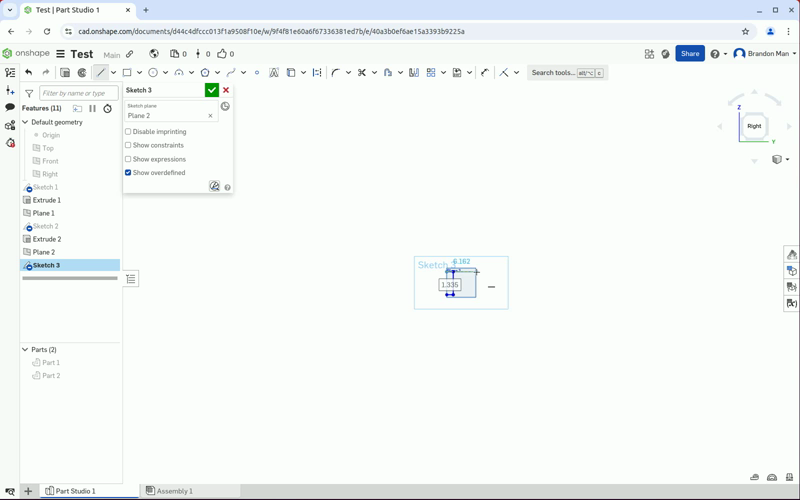
mouse_move(446, 294)
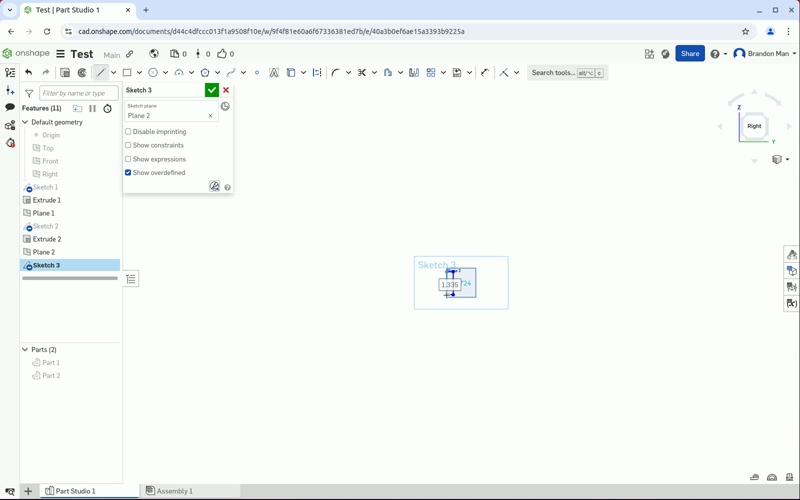
key_up(shift)
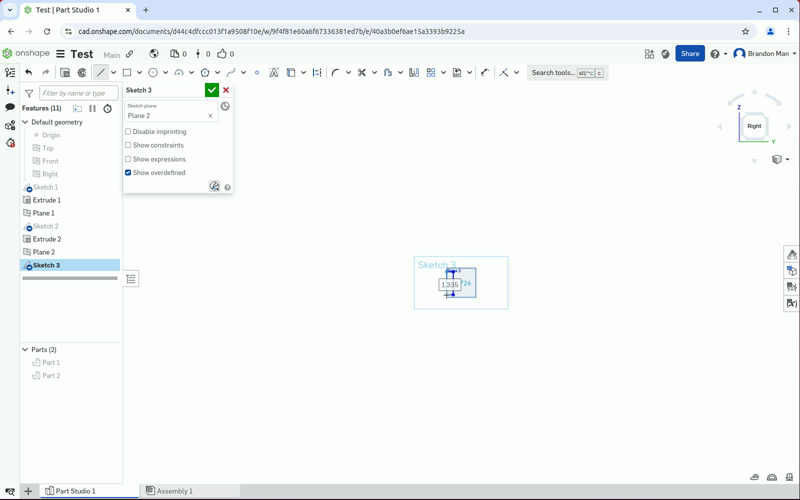
click(446, 294)
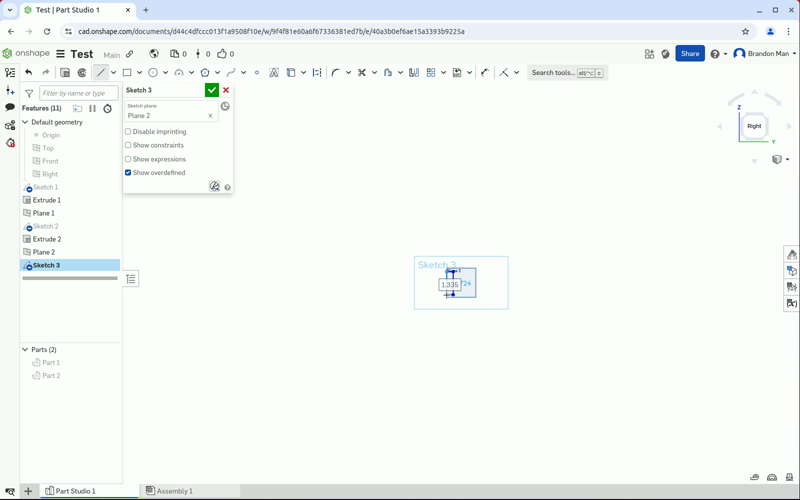
key(esc)
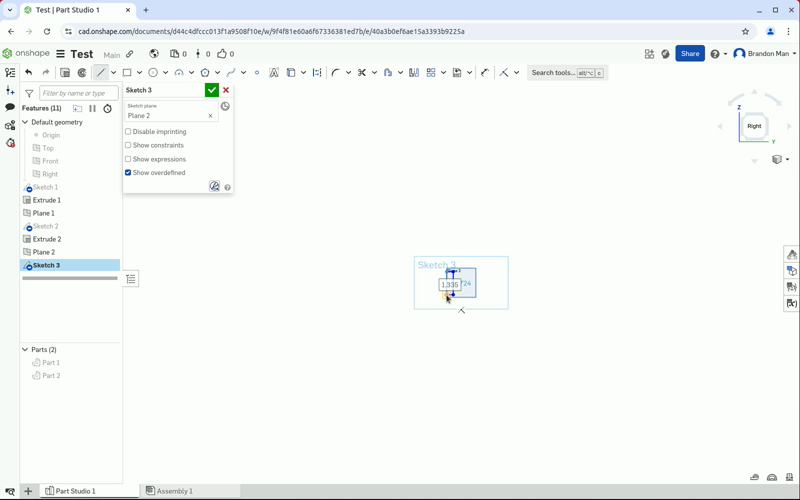
mouse_move(448, 271)
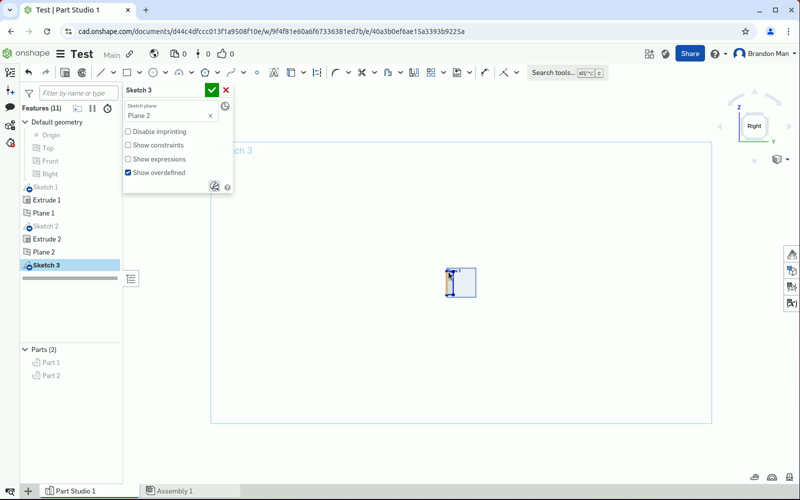
scroll(6)
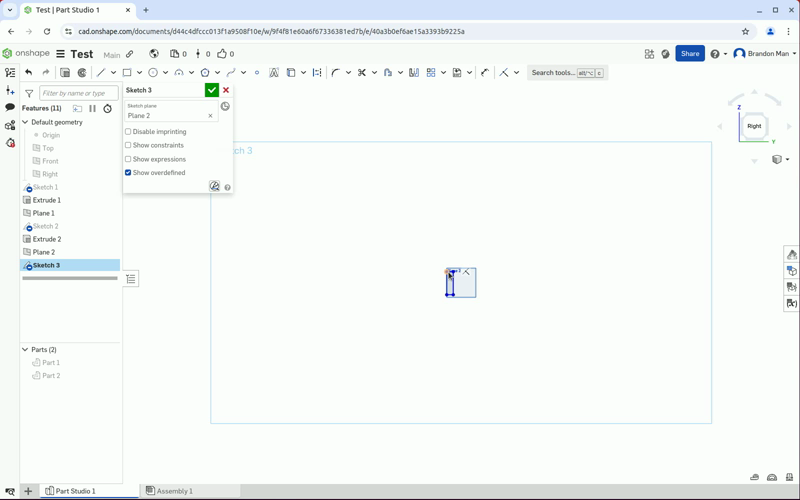
scroll(6)
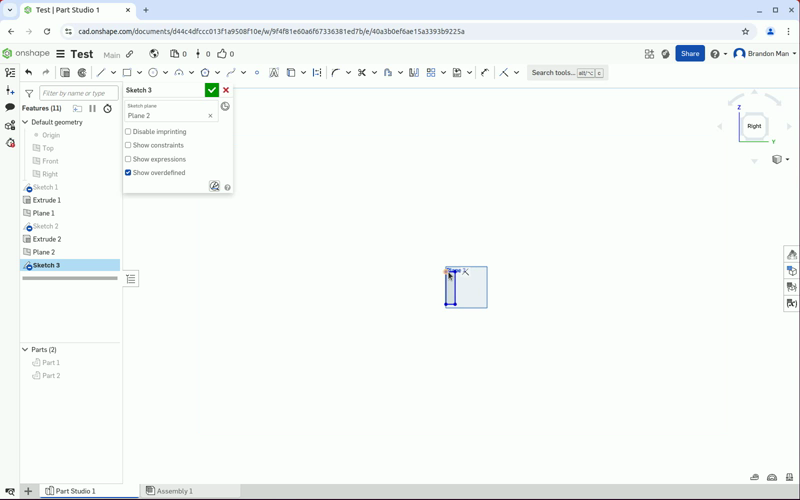
scroll(6)
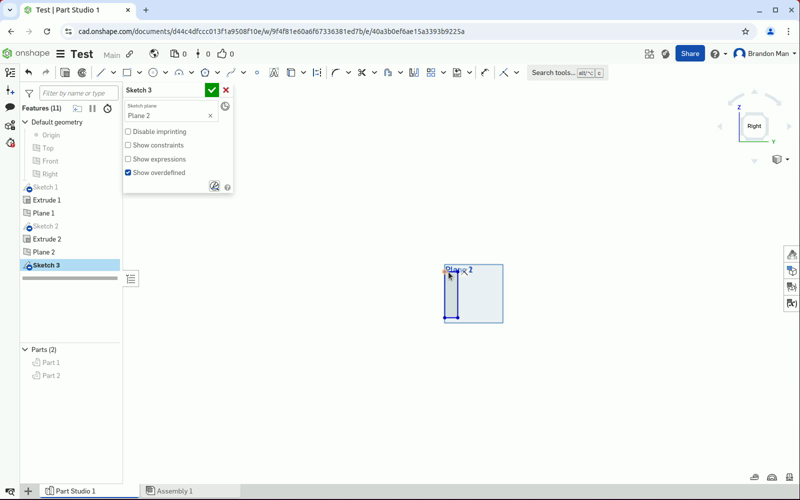
scroll(6)
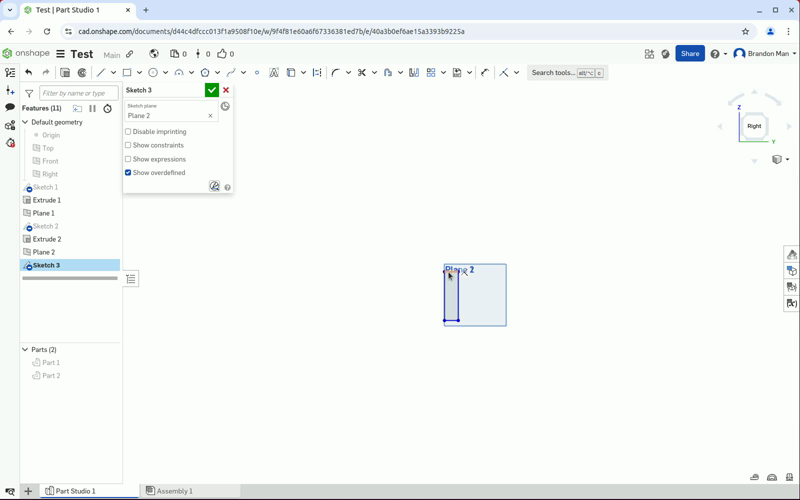
scroll(6)
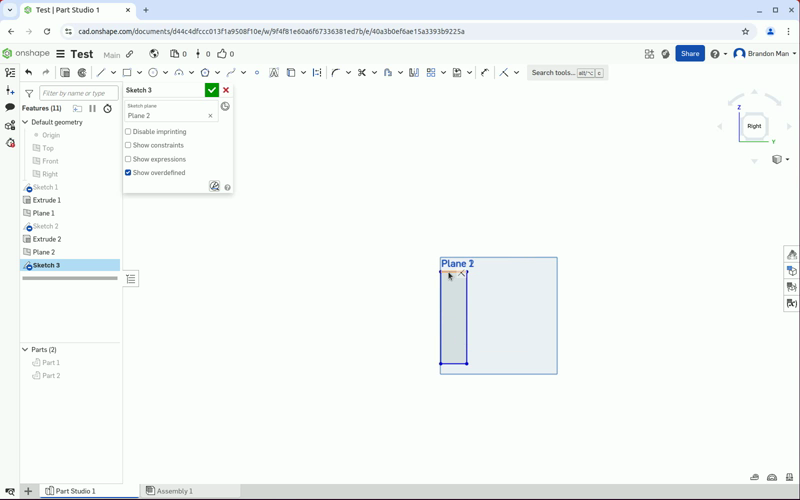
scroll(6)
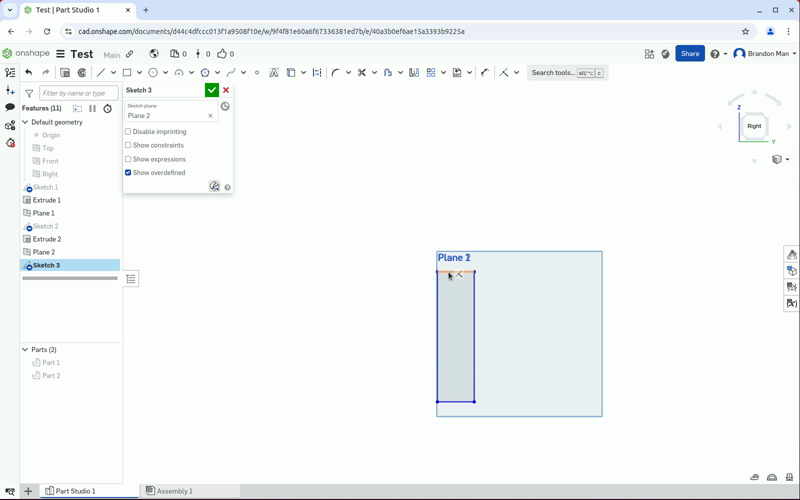
scroll(6)
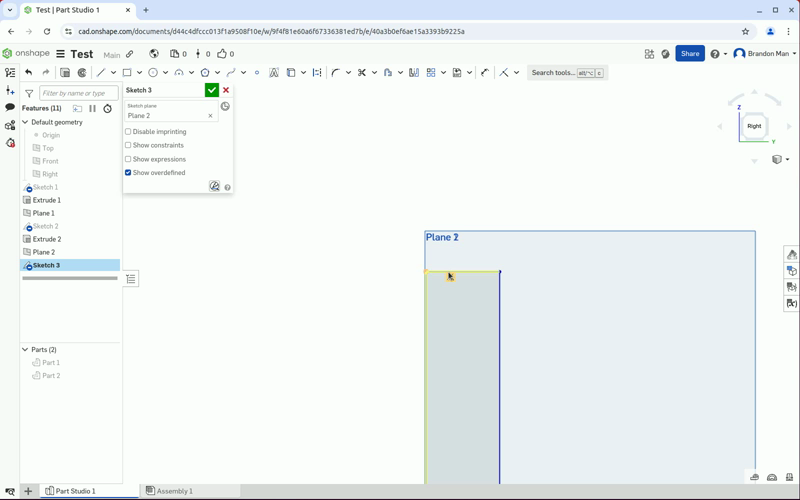
click(448, 271)
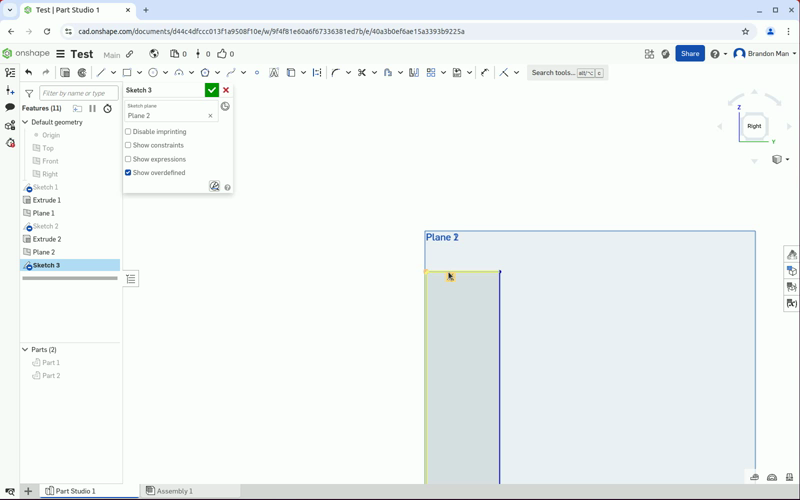
scroll(-6)
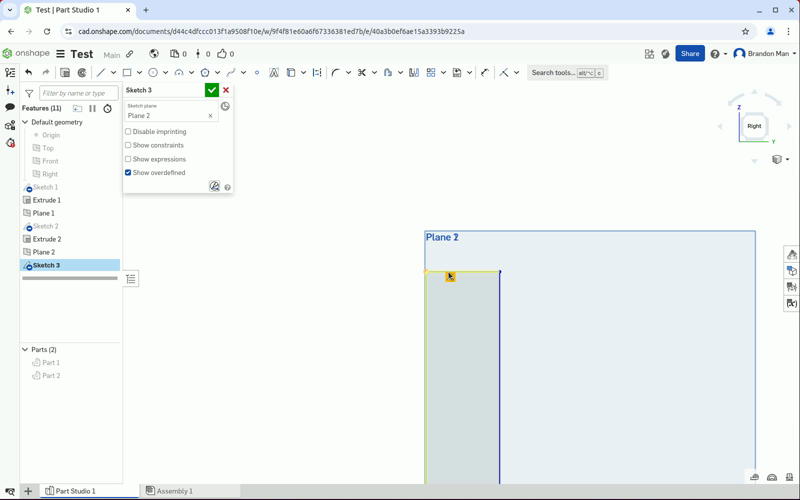
scroll(-6)
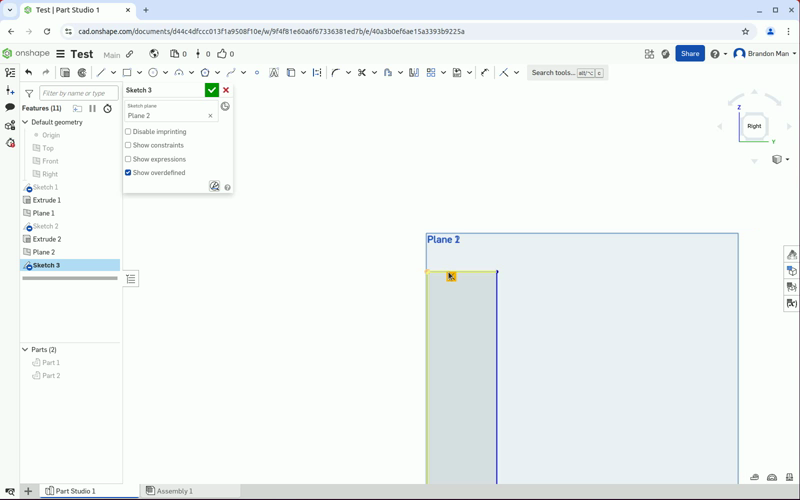
scroll(-6)
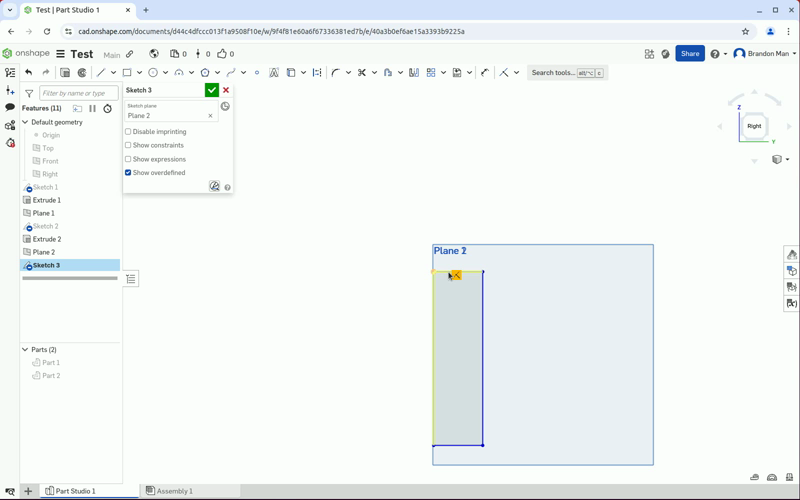
scroll(-6)
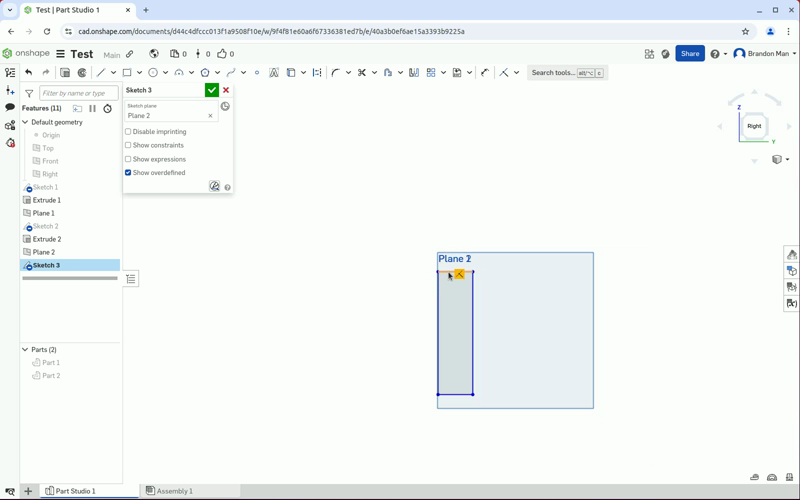
scroll(-6)
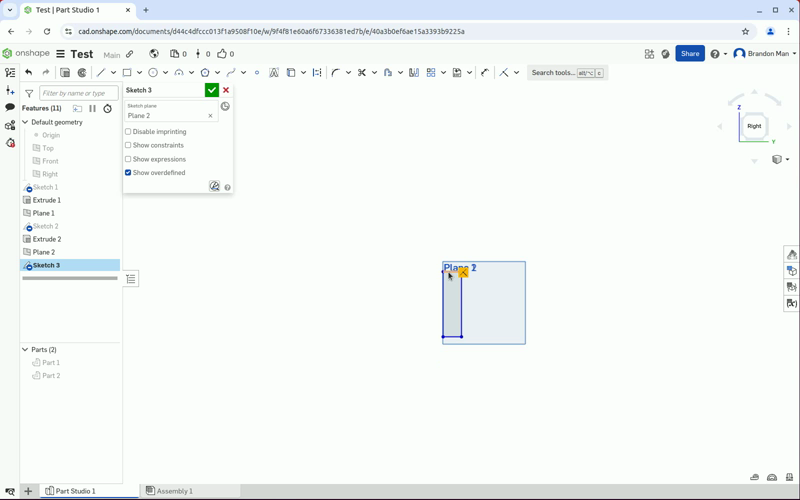
scroll(-6)
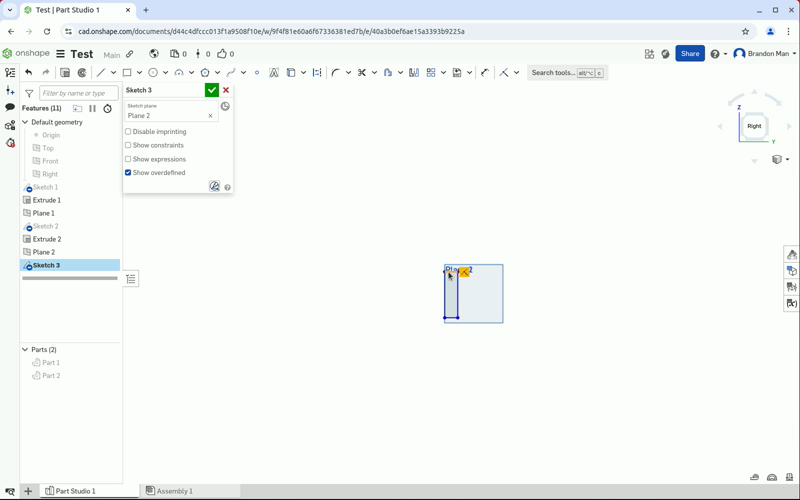
scroll(-6)
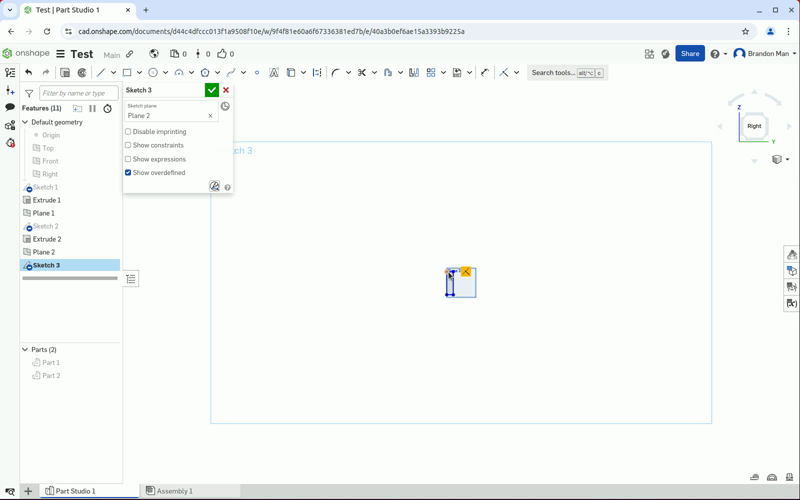
mouse_move(73, 352)
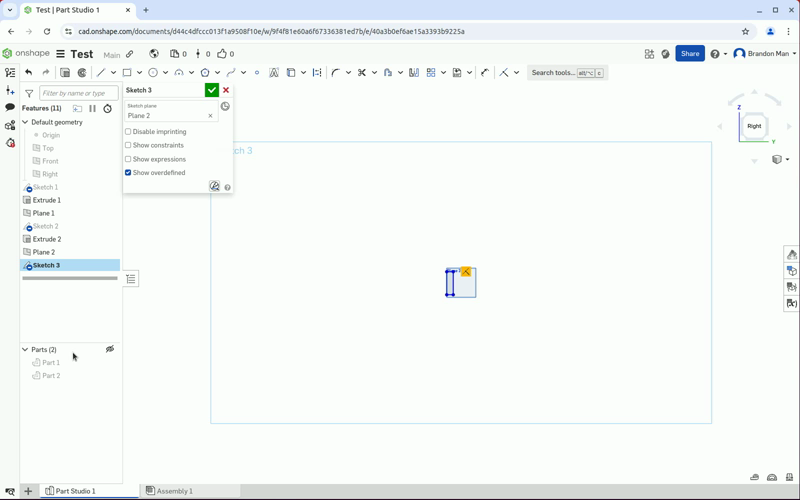
key(shift+y)
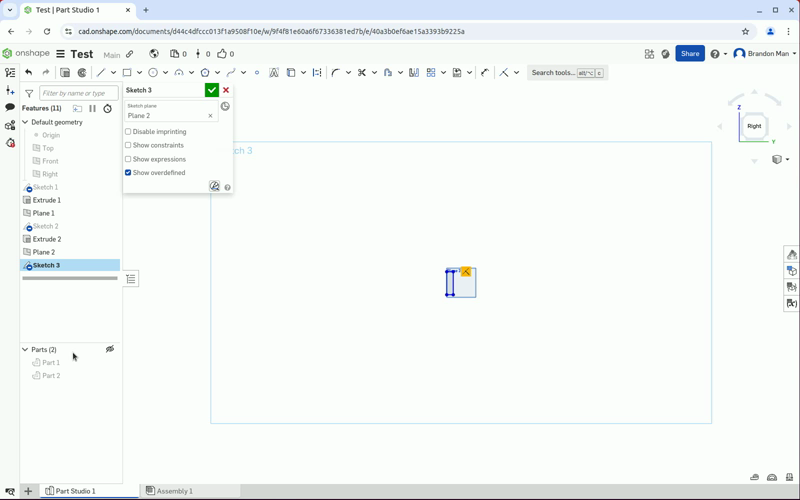
key(shift+e)
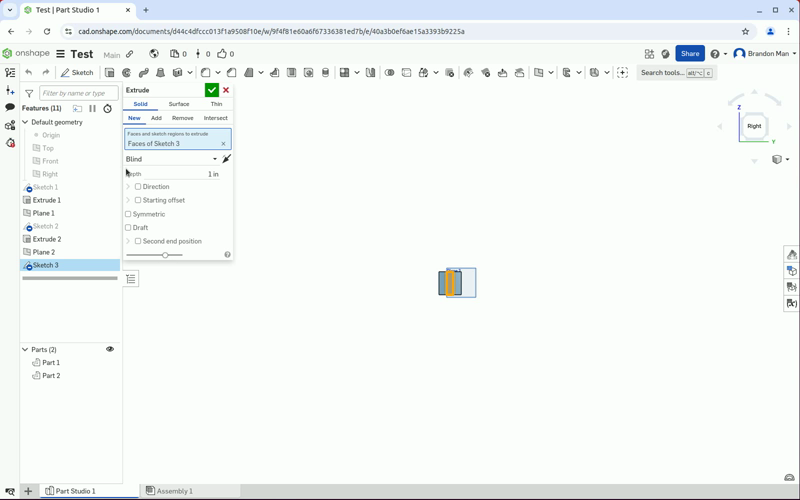
mouse_move(143, 106)
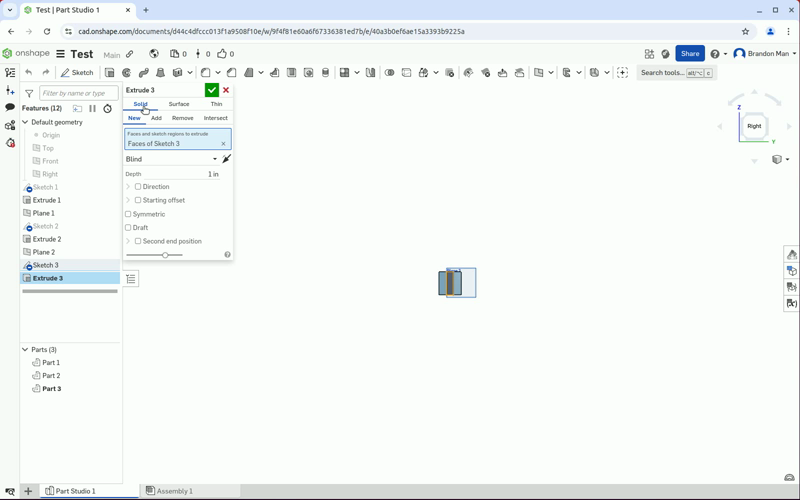
click(143, 106)
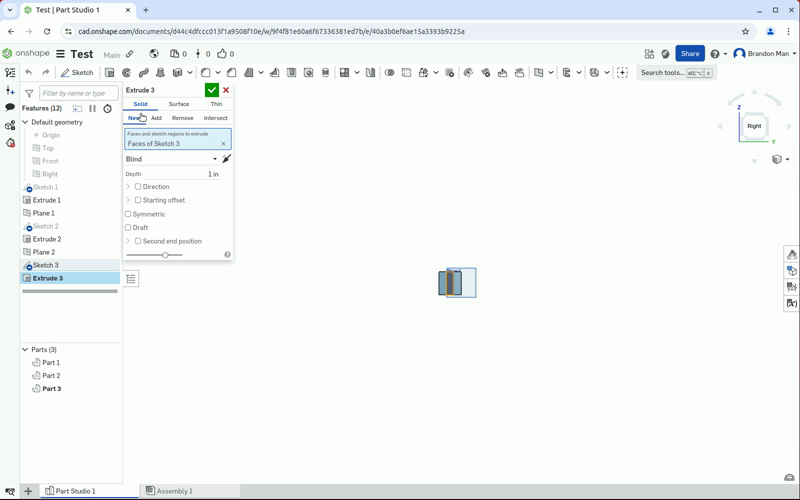
mouse_move(137, 120)
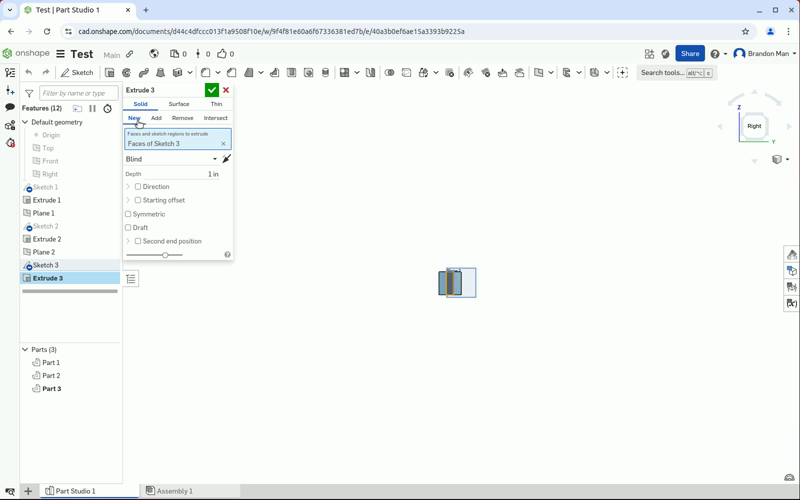
click(137, 120)
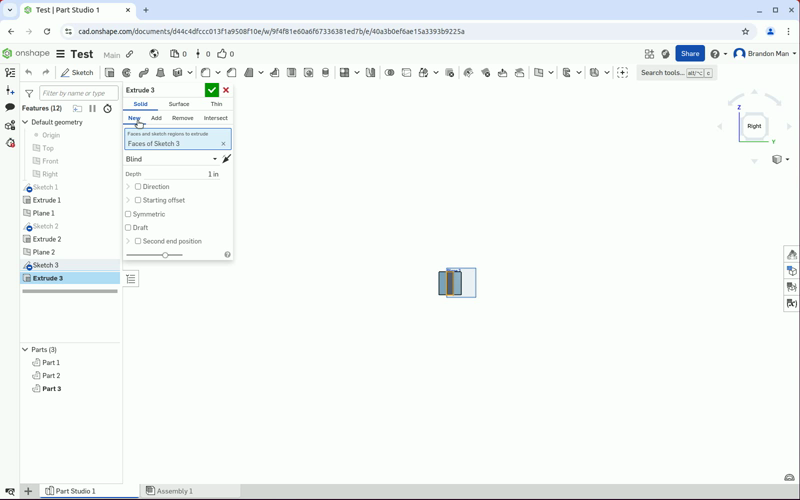
key(tab, 4)
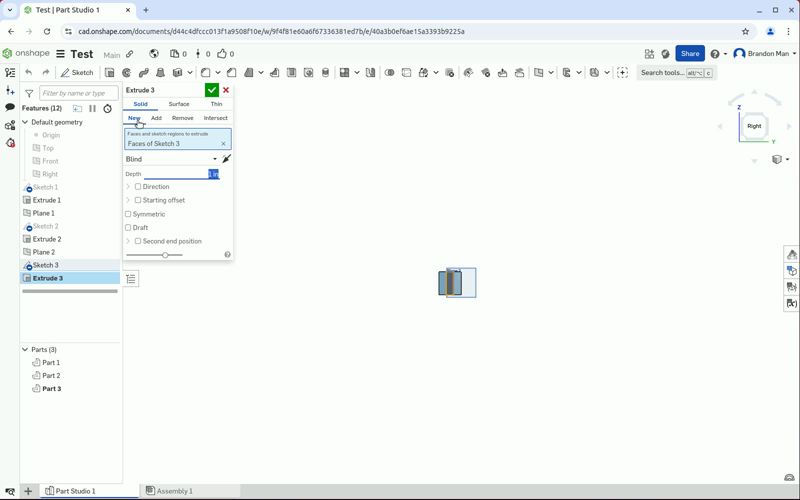
text(-27.682)
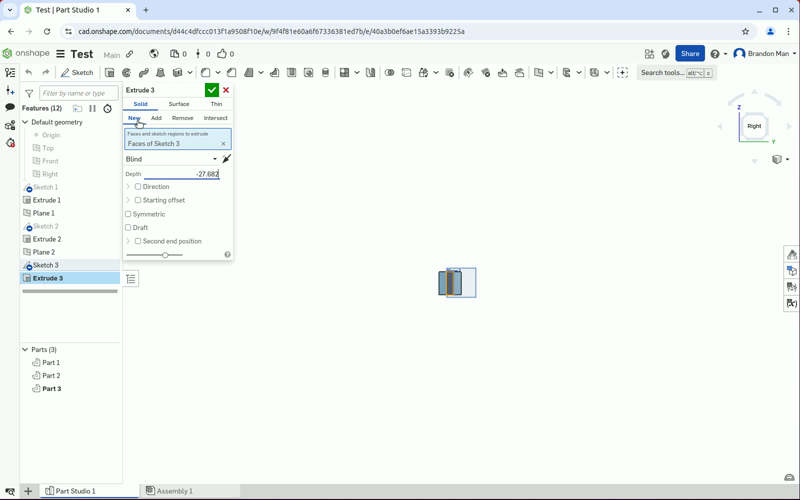
key(enter)
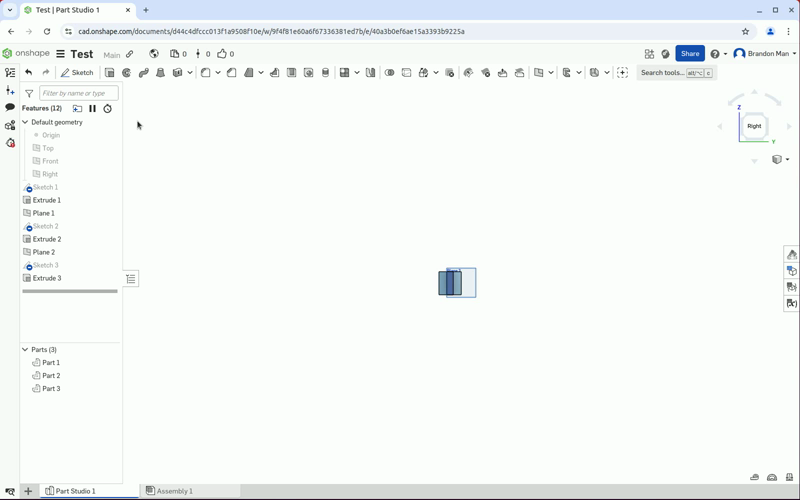
key(shift+h)
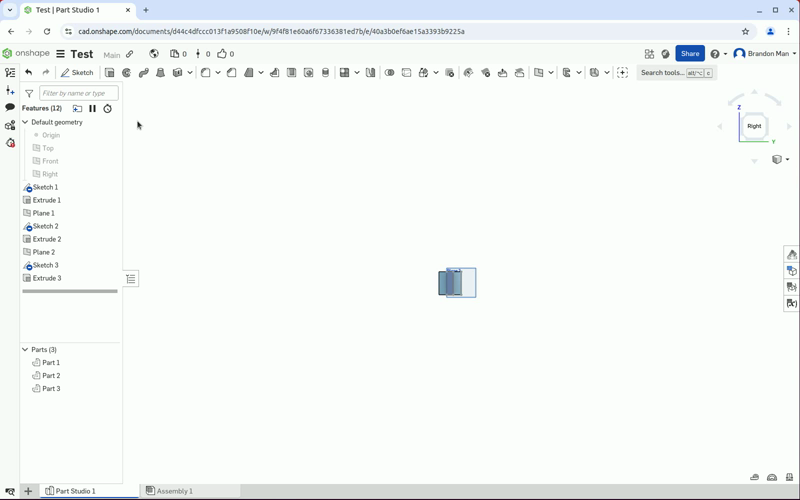
key(shift+h)
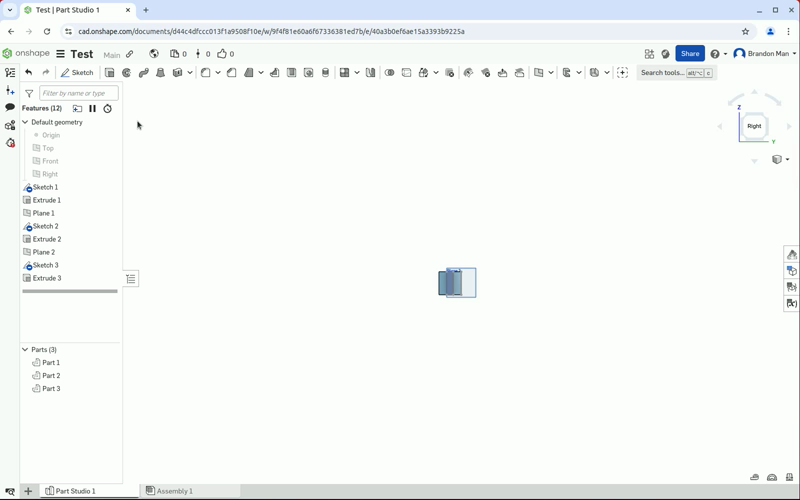
key(shift+7)
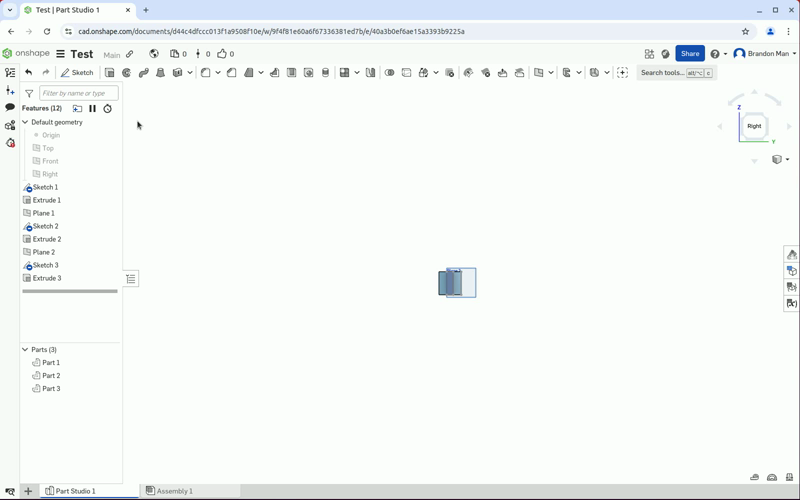
key(right, 2)
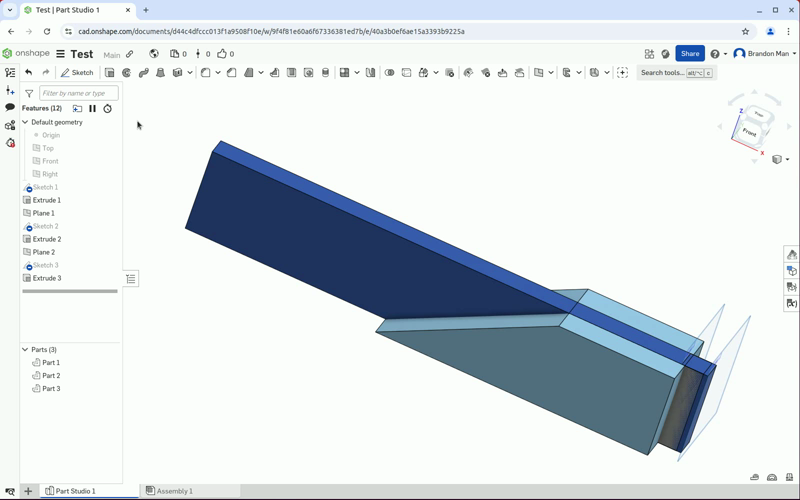
key(down, 2)
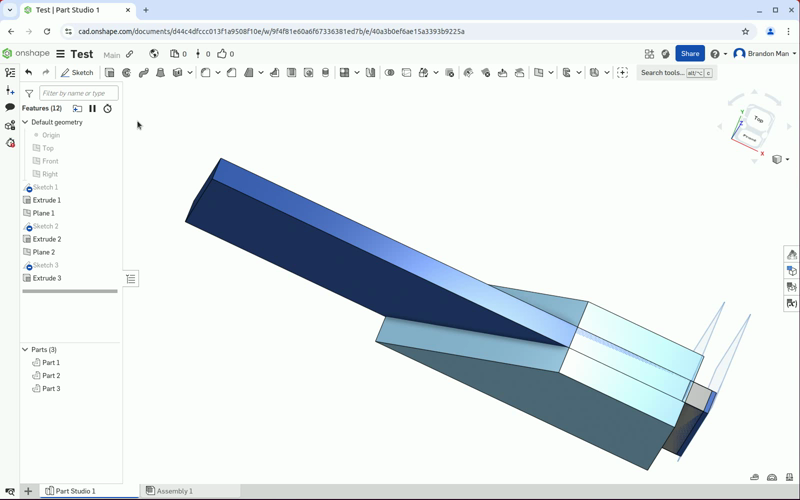
key(up, 2)
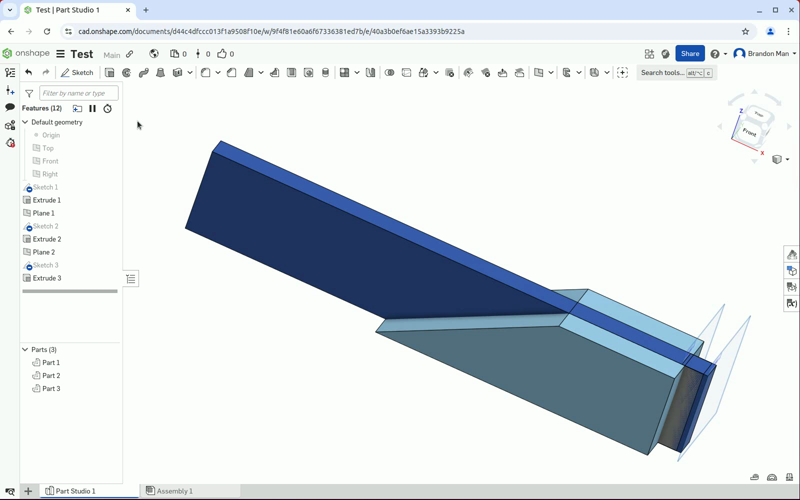
key(left, 2)
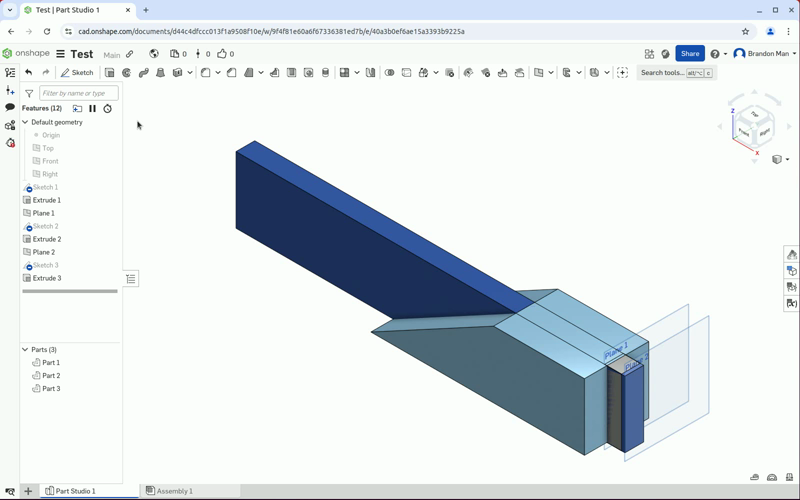
mouse_move(73, 189)
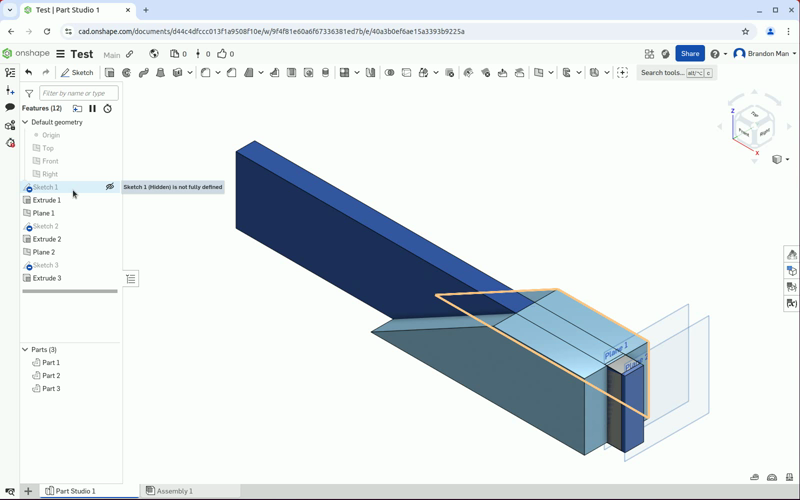
click(73, 189)